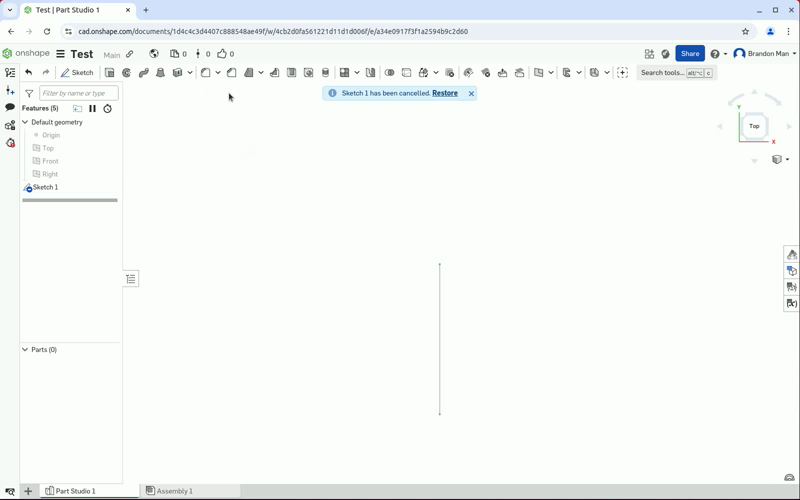
key(shift+h)
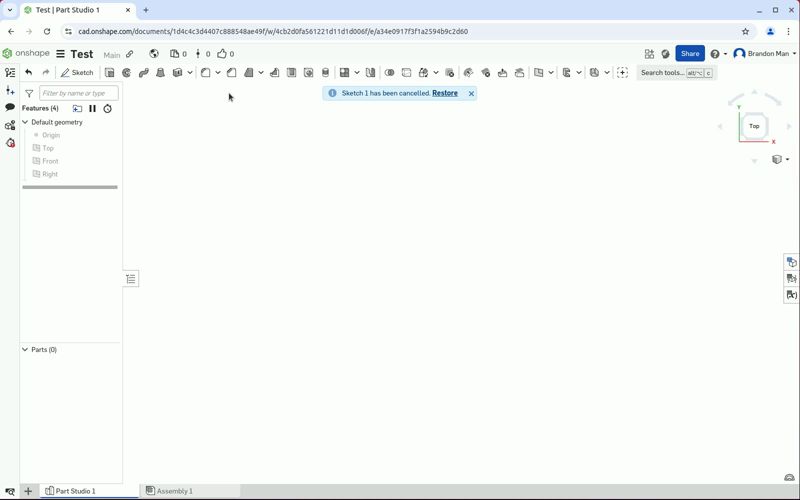
mouse_move(73, 352)
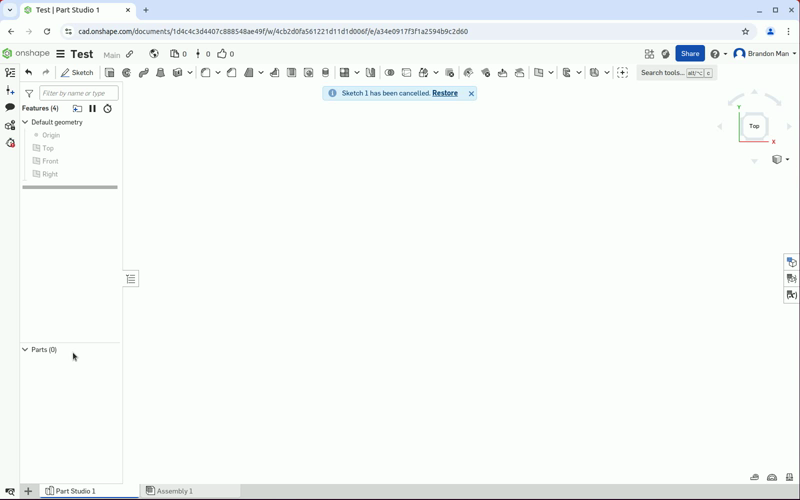
key(y)
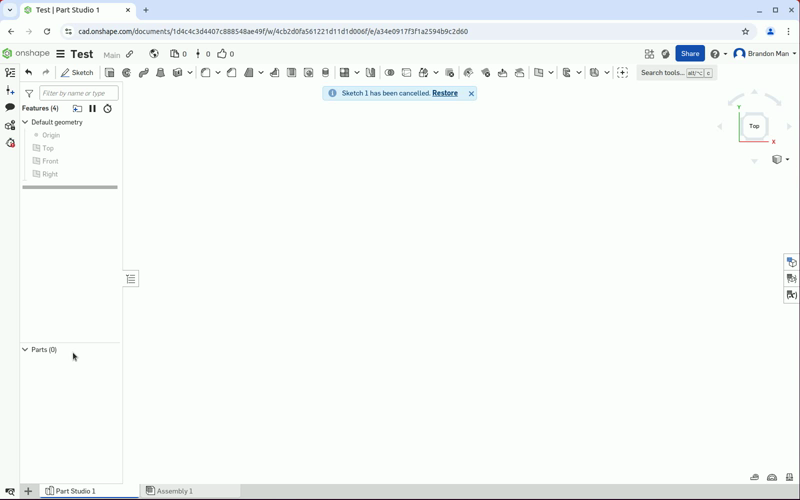
key(shift+p)
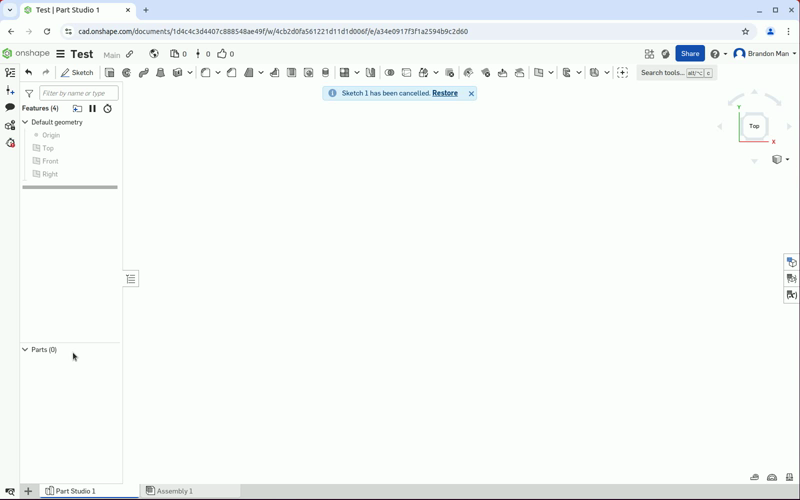
key(space)
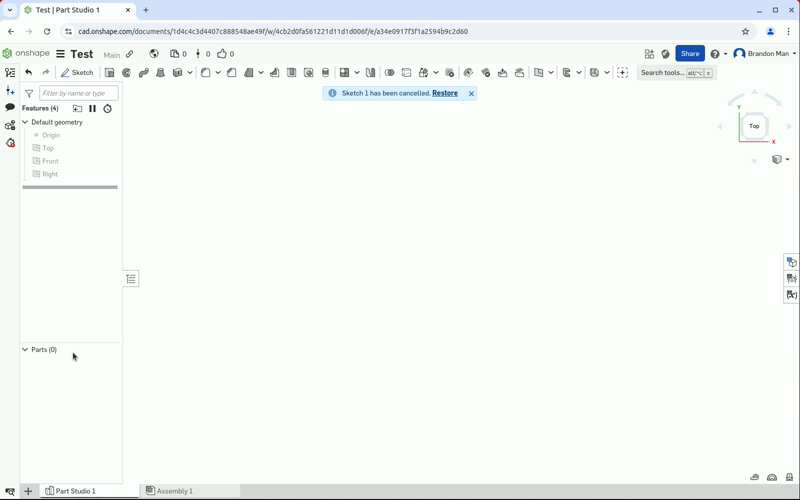
key_down(shift)
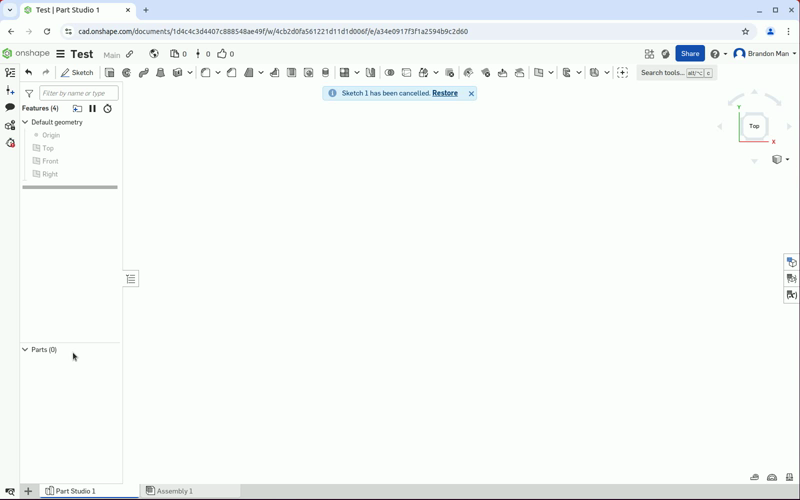
key(up)
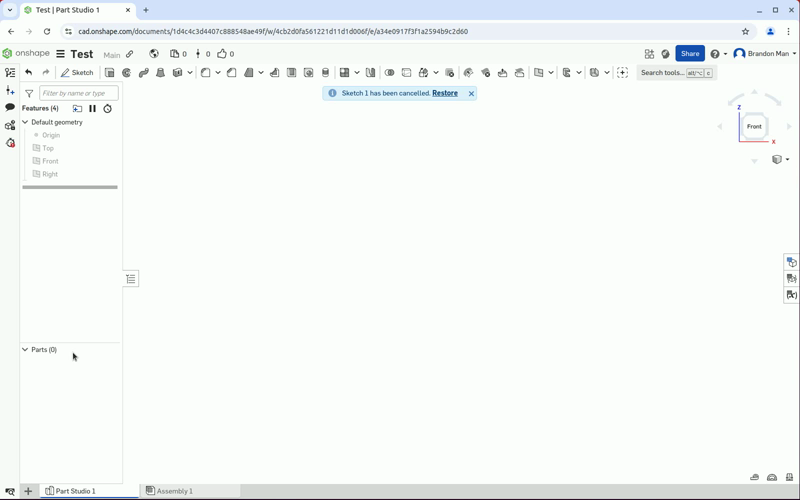
key_up(shift)
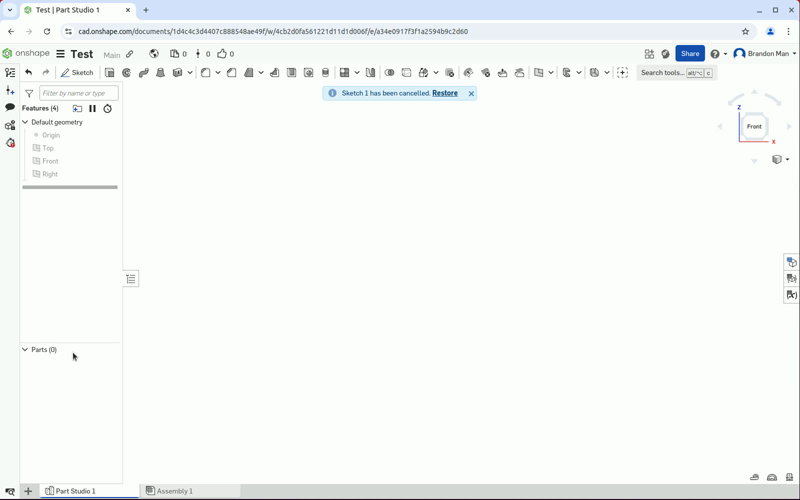
mouse_move(73, 352)
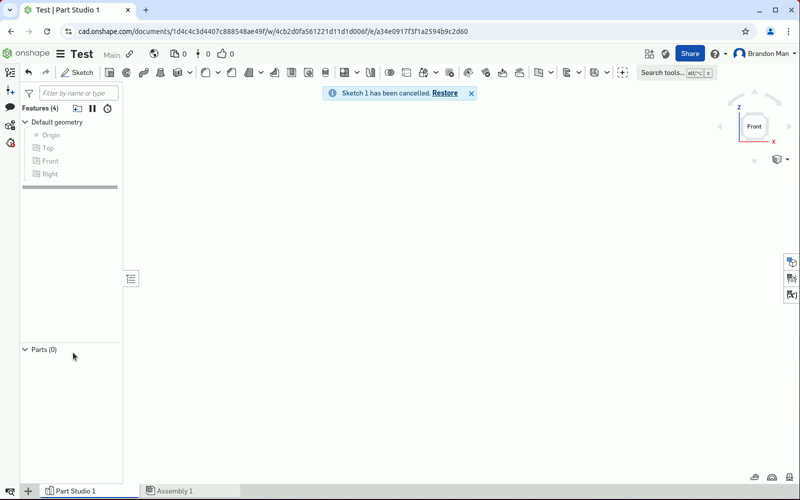
key(shift+y)
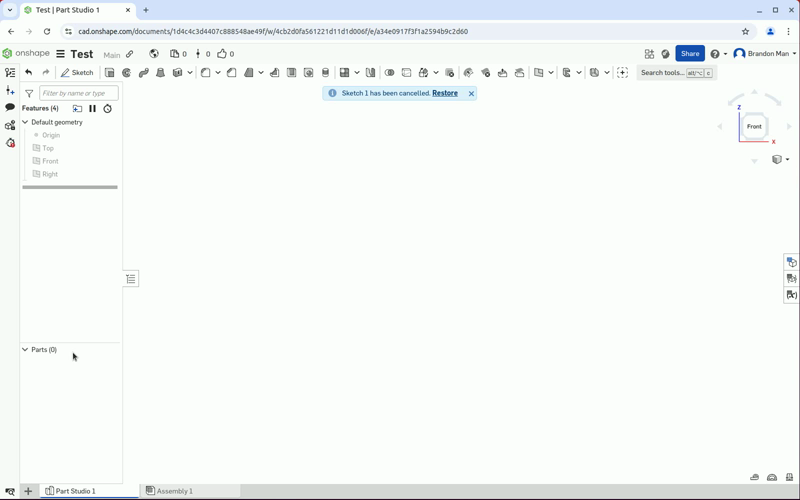
key(shift+s)
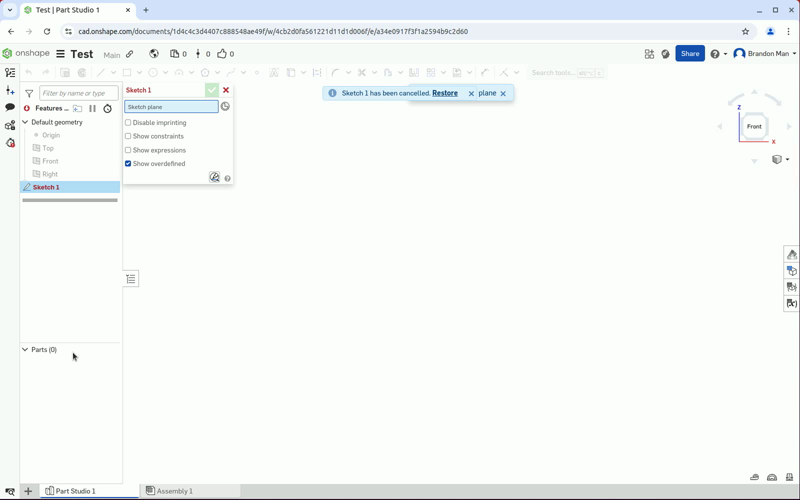
mouse_move(73, 163)
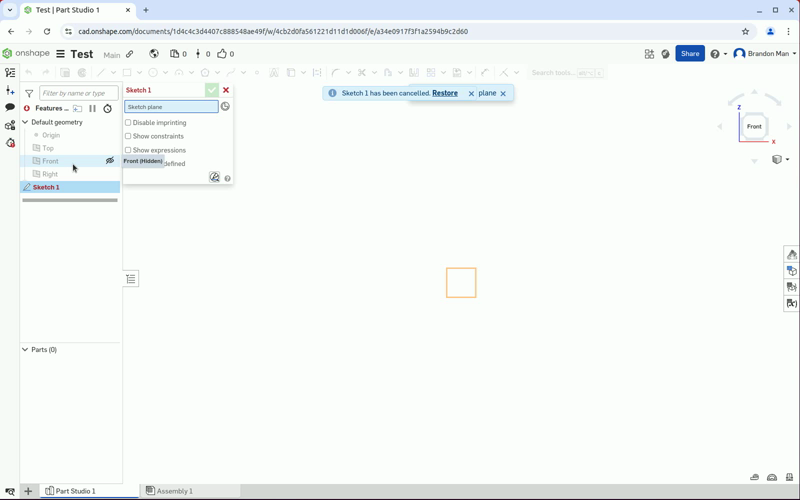
click(73, 163)
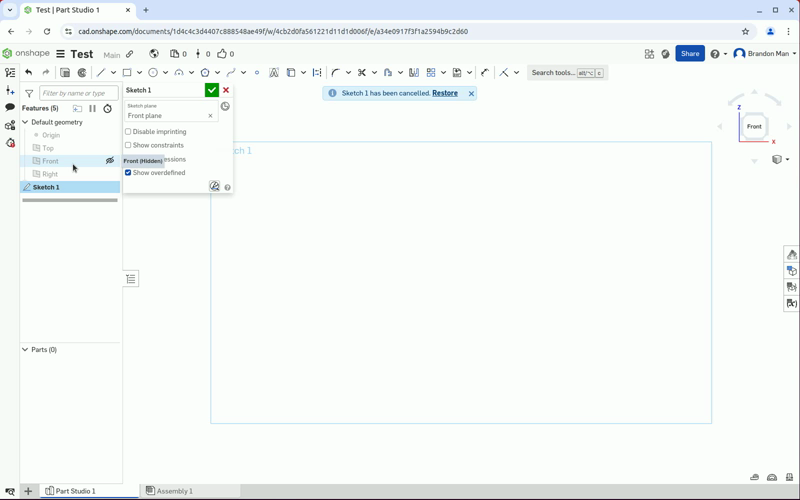
mouse_move(73, 352)
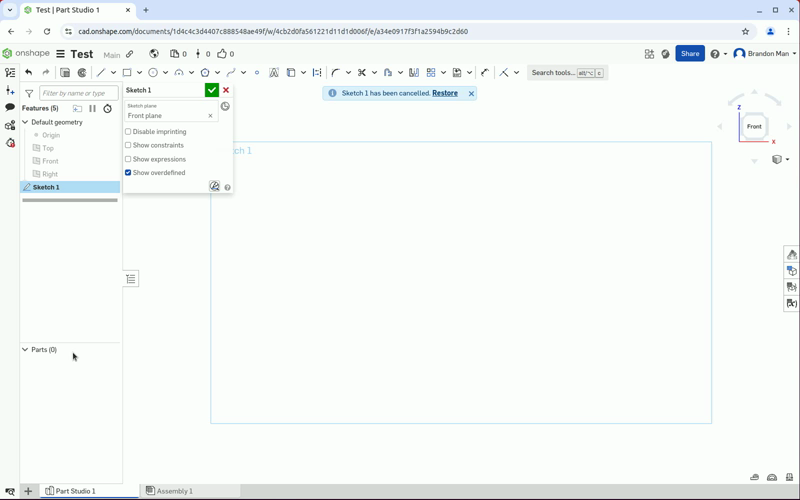
key(y)
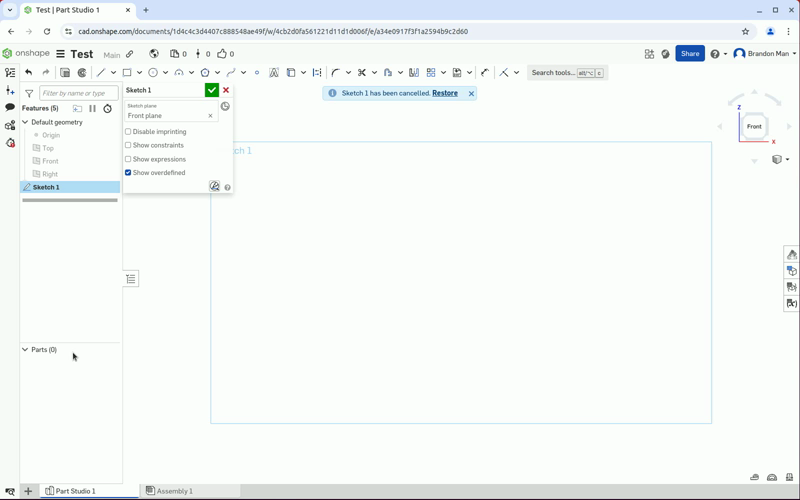
key(l)
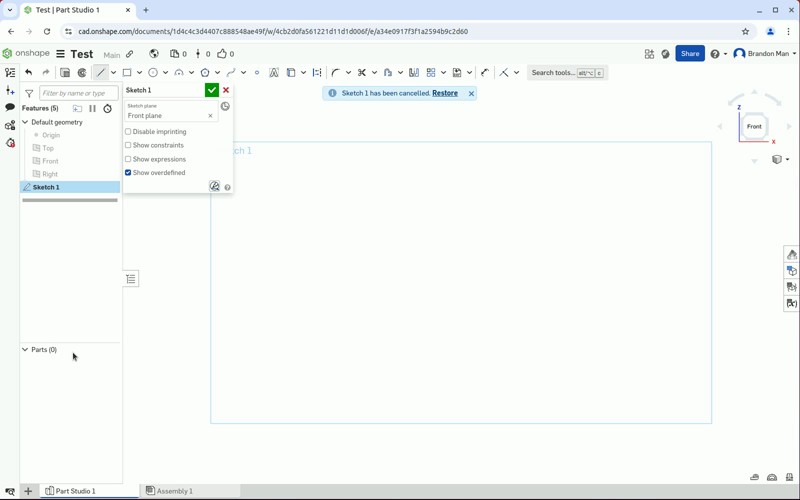
key_down(shift)
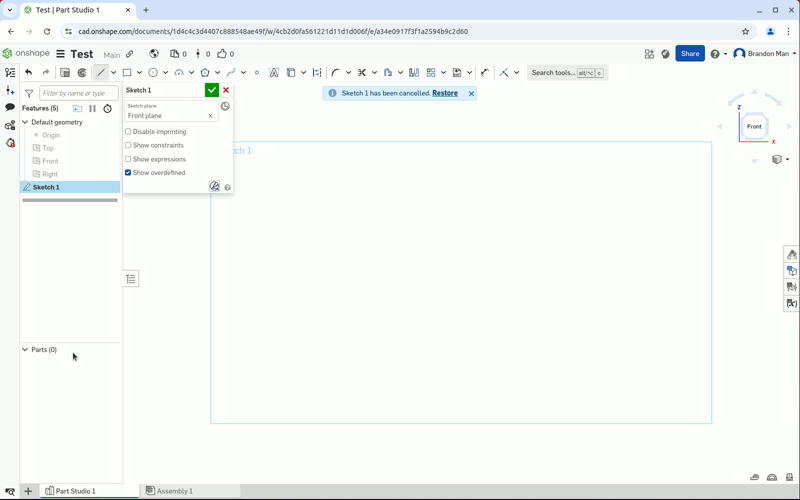
mouse_move(430, 239)
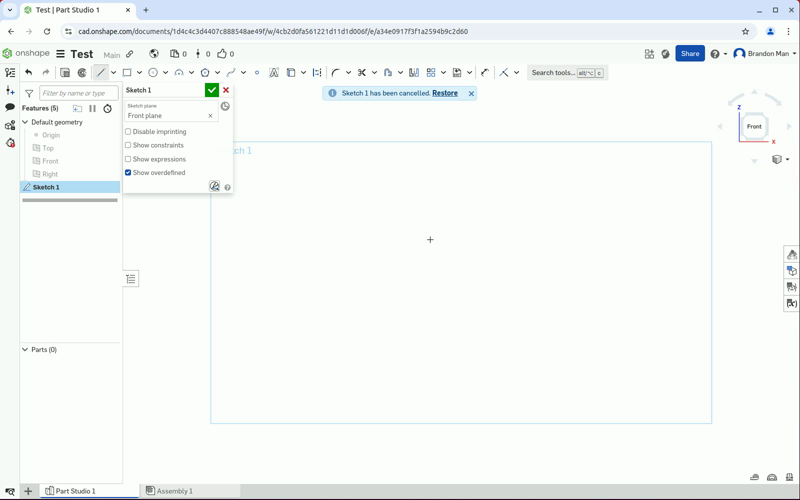
click(430, 239)
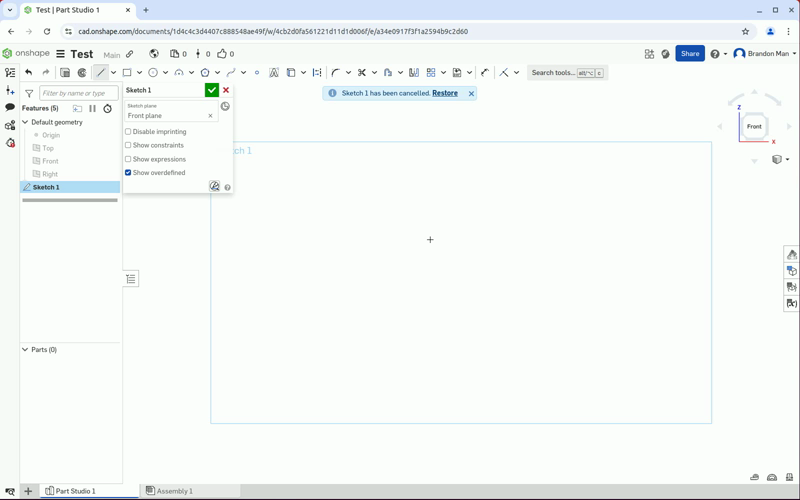
key_up(shift)
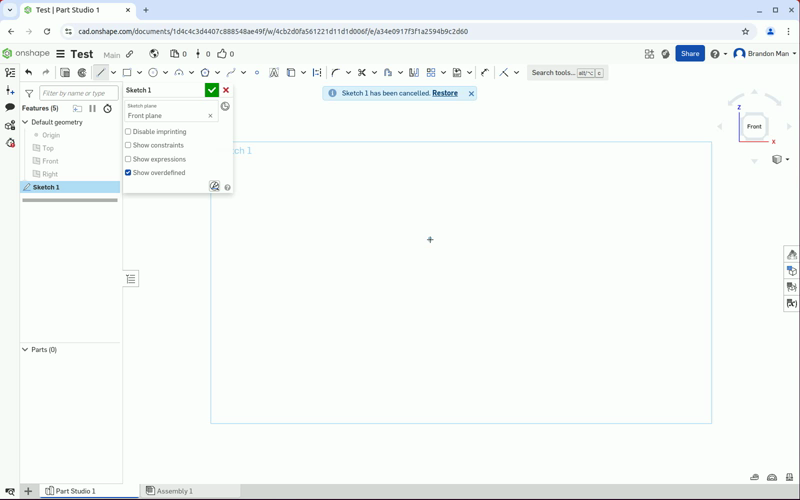
key_down(shift)
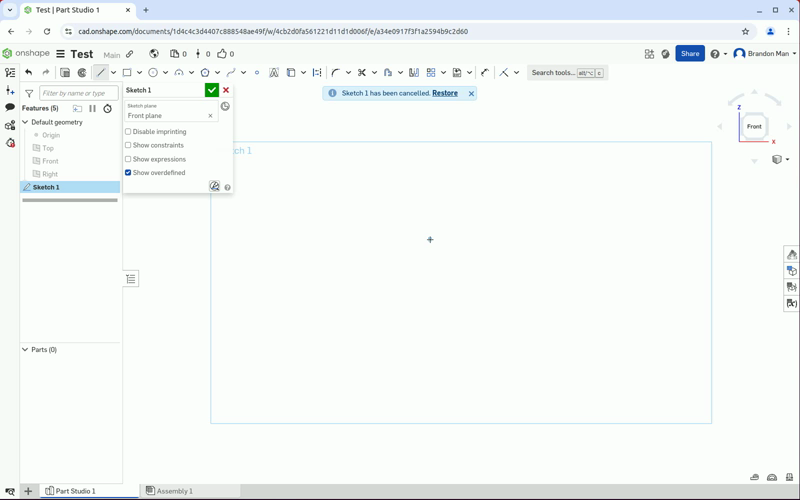
mouse_move(460, 239)
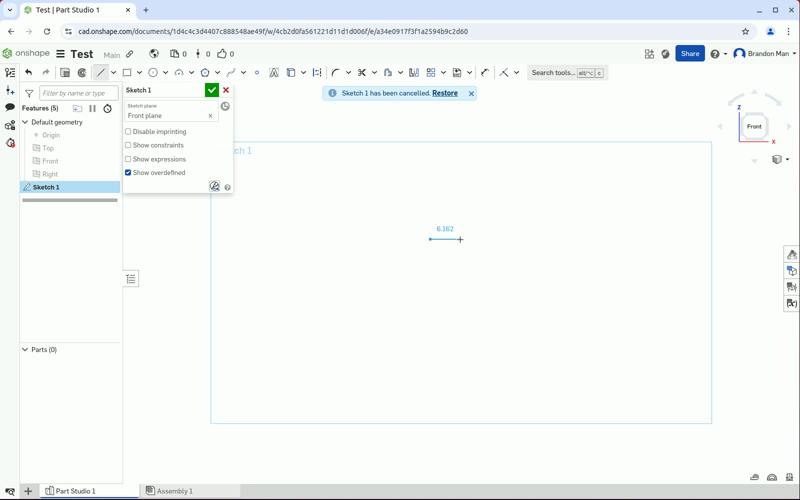
mouse_move(487, 239)
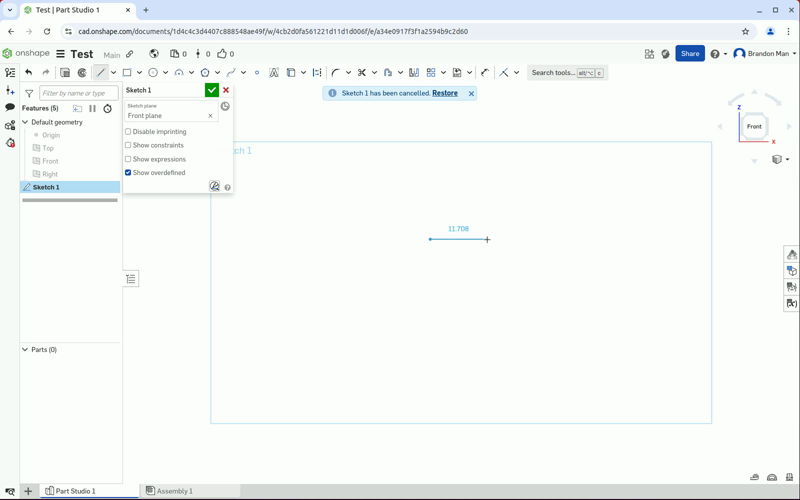
click(487, 239)
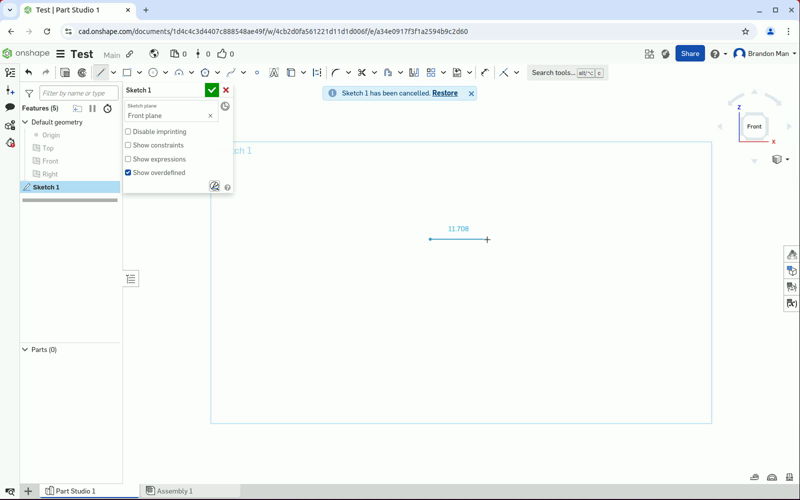
key_up(shift)
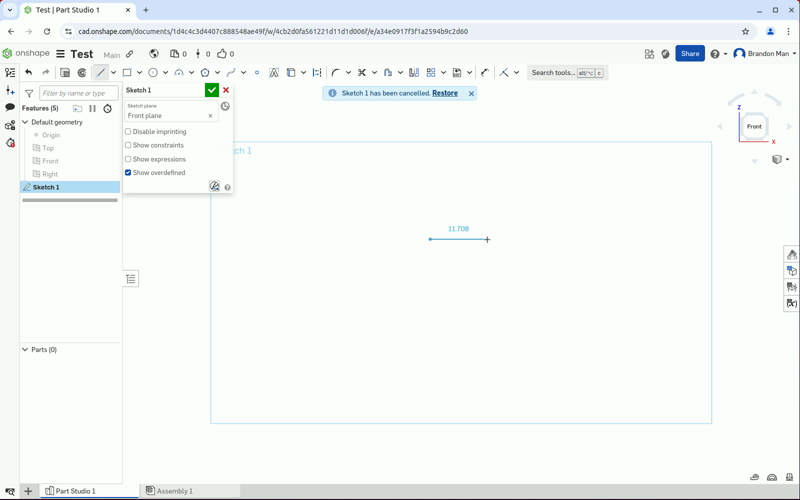
key_down(shift)
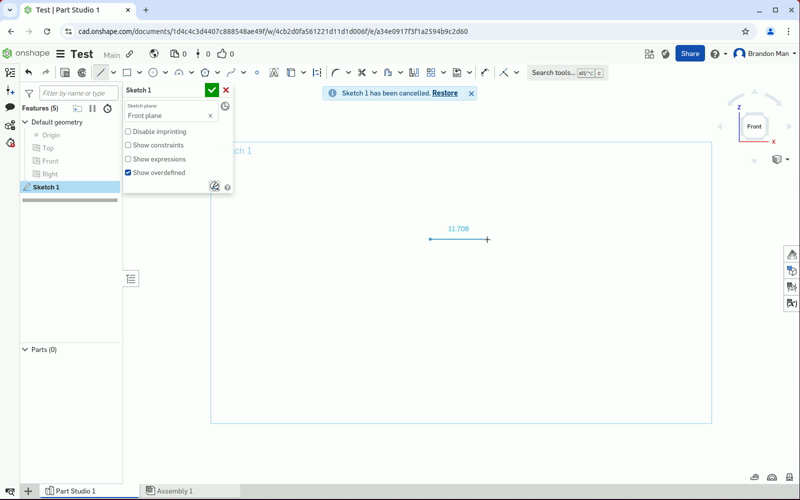
mouse_move(517, 239)
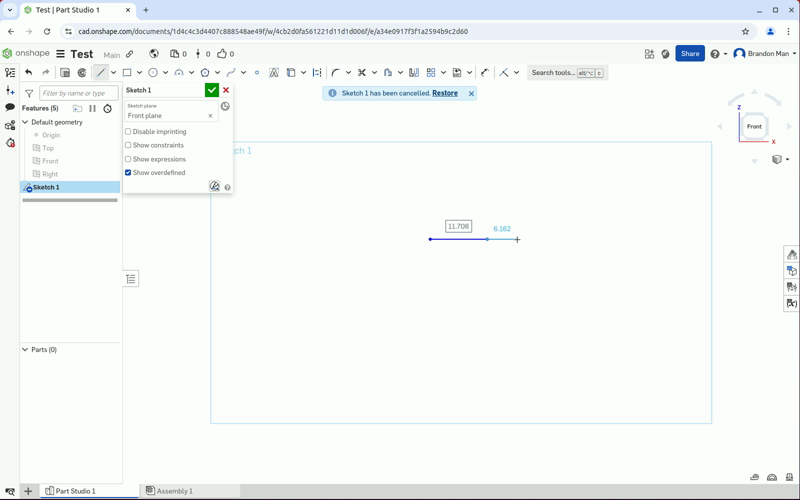
mouse_move(487, 210)
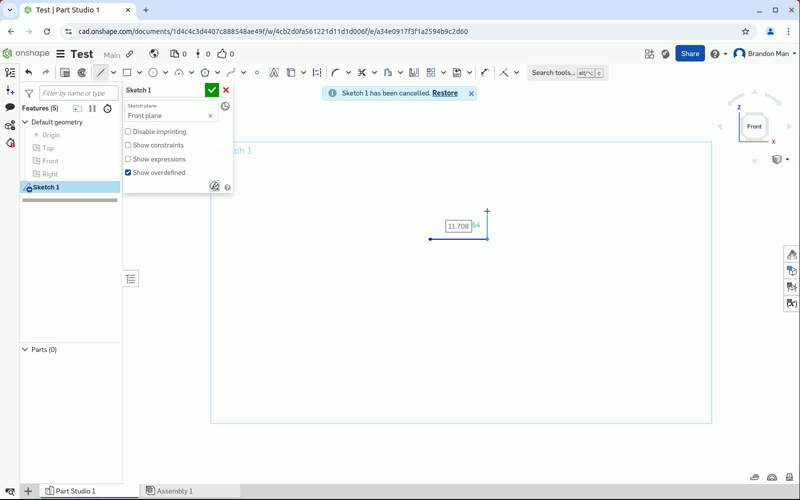
click(487, 210)
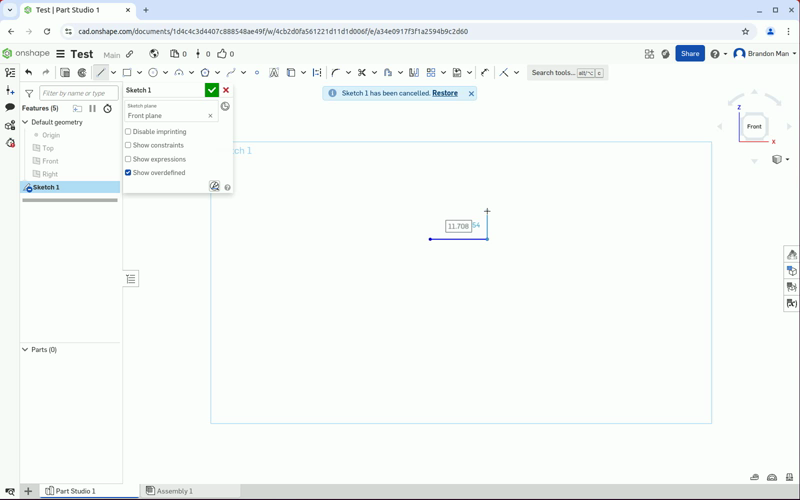
key_up(shift)
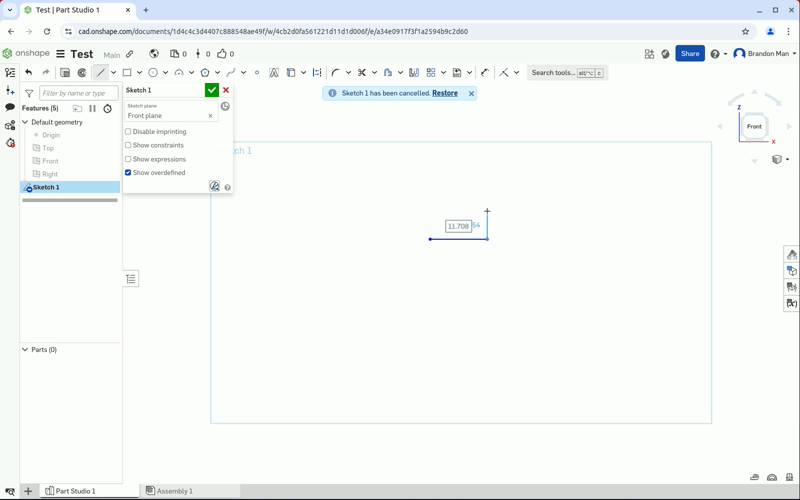
key_down(shift)
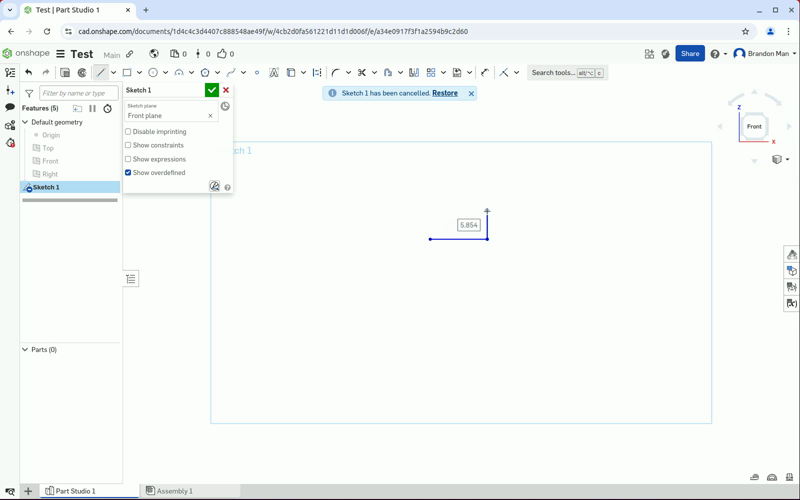
mouse_move(517, 210)
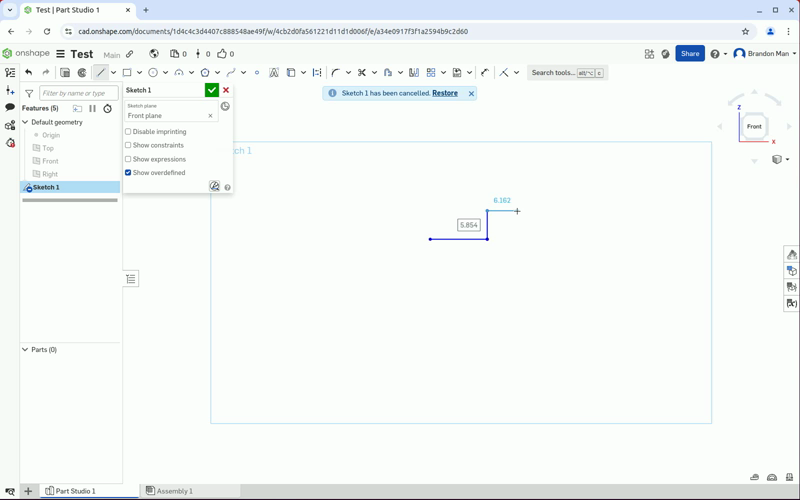
mouse_move(430, 210)
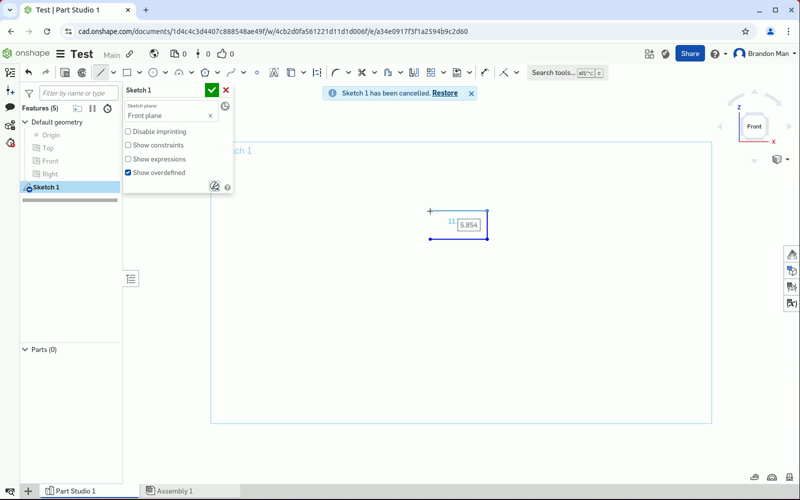
click(430, 210)
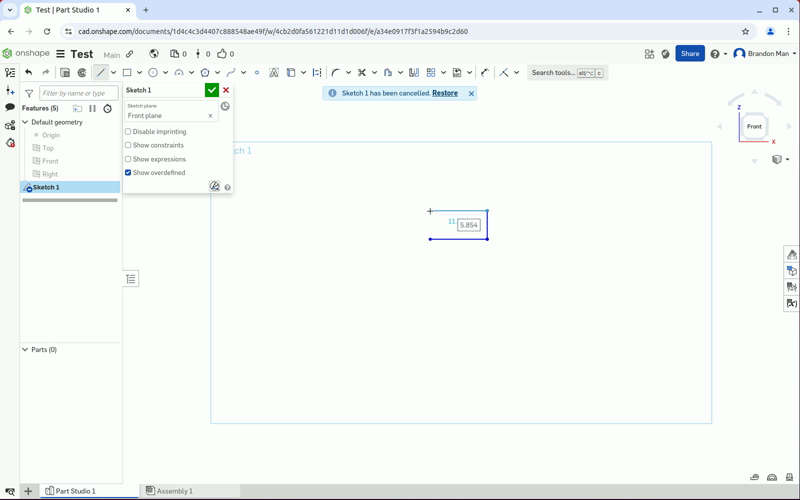
key_up(shift)
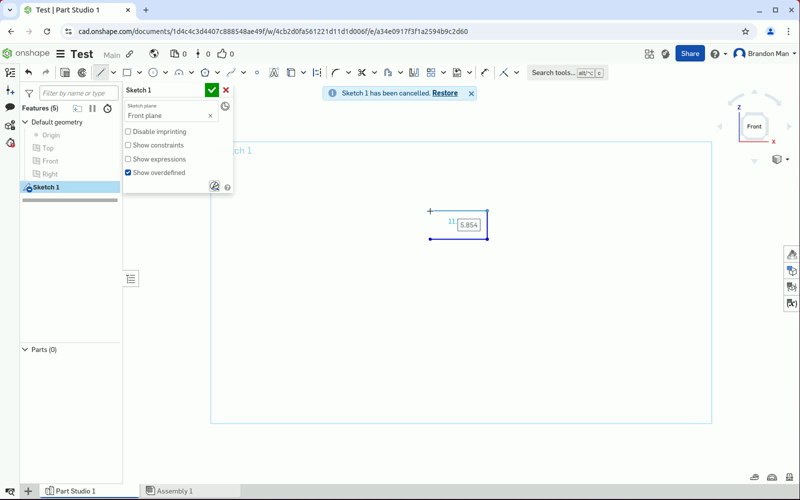
mouse_move(460, 210)
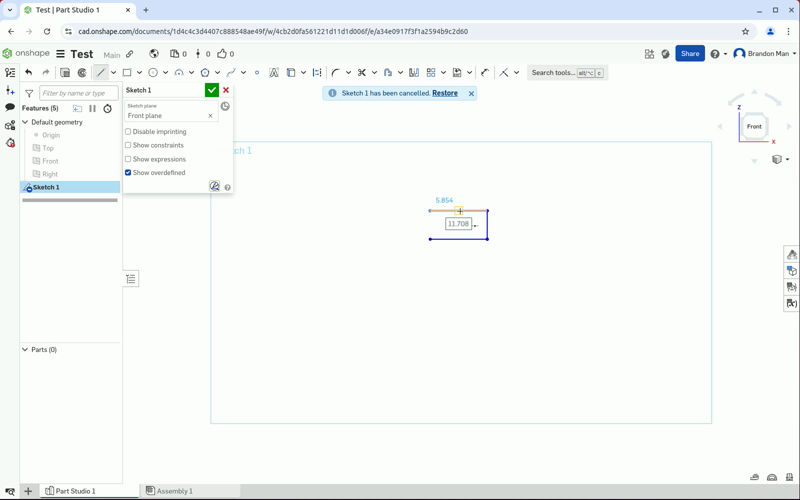
key_down(shift)
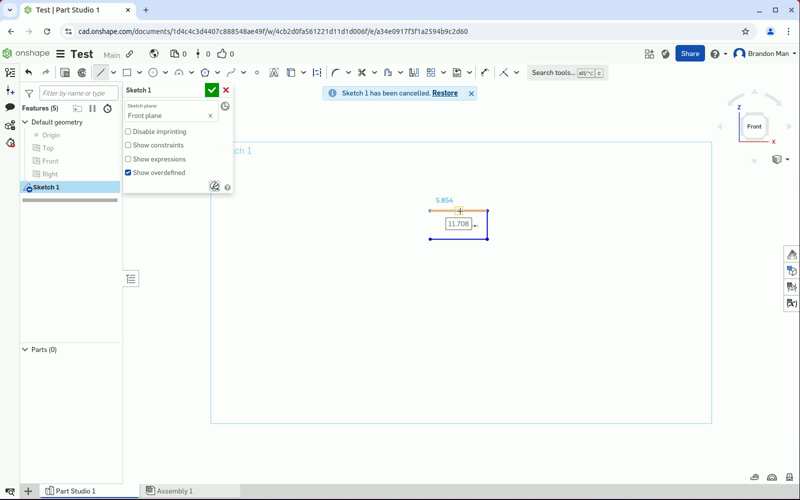
mouse_move(430, 239)
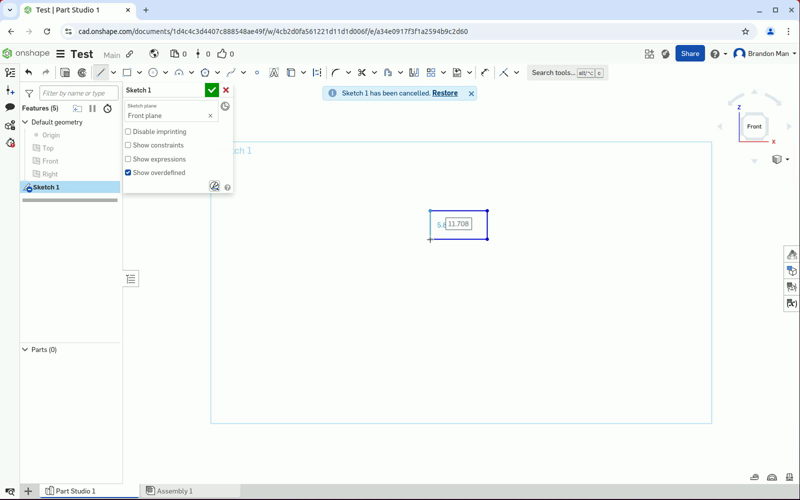
key_up(shift)
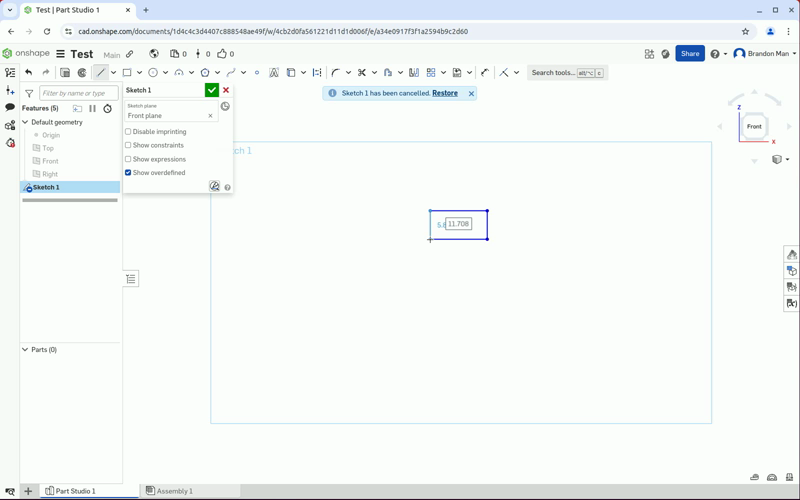
click(430, 239)
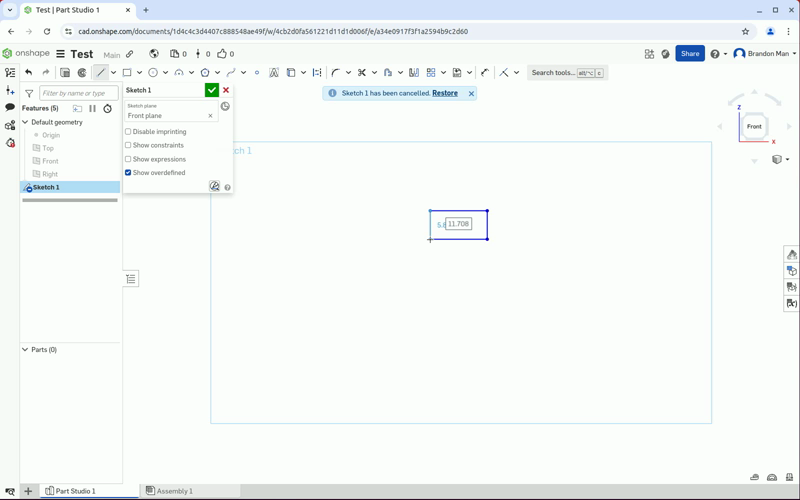
key(esc)
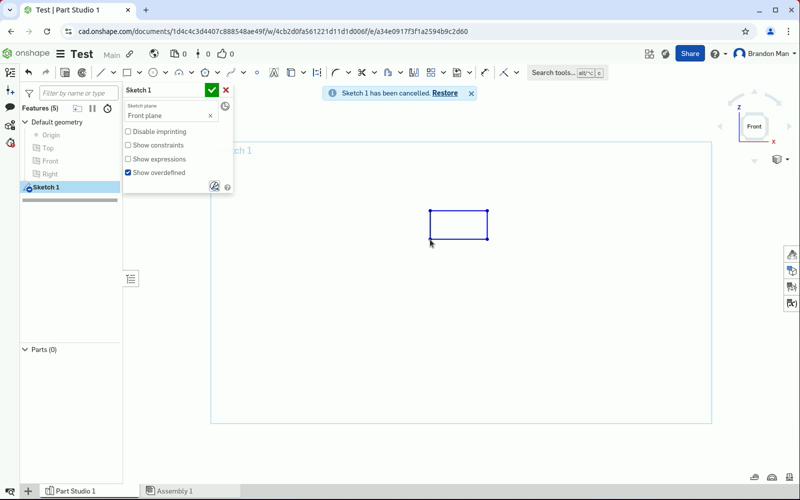
mouse_move(456, 221)
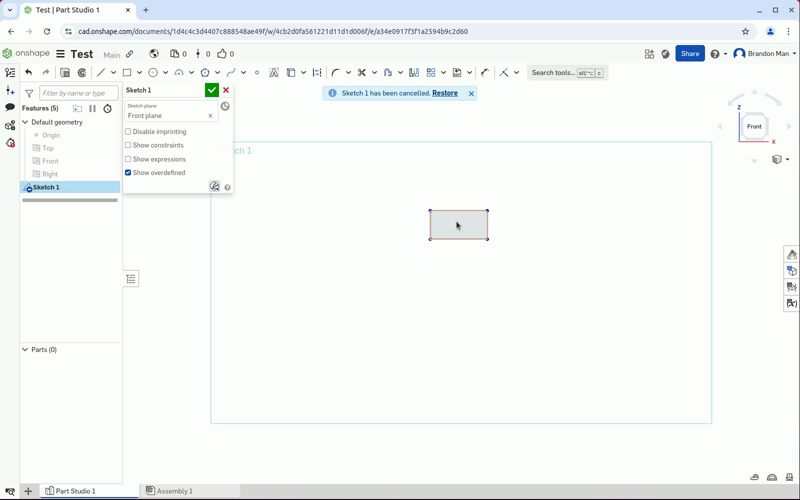
scroll(6)
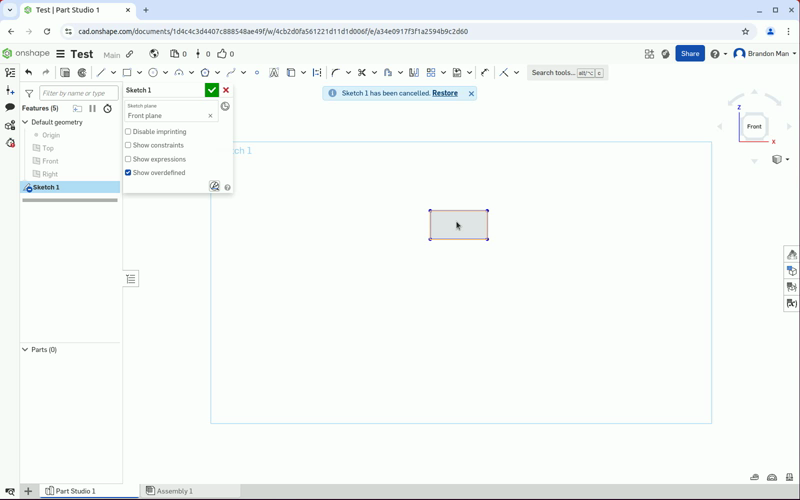
scroll(6)
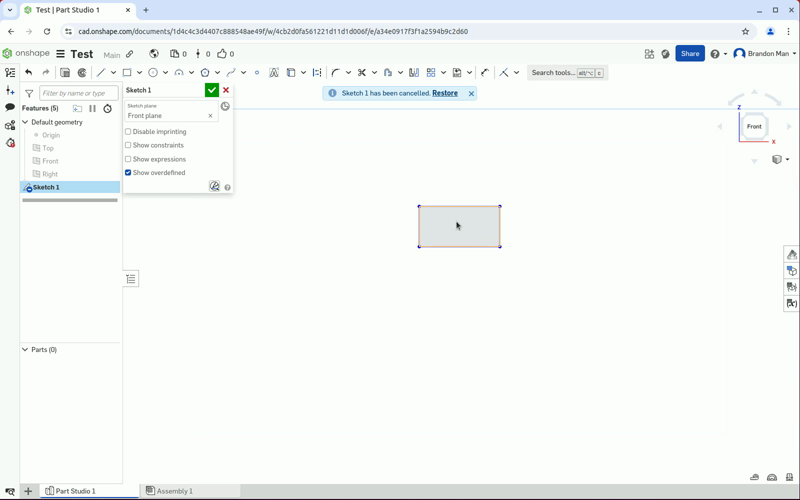
scroll(6)
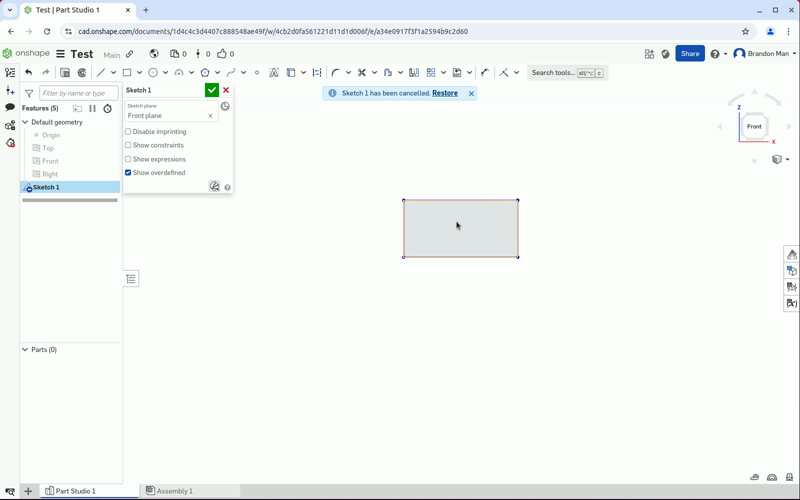
scroll(6)
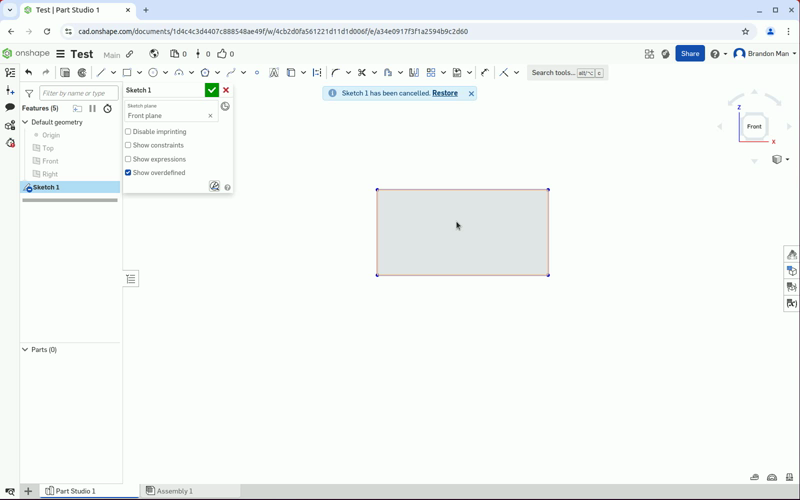
scroll(6)
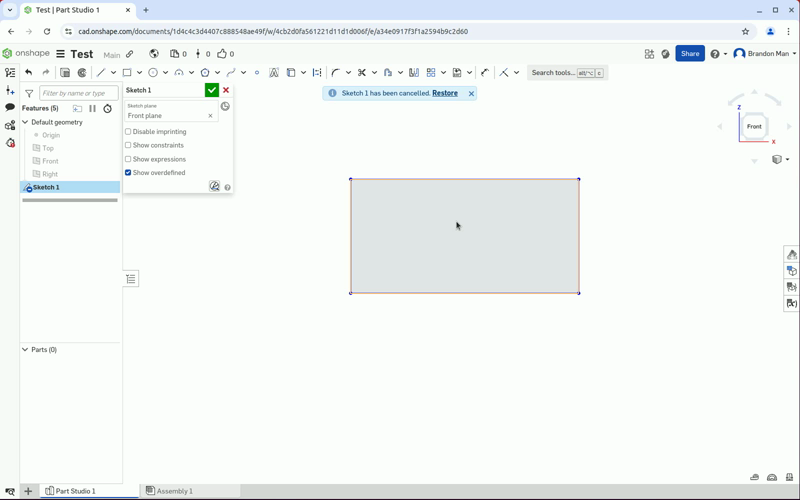
scroll(6)
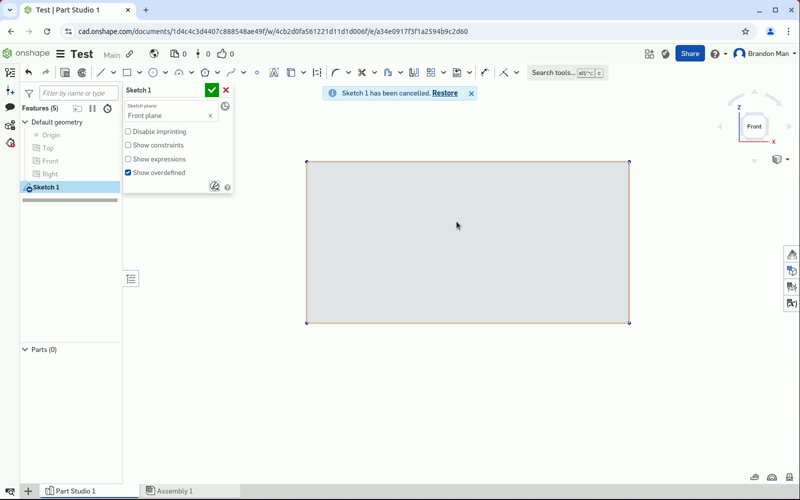
scroll(6)
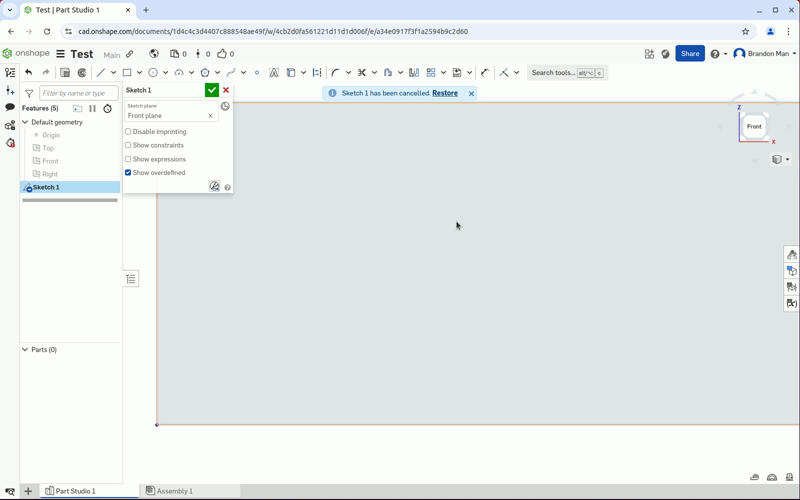
click(456, 221)
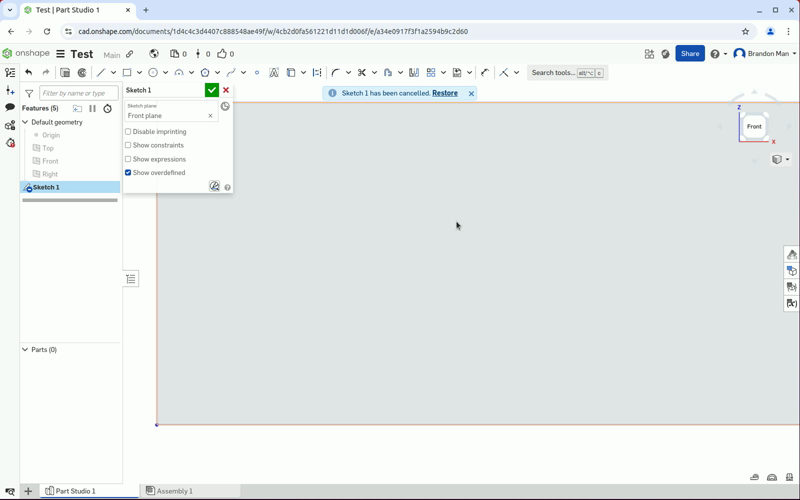
scroll(-6)
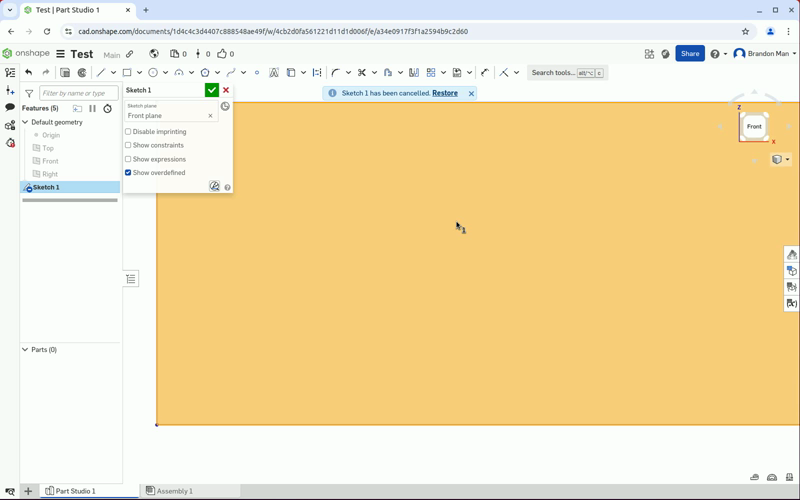
scroll(-6)
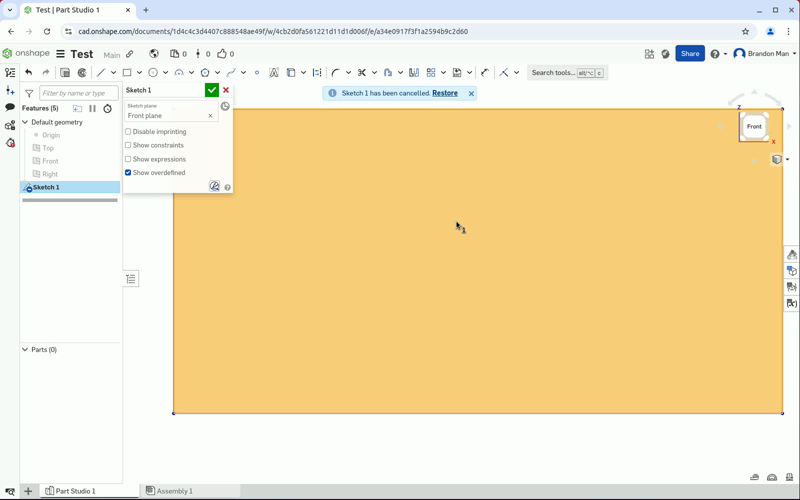
scroll(-6)
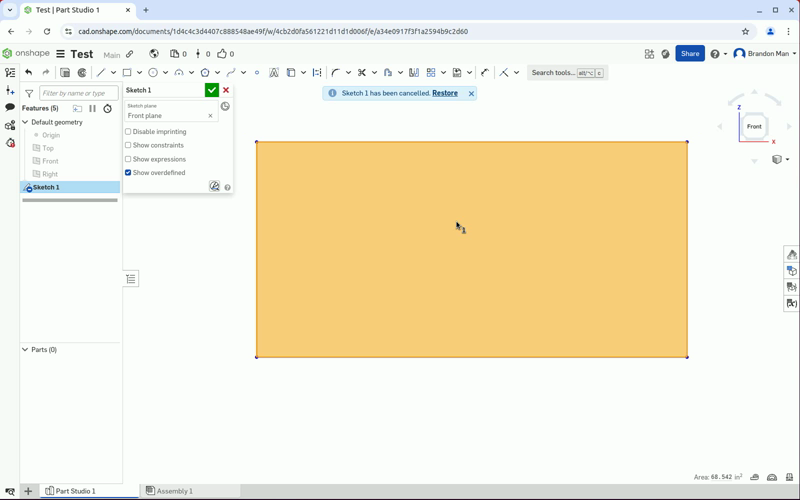
scroll(-6)
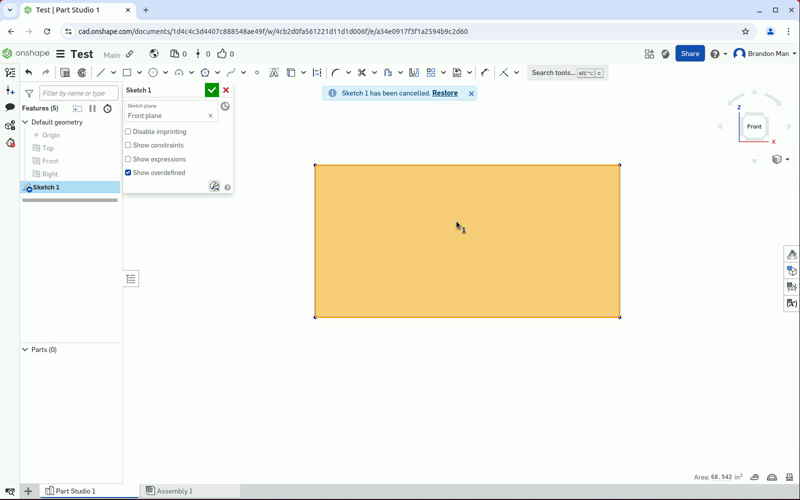
scroll(-6)
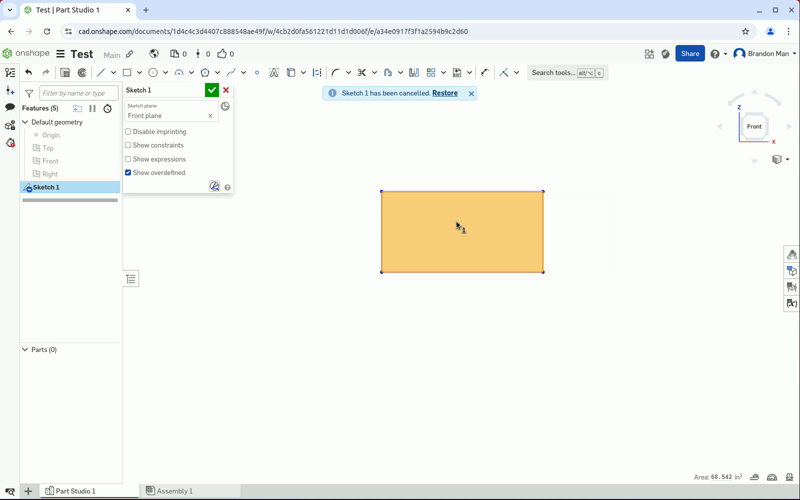
scroll(-6)
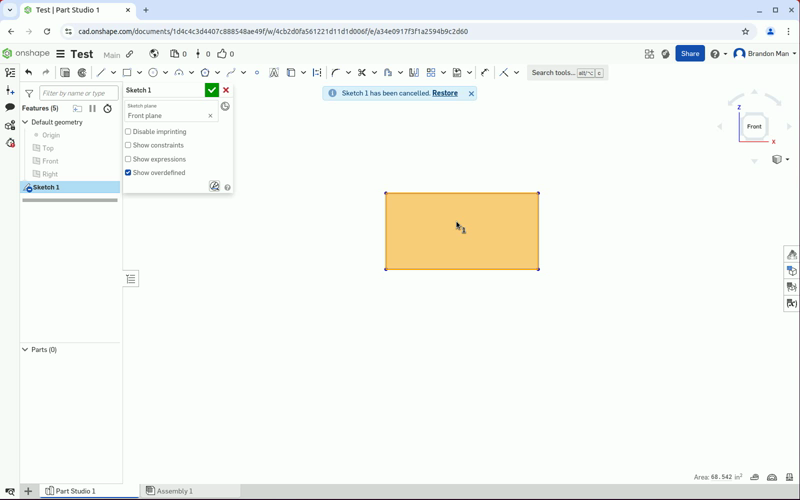
scroll(-6)
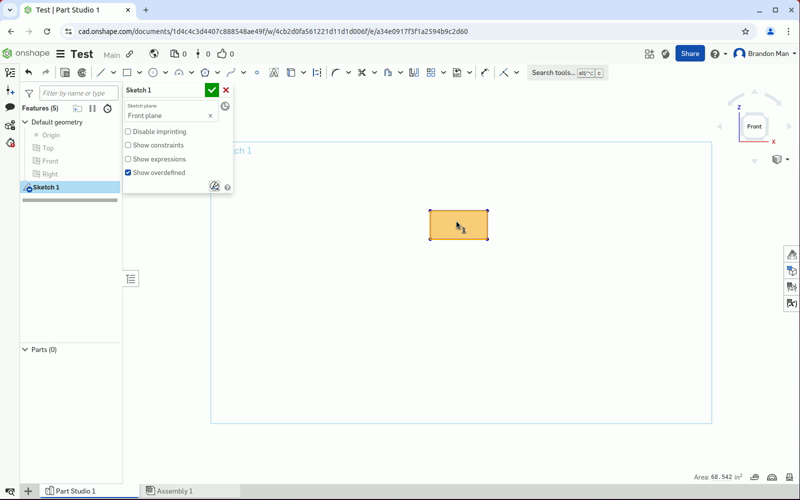
mouse_move(73, 352)
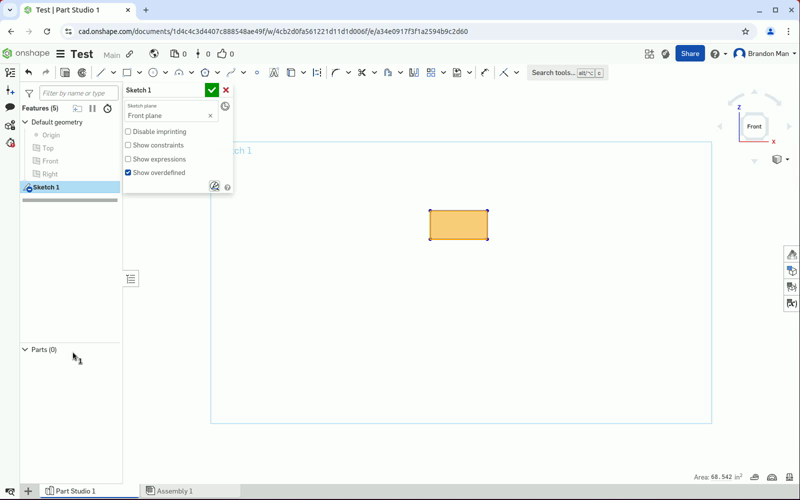
key(shift+y)
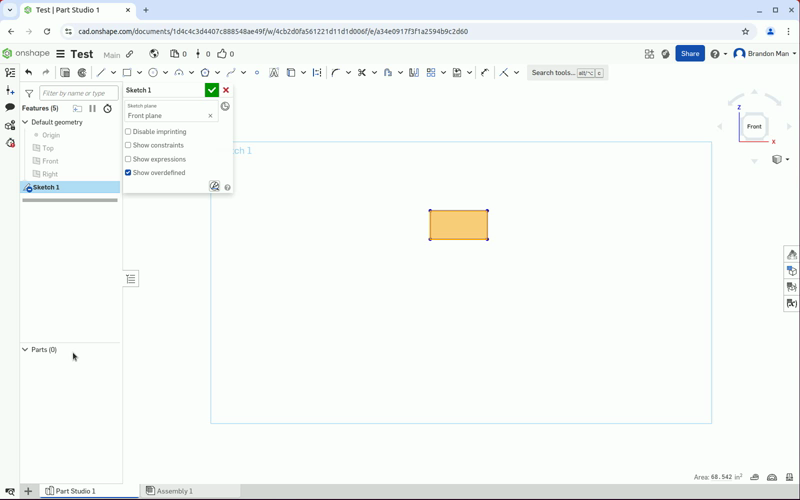
key(shift+e)
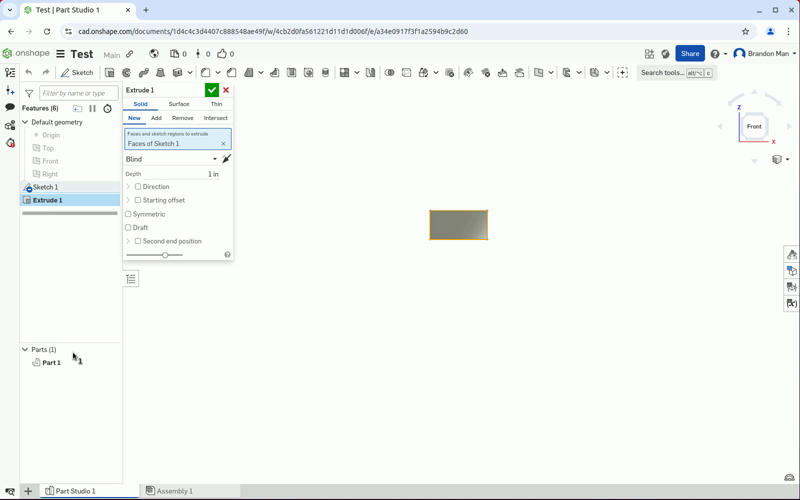
mouse_move(143, 106)
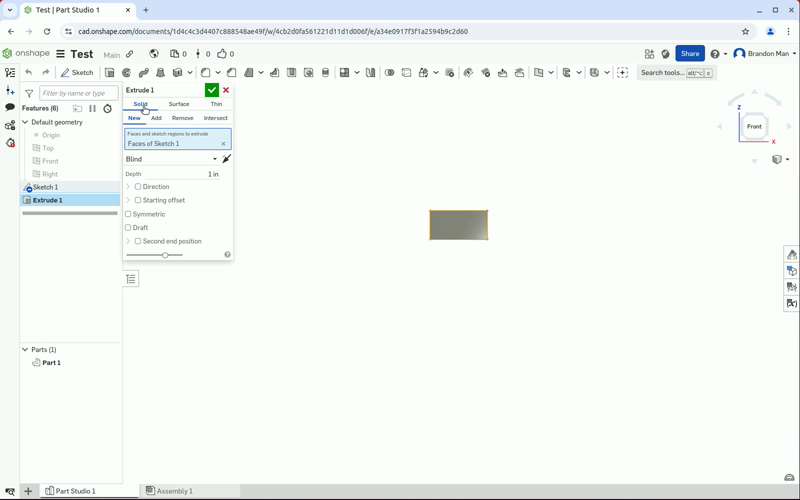
click(143, 106)
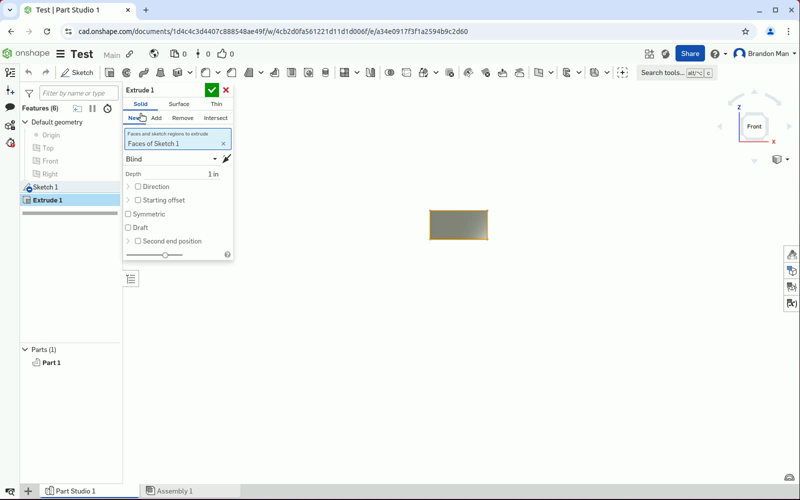
mouse_move(137, 120)
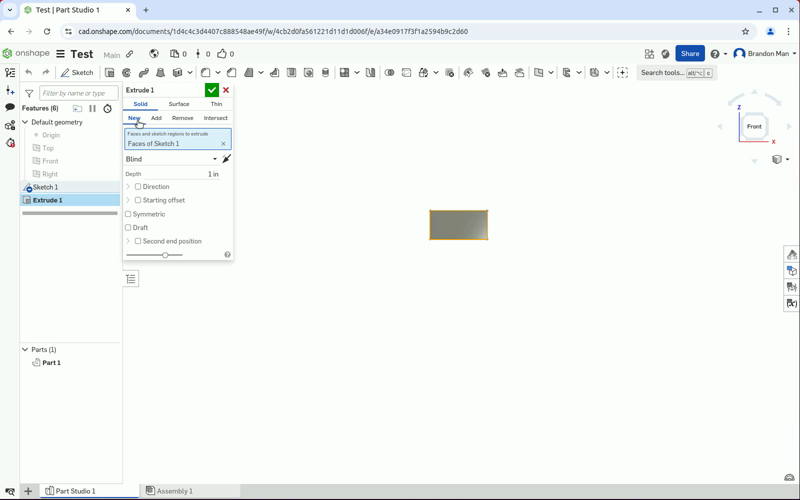
click(137, 120)
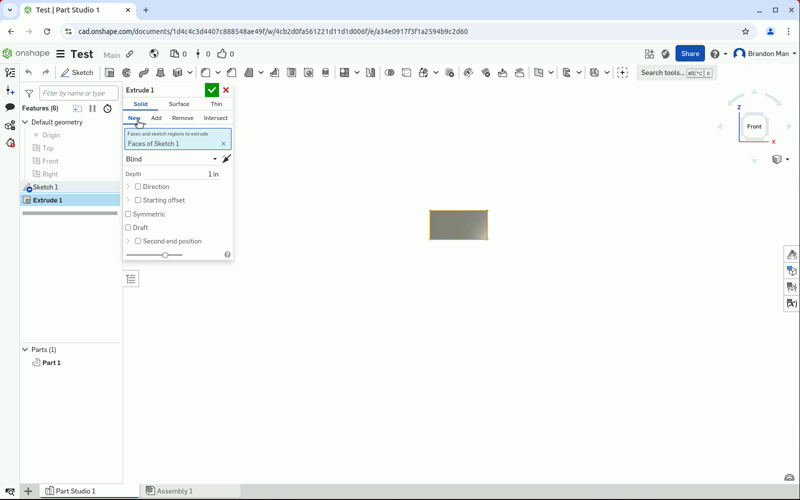
key(tab, 4)
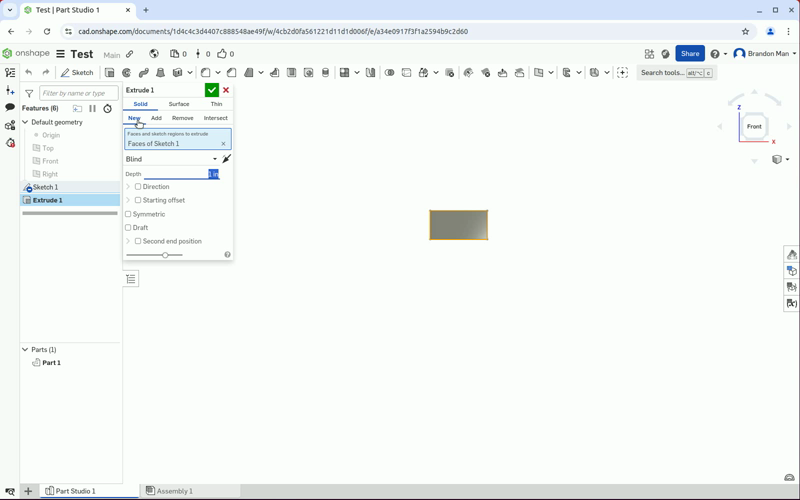
text(5.777)
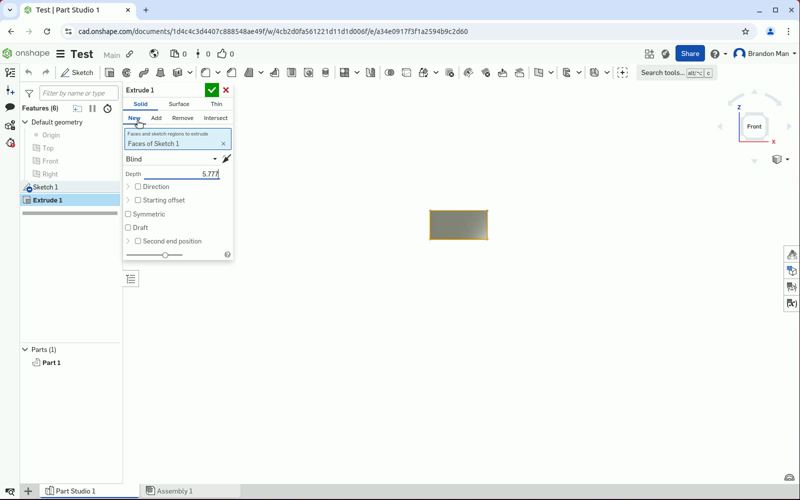
key(enter)
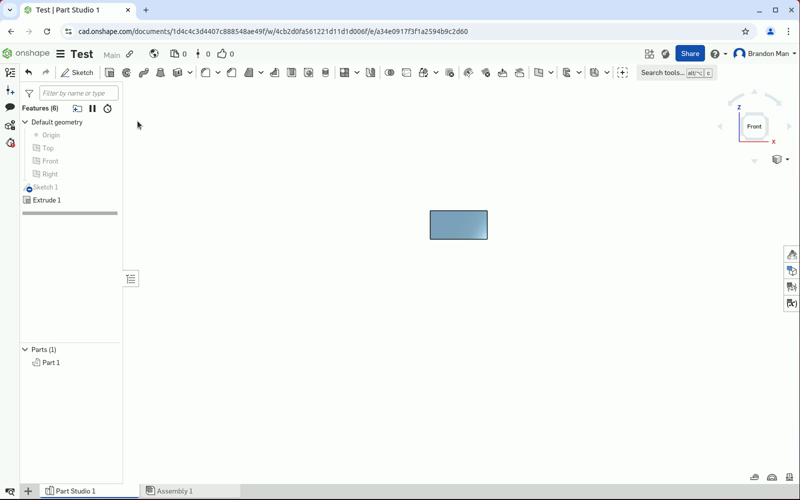
key(shift+h)
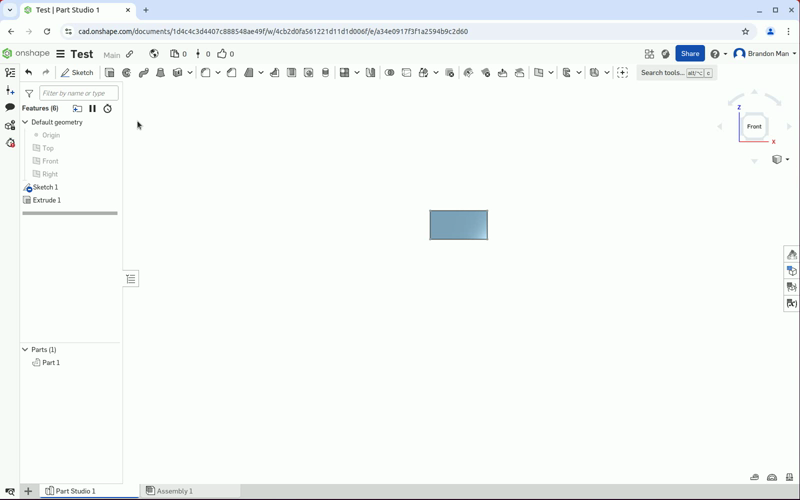
key(shift+h)
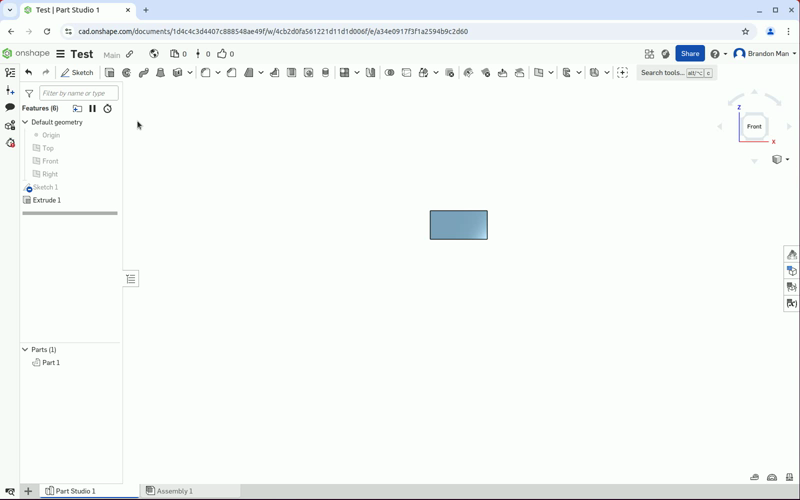
mouse_move(73, 189)
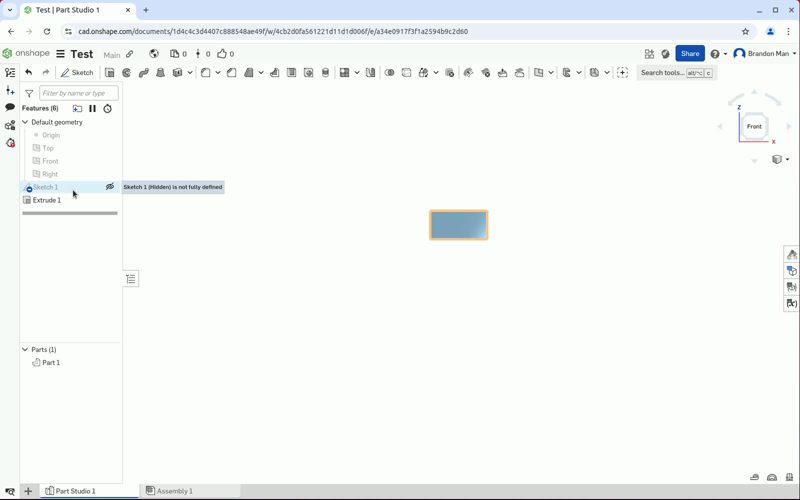
click(73, 189)
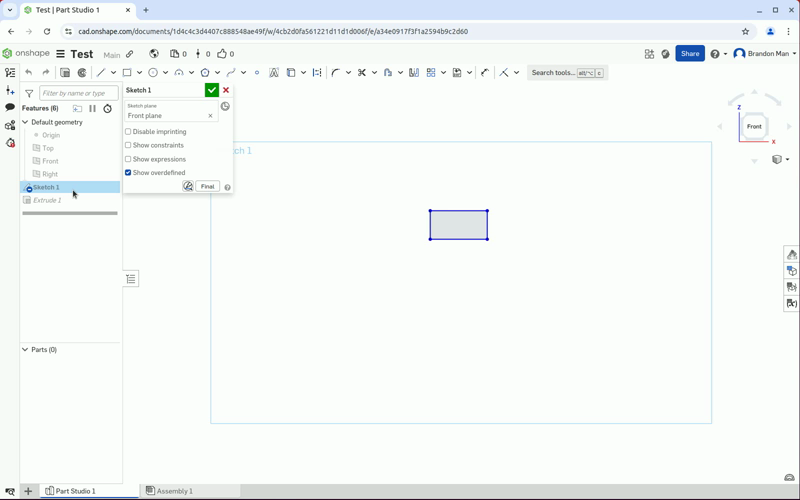
mouse_move(229, 92)
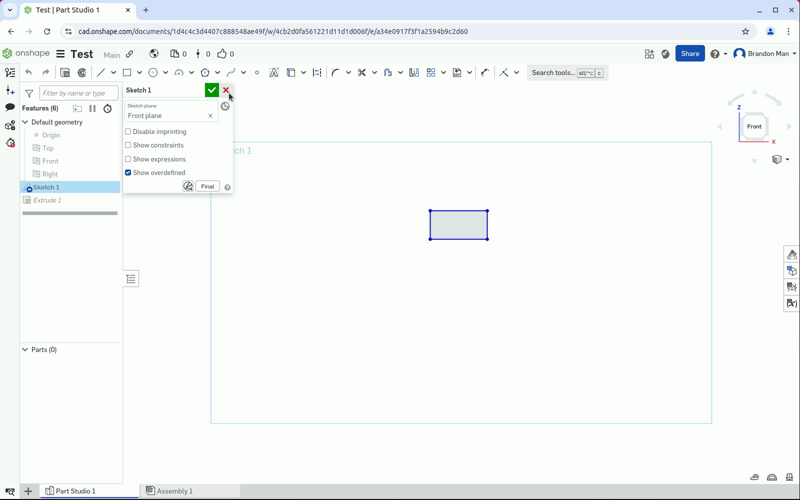
click(229, 92)
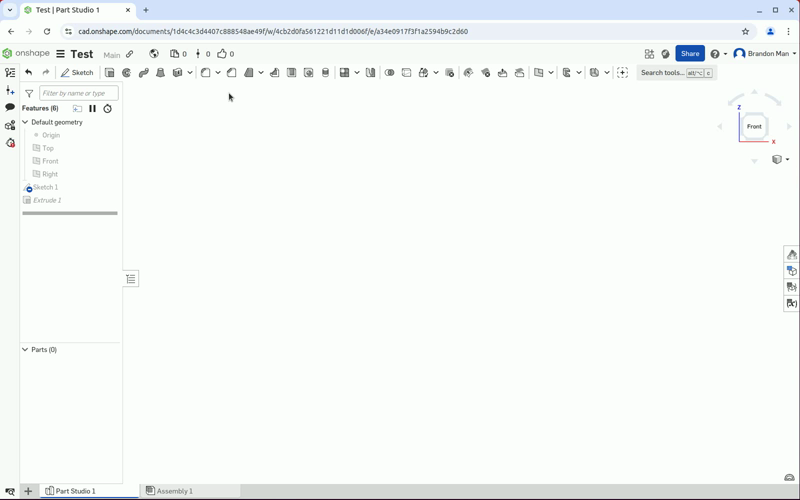
mouse_move(73, 352)
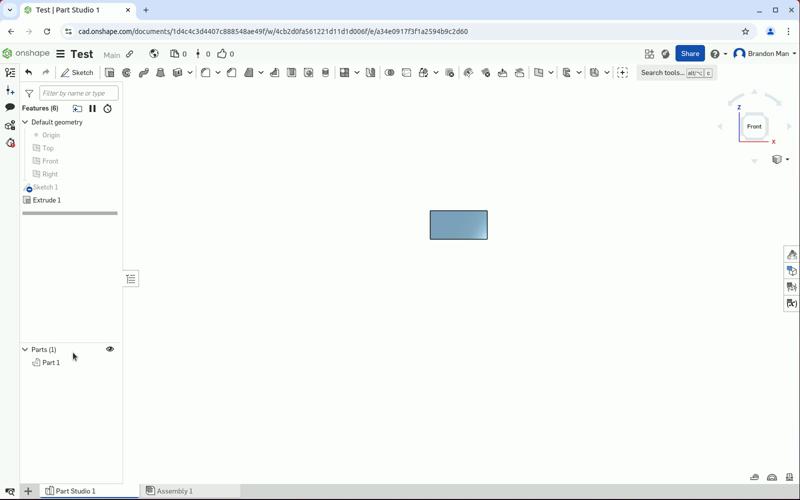
key(y)
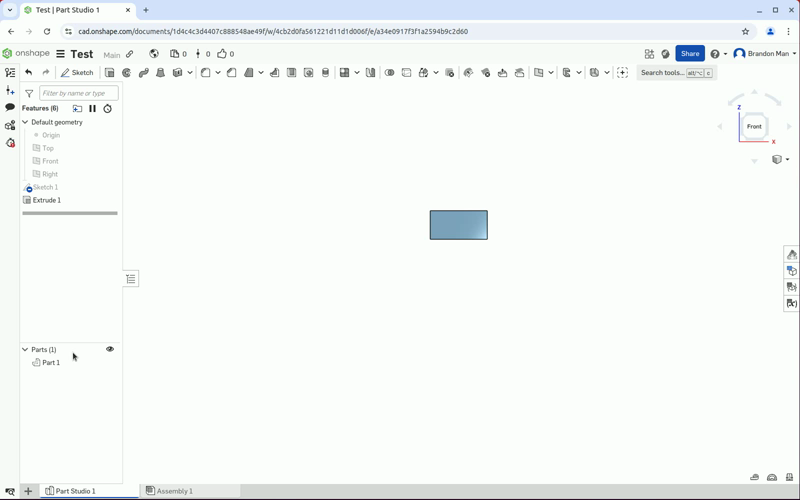
key(shift+p)
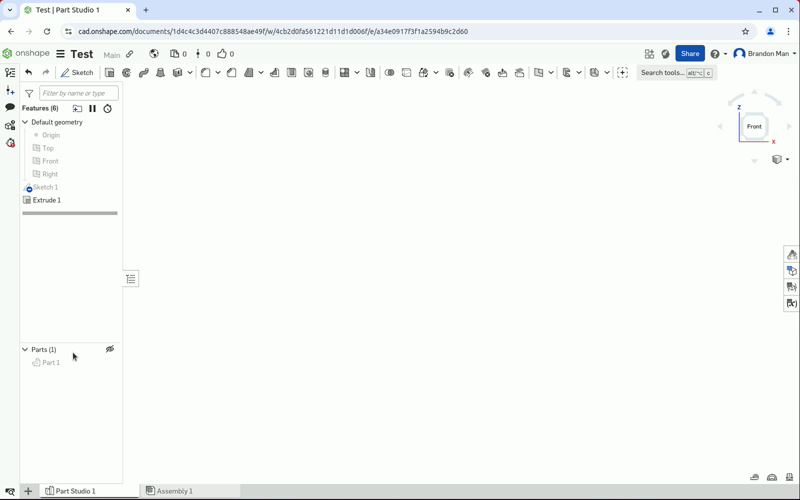
key(space)
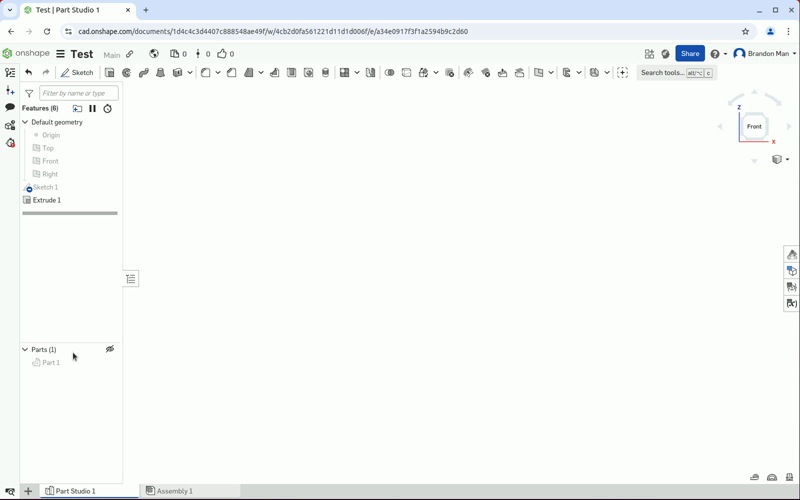
key_down(shift)
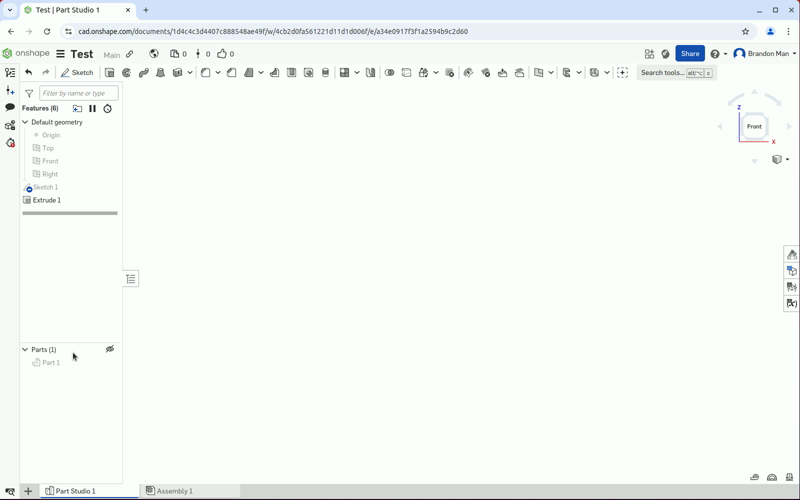
key(down)
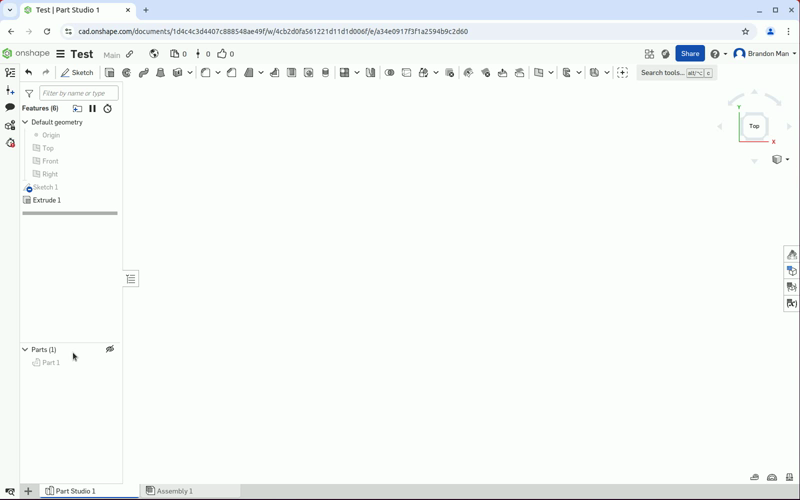
key_up(shift)
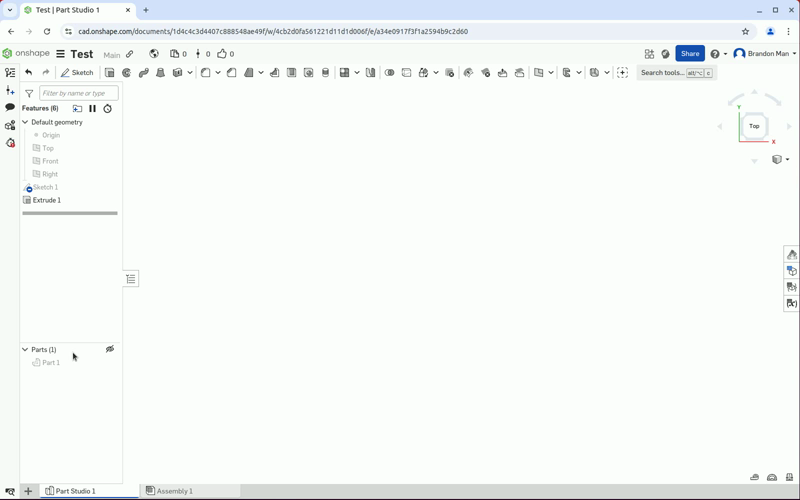
mouse_move(73, 352)
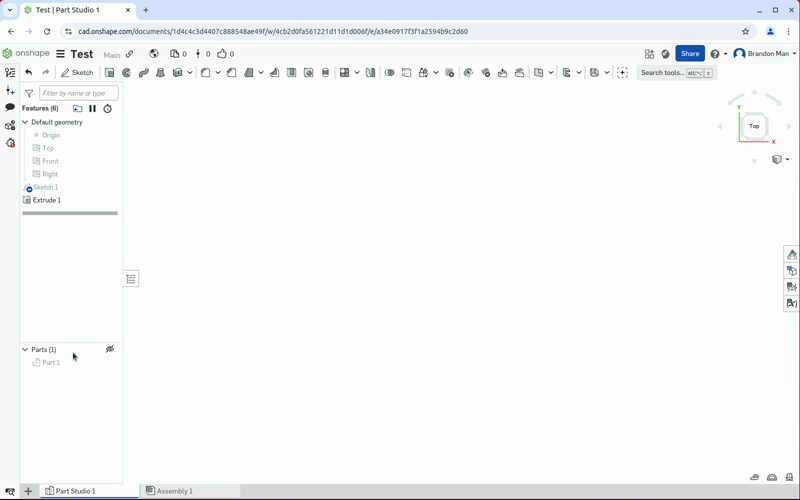
key(shift+y)
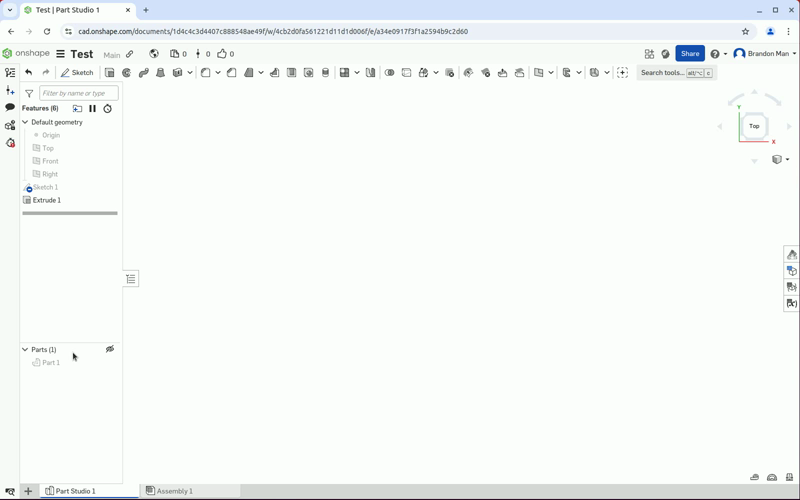
key(shift+s)
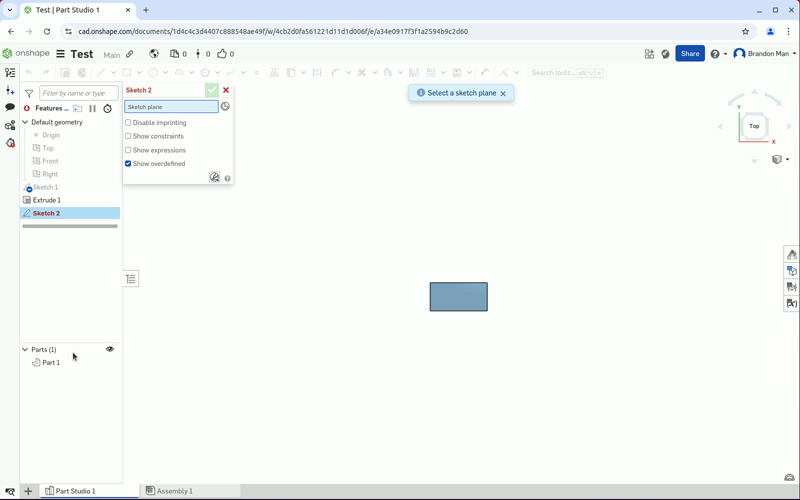
mouse_move(73, 150)
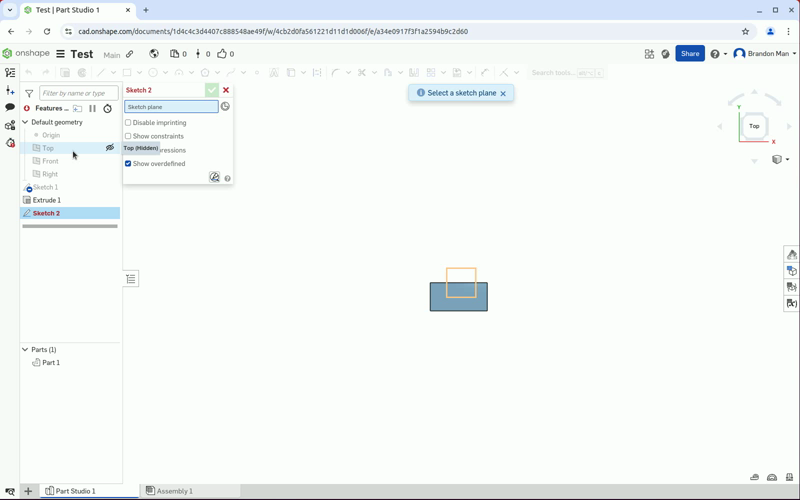
click(73, 150)
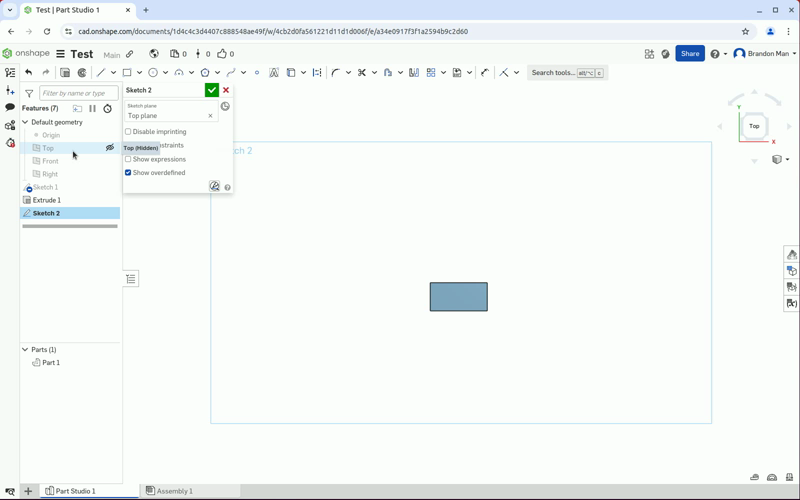
mouse_move(73, 352)
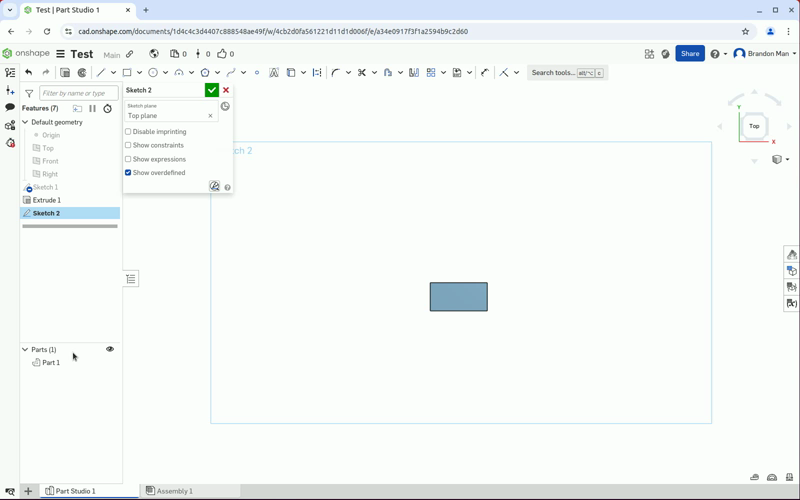
key(y)
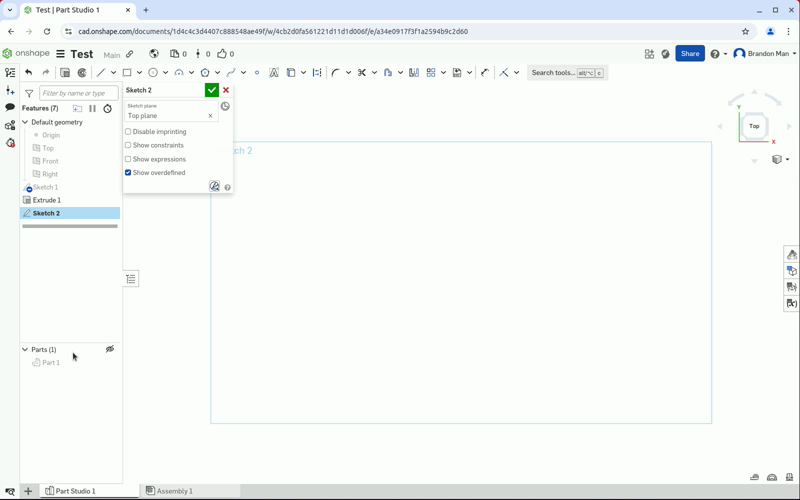
key(l)
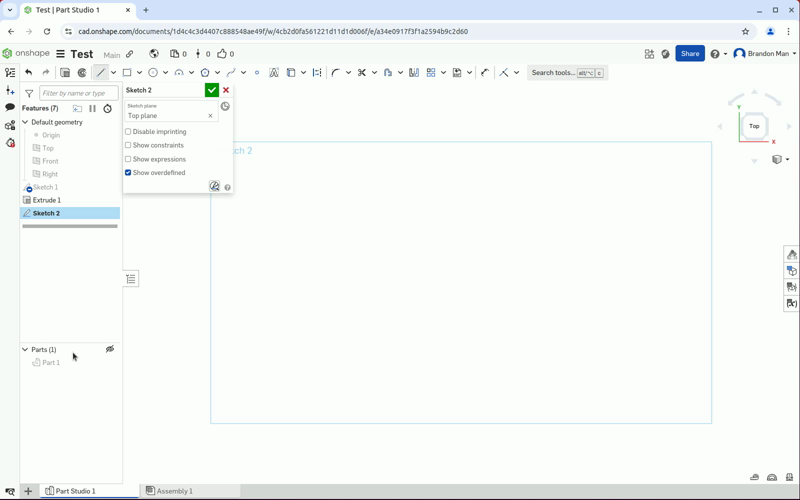
key_down(shift)
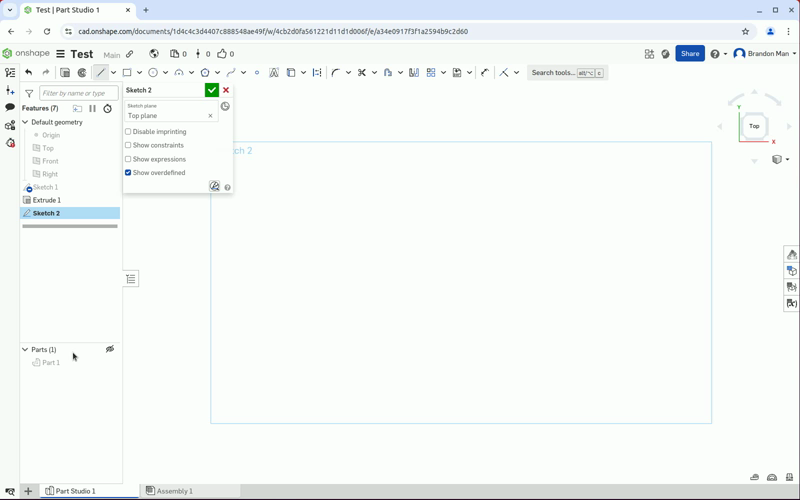
mouse_move(465, 255)
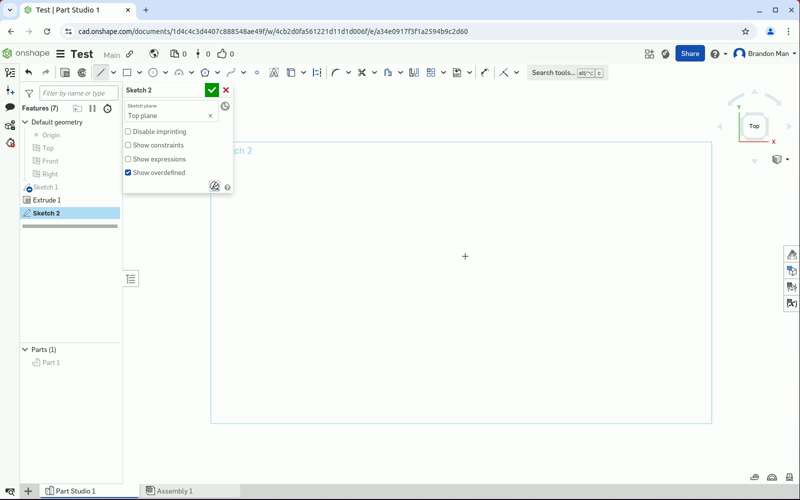
click(465, 255)
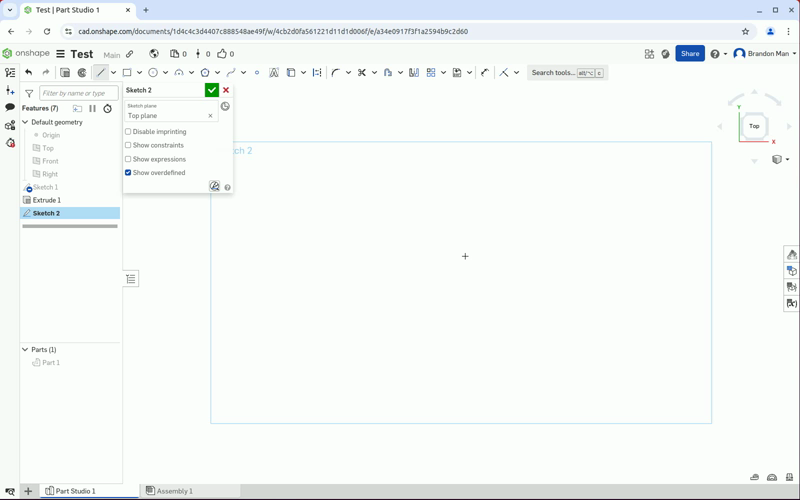
key_up(shift)
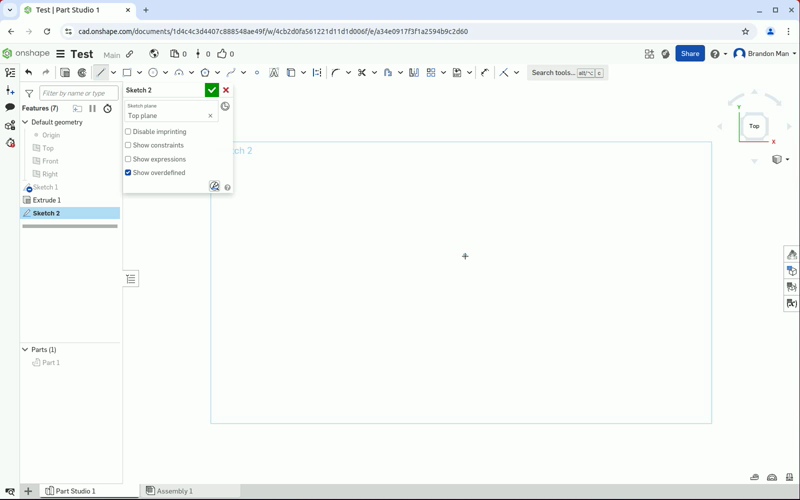
key_down(shift)
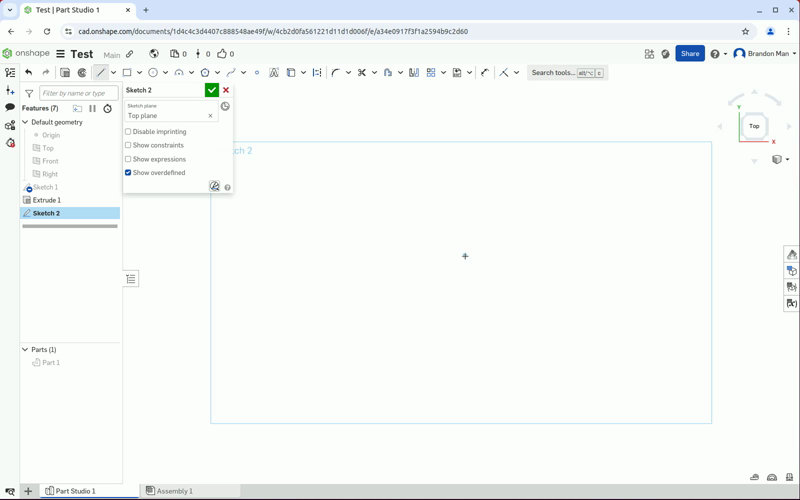
mouse_move(495, 255)
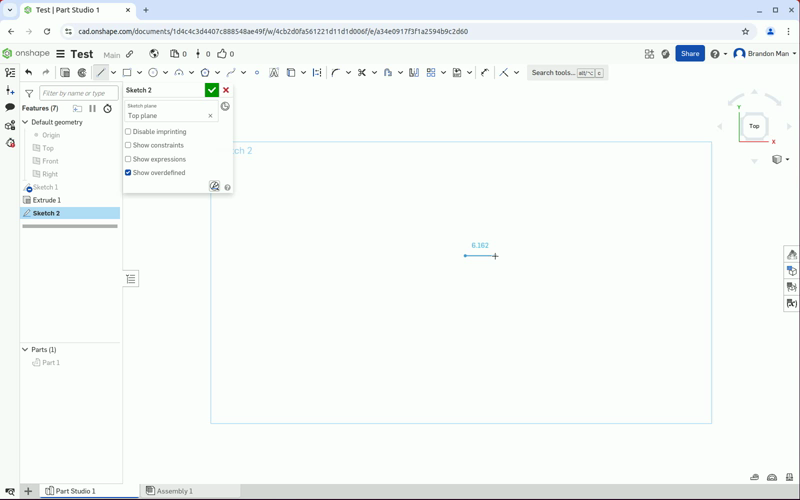
mouse_move(494, 255)
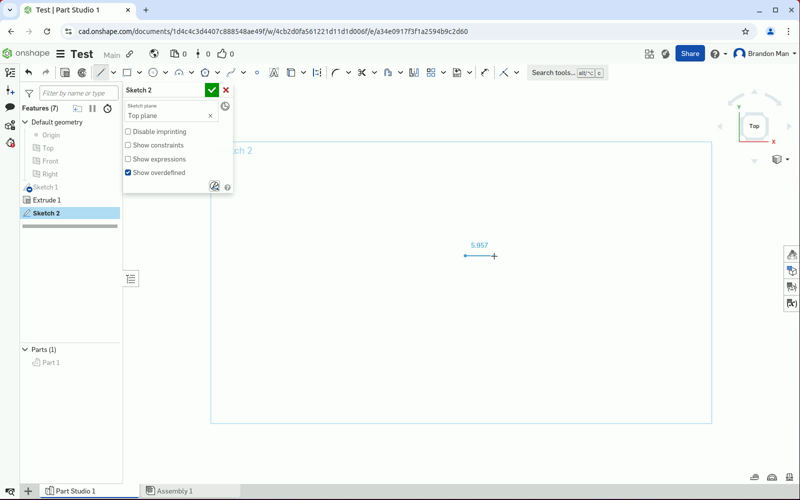
click(494, 255)
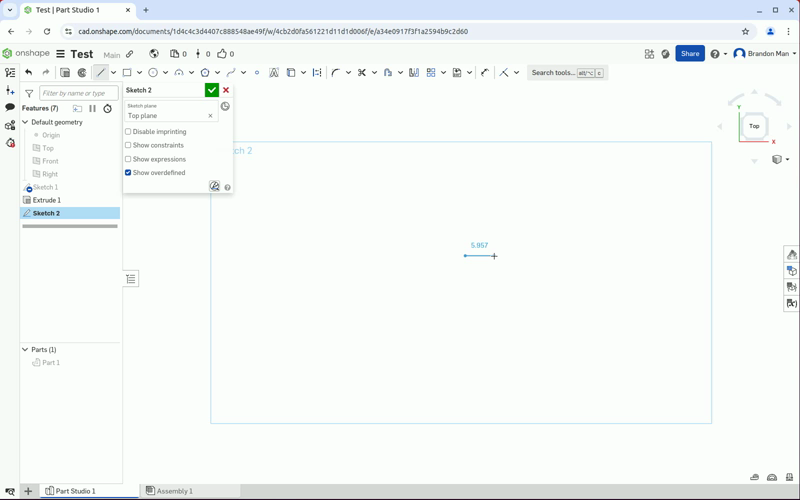
key_up(shift)
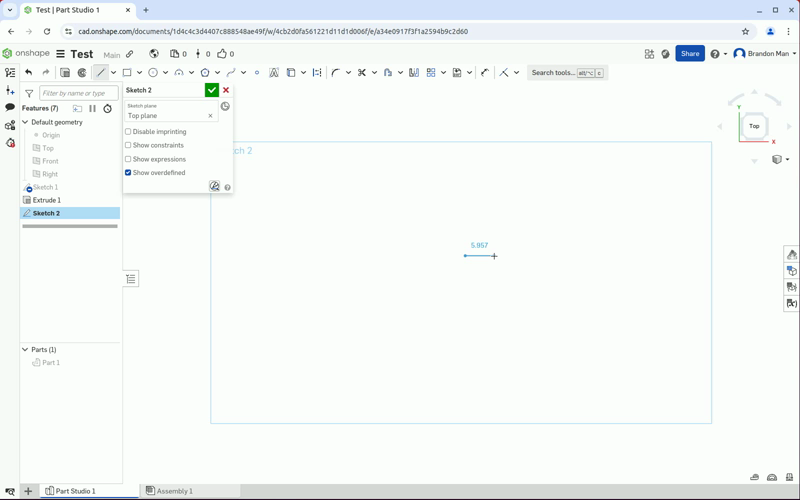
key_down(shift)
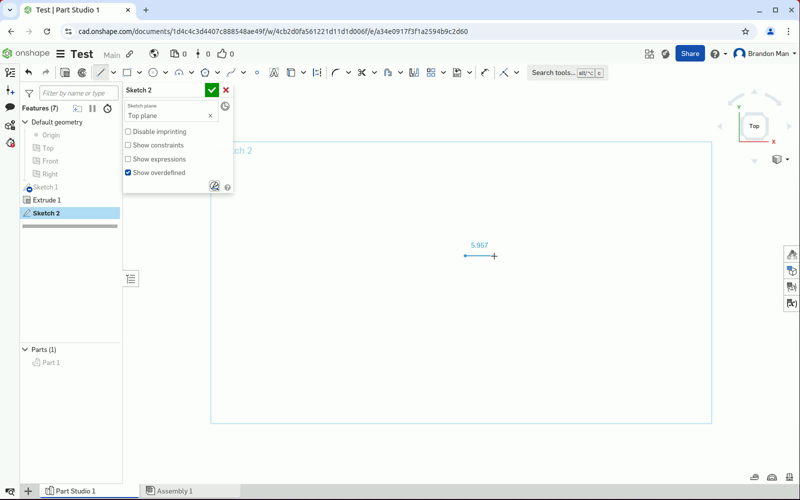
mouse_move(524, 255)
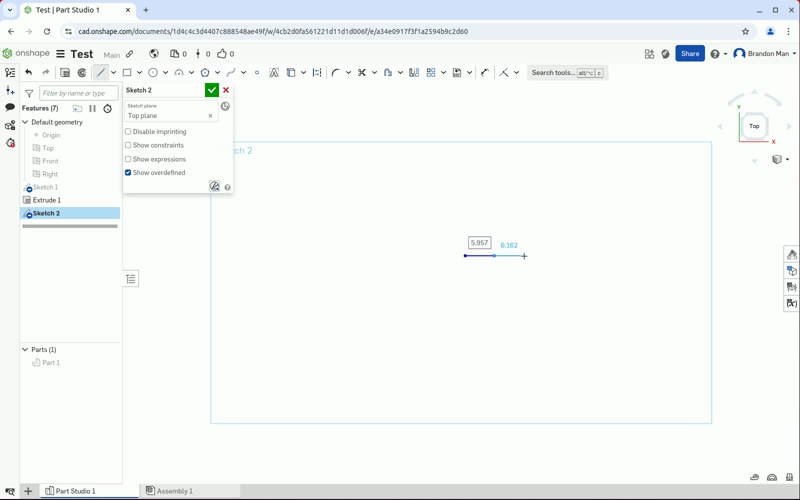
mouse_move(494, 226)
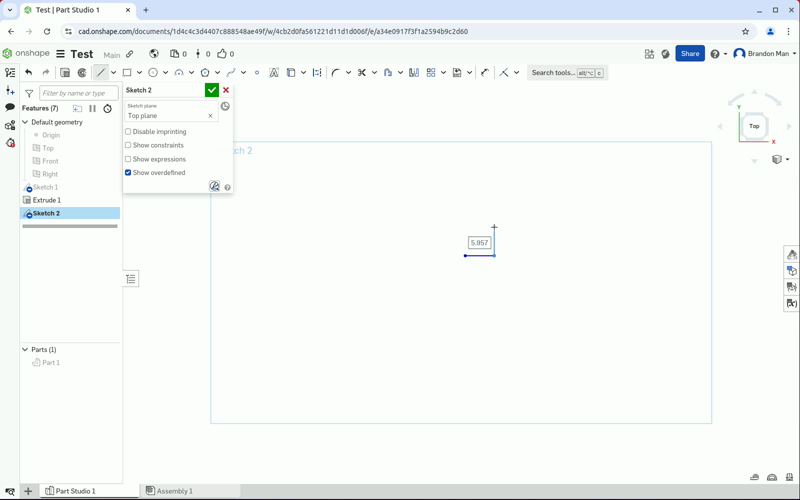
click(494, 226)
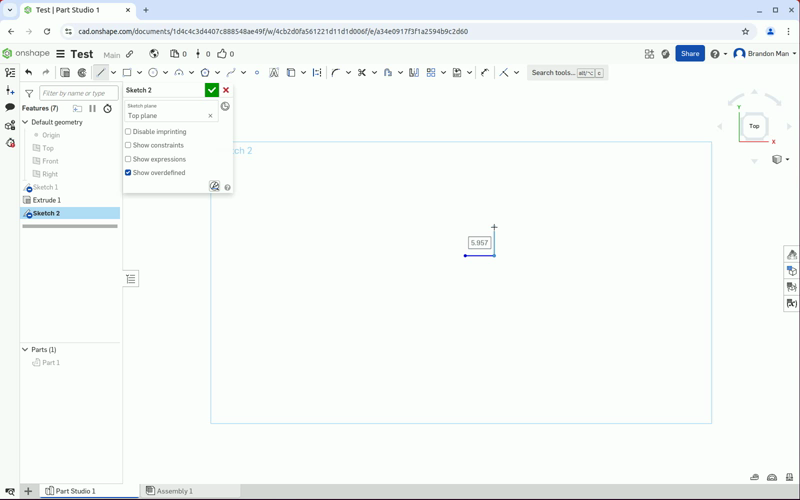
key_up(shift)
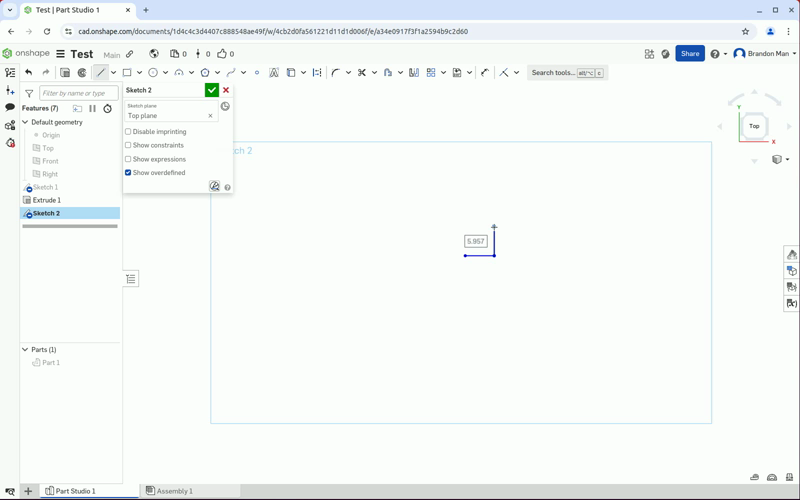
key_down(shift)
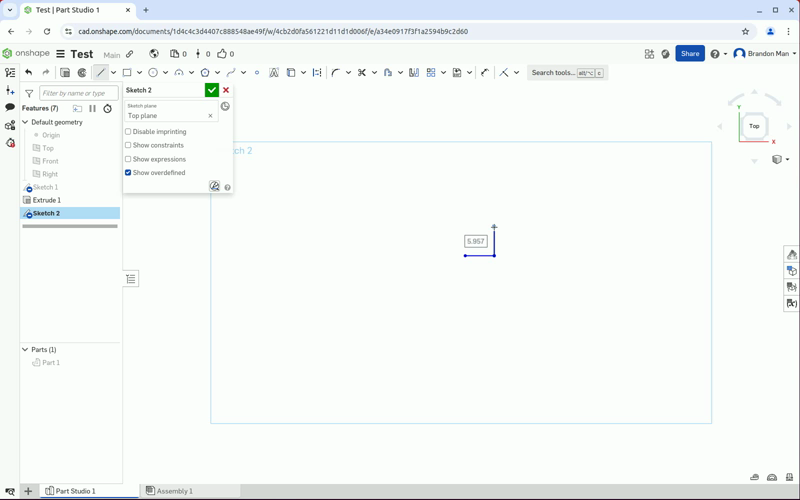
mouse_move(524, 226)
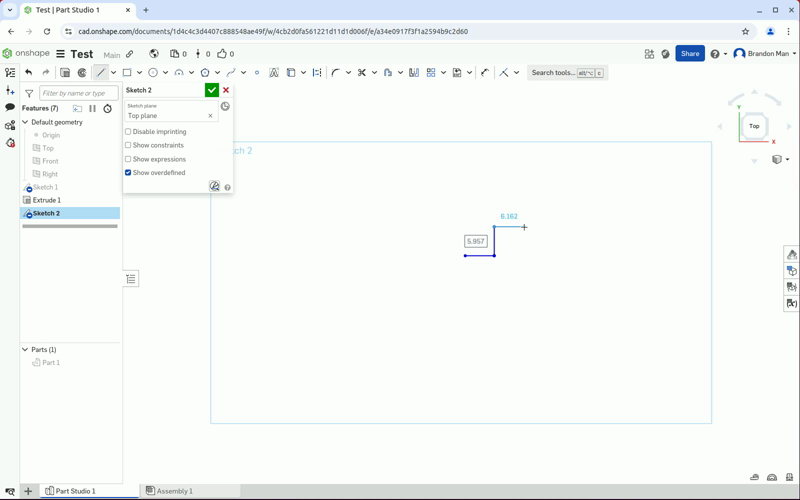
mouse_move(465, 226)
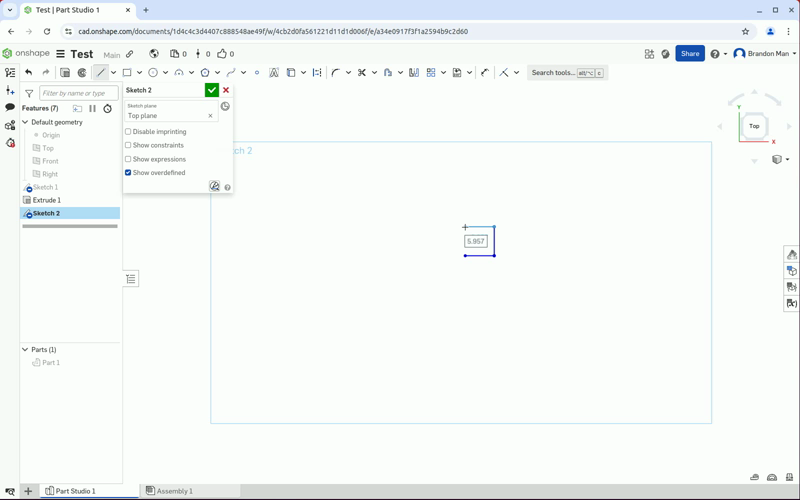
click(465, 226)
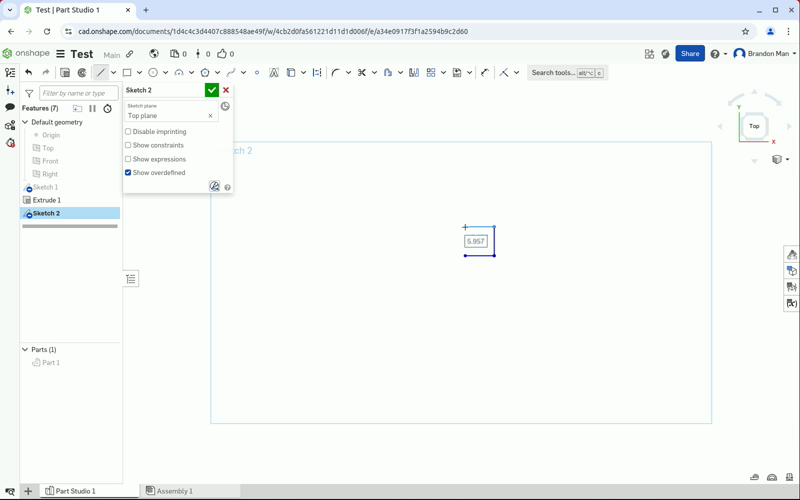
key_up(shift)
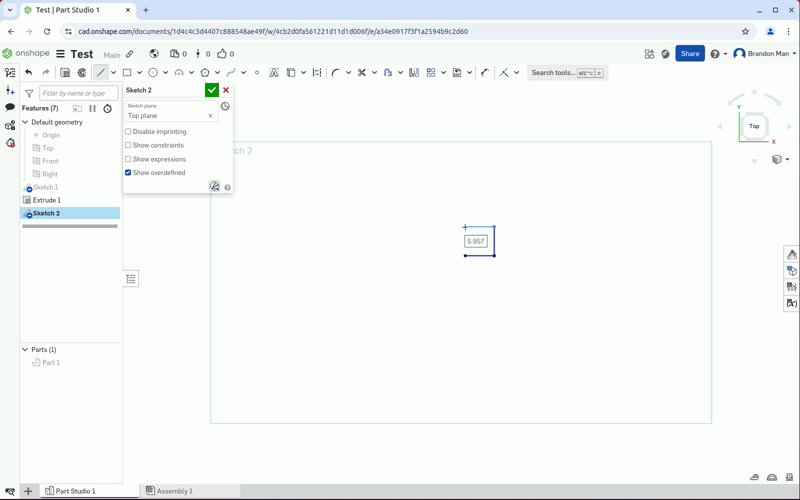
mouse_move(495, 226)
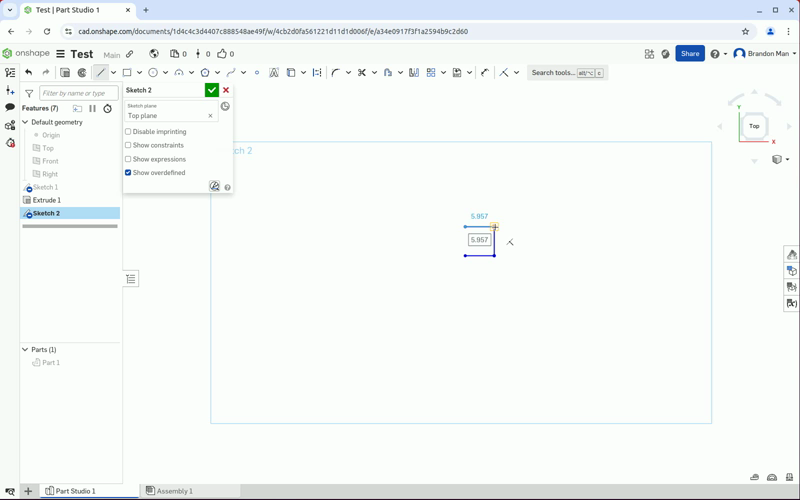
key_down(shift)
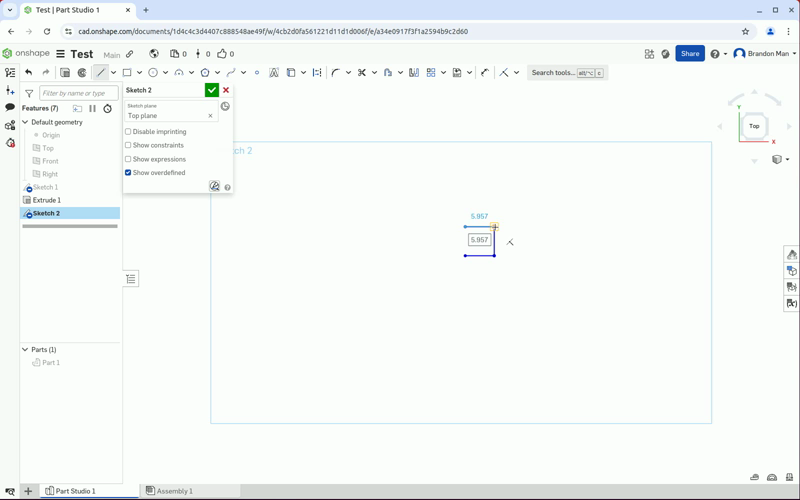
mouse_move(465, 255)
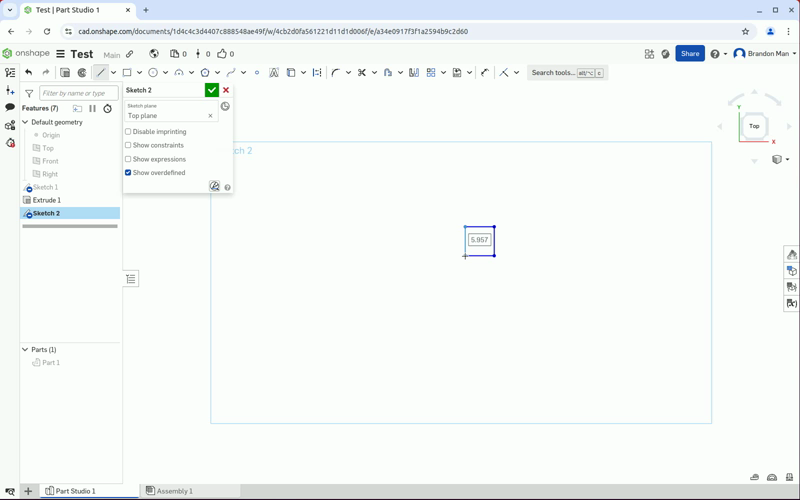
key_up(shift)
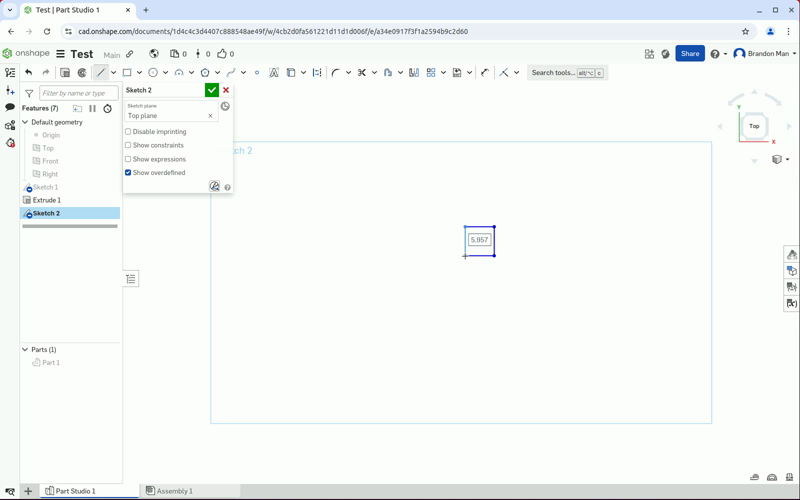
click(465, 255)
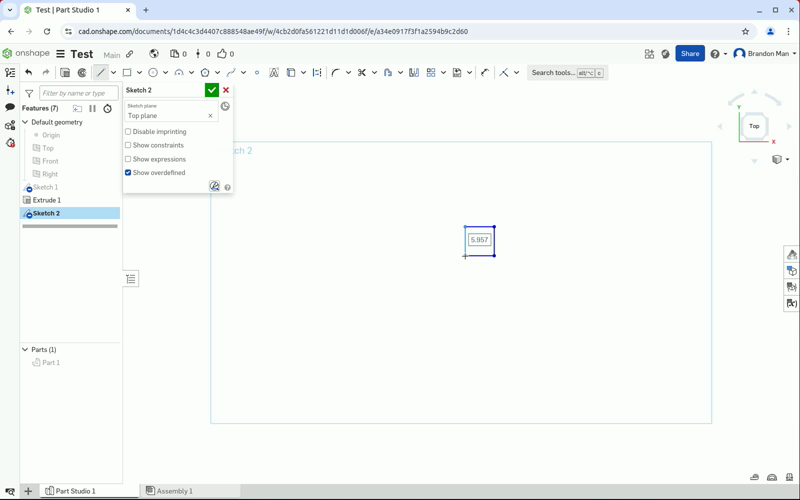
key(esc)
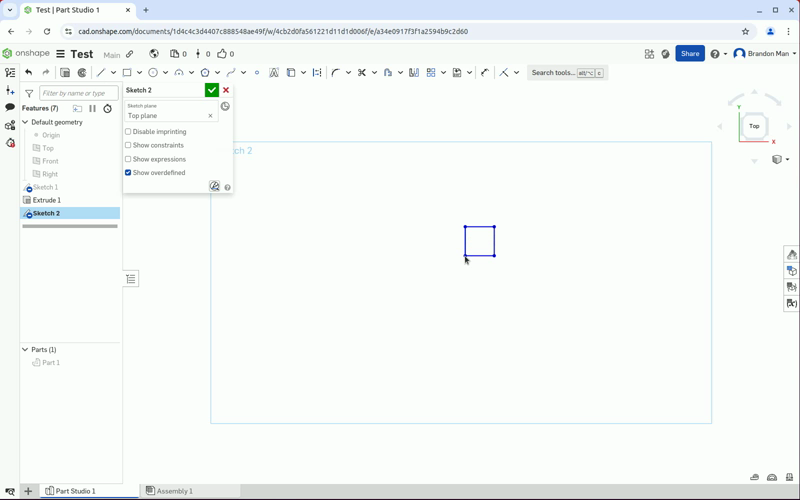
mouse_move(473, 253)
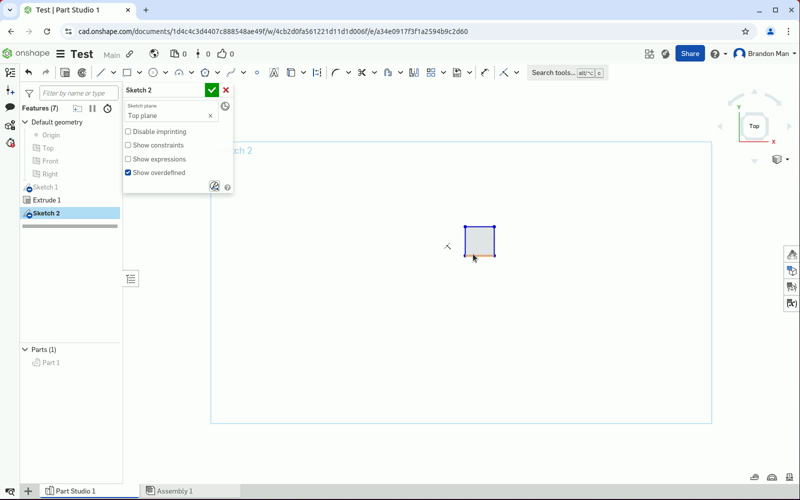
scroll(6)
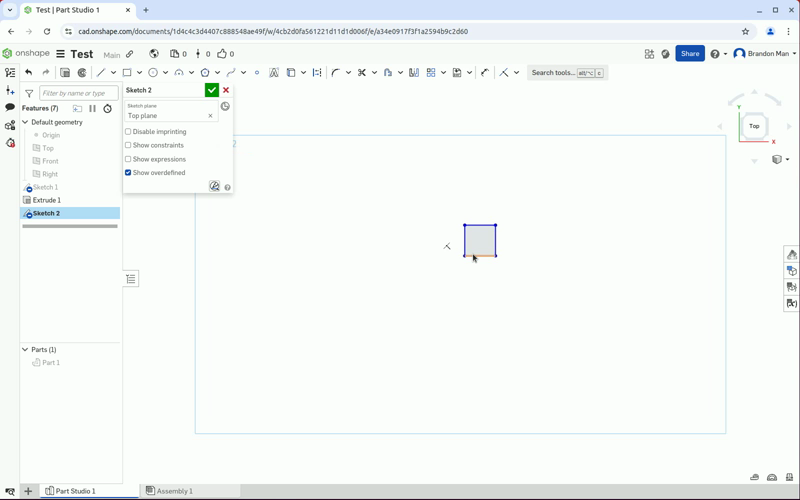
scroll(6)
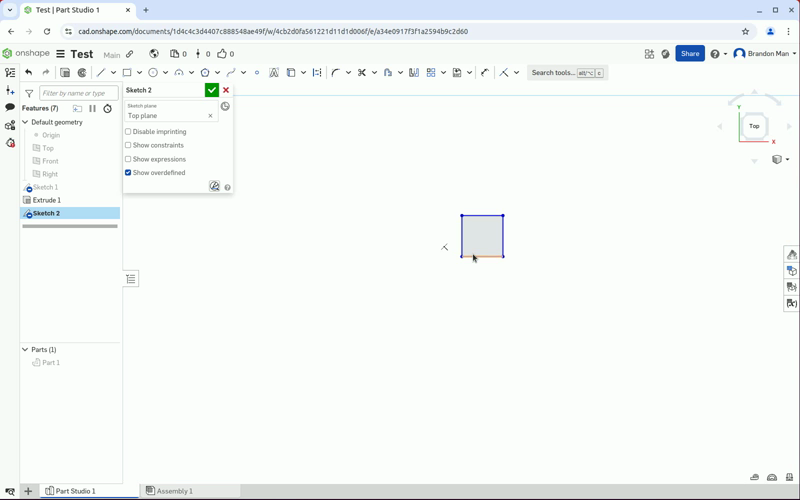
scroll(6)
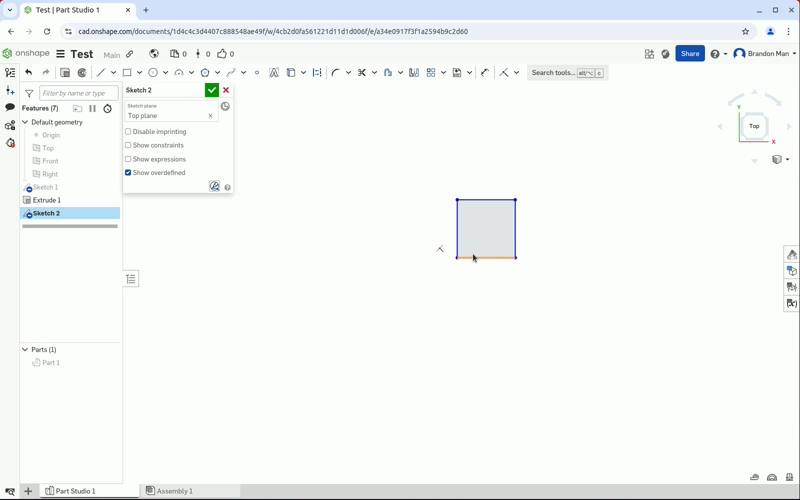
scroll(6)
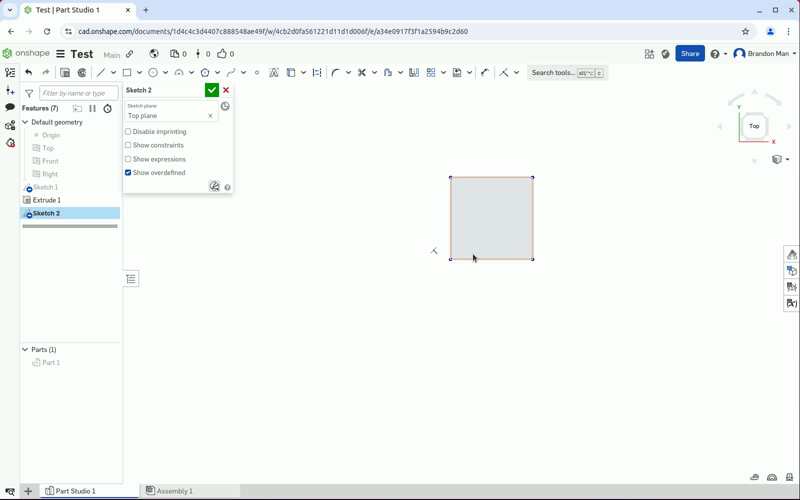
scroll(6)
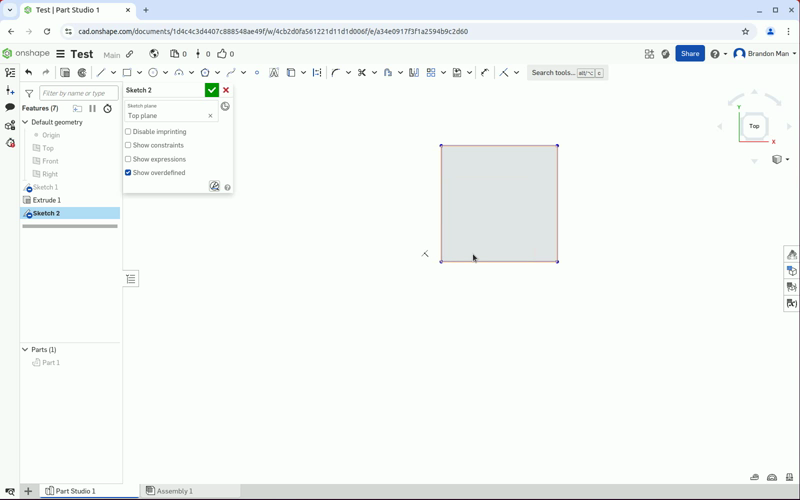
scroll(6)
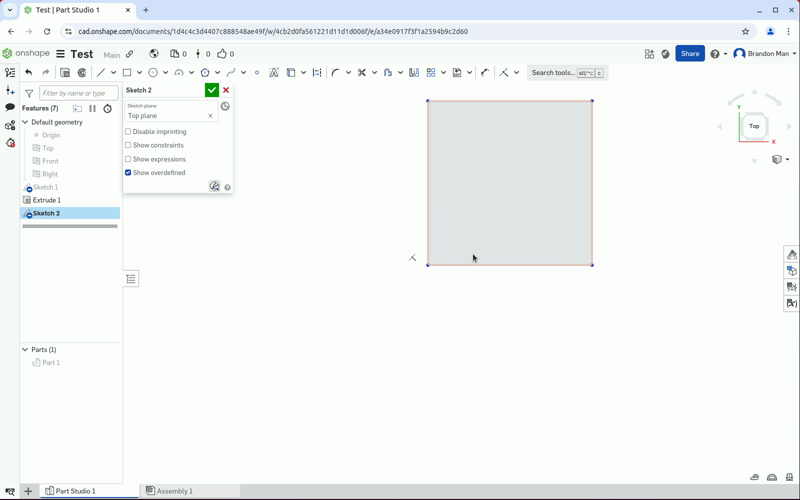
scroll(6)
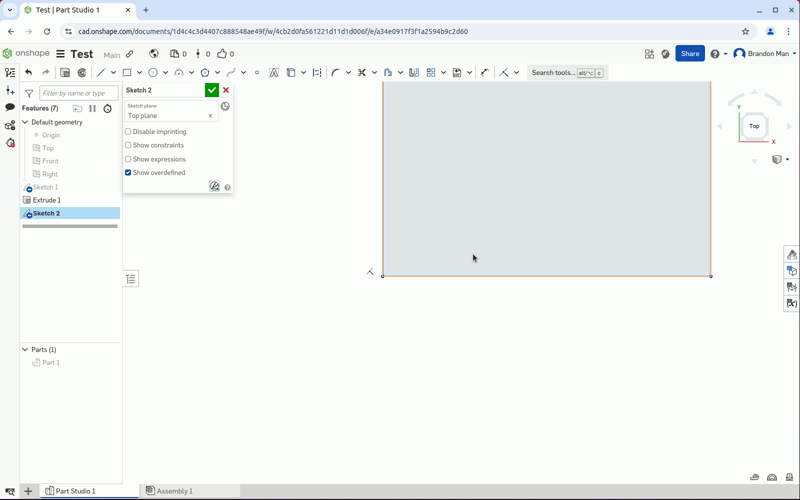
click(473, 253)
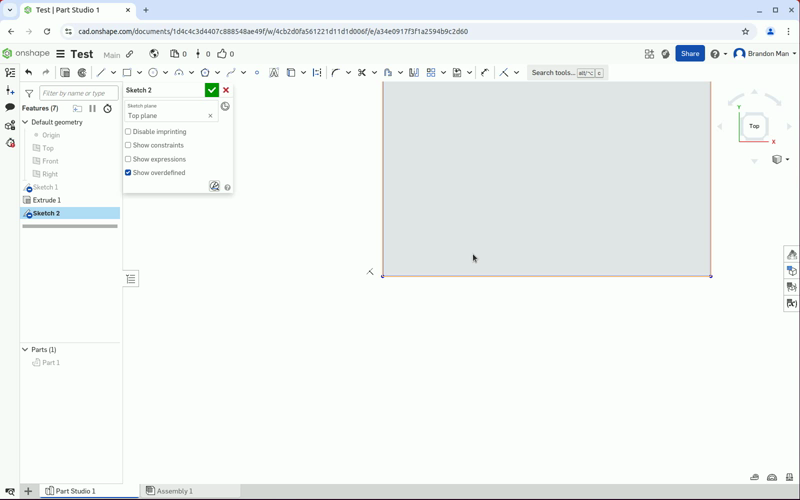
scroll(-6)
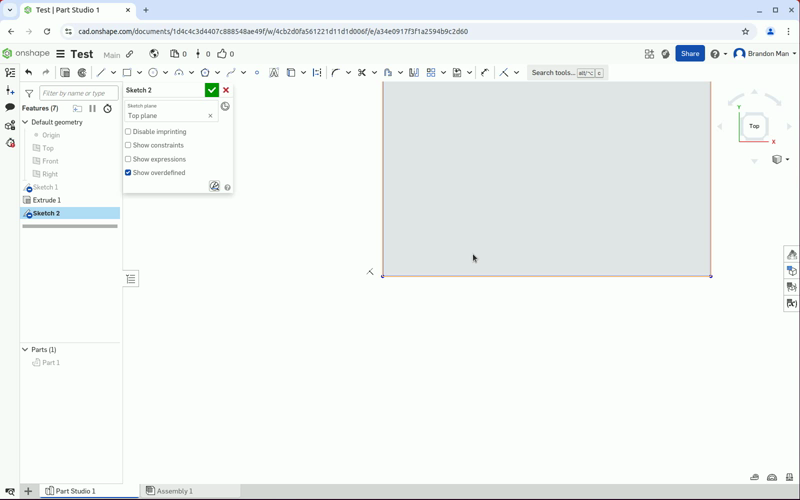
scroll(-6)
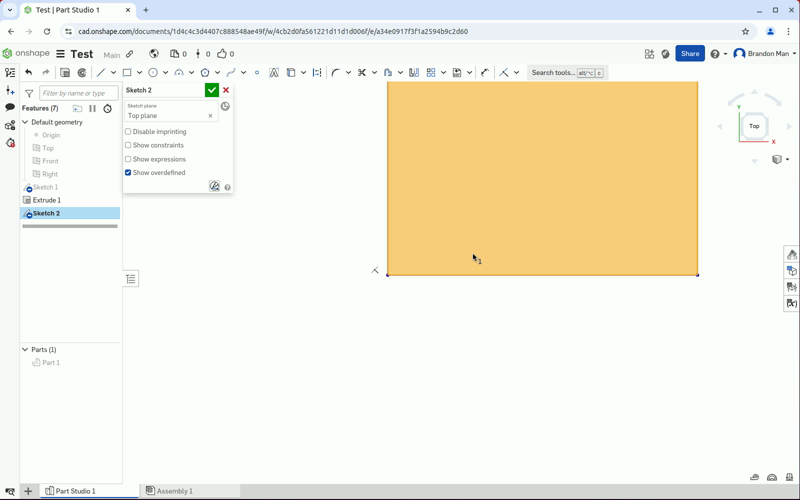
scroll(-6)
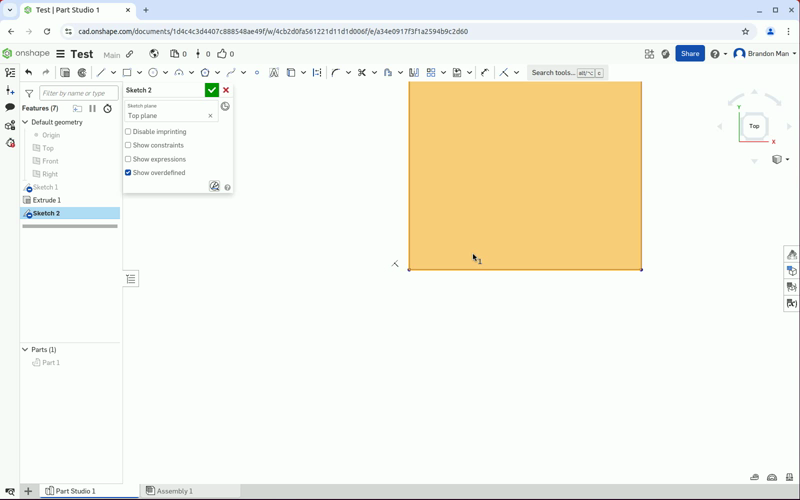
scroll(-6)
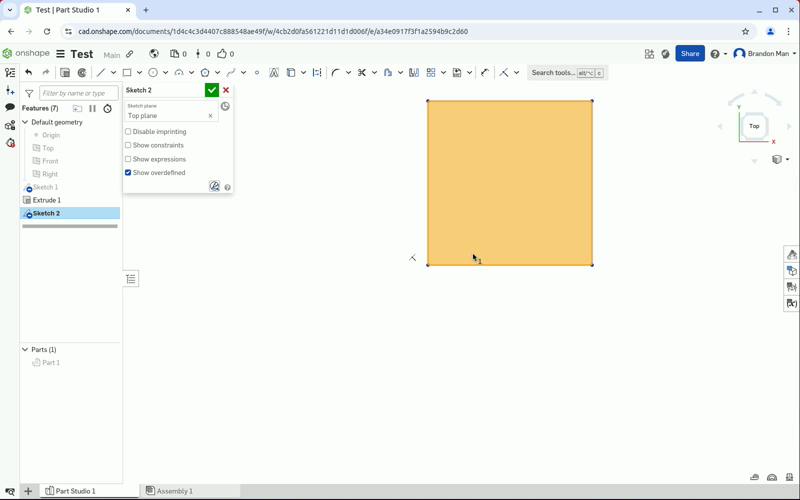
scroll(-6)
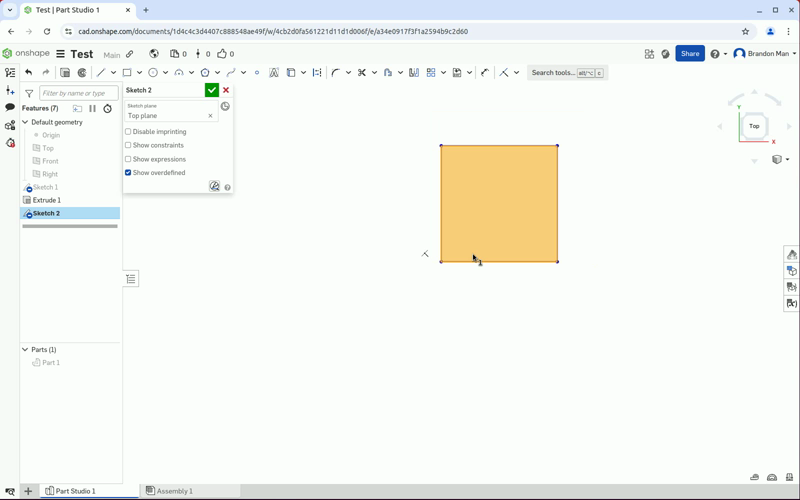
scroll(-6)
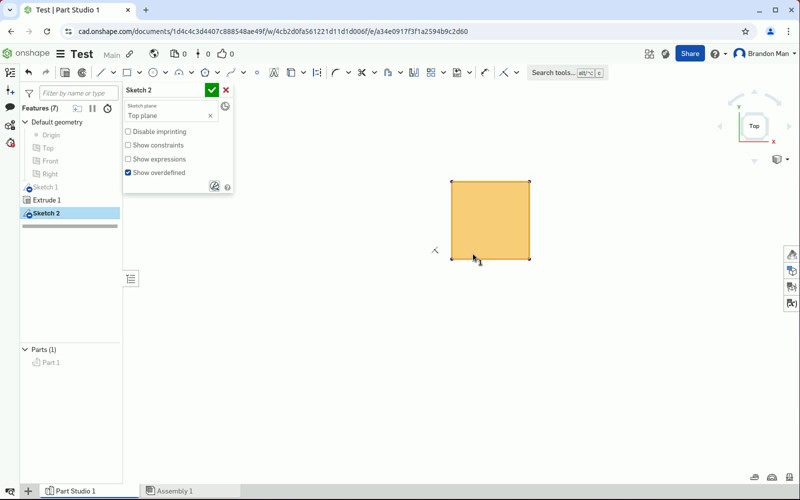
scroll(-6)
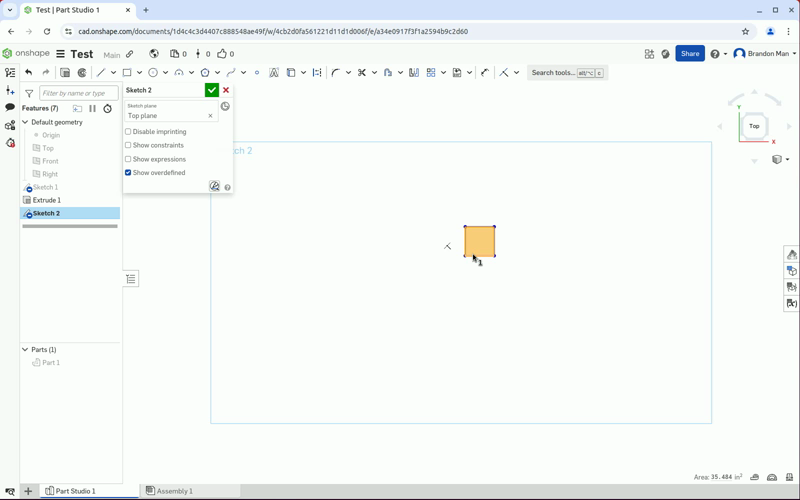
mouse_move(73, 352)
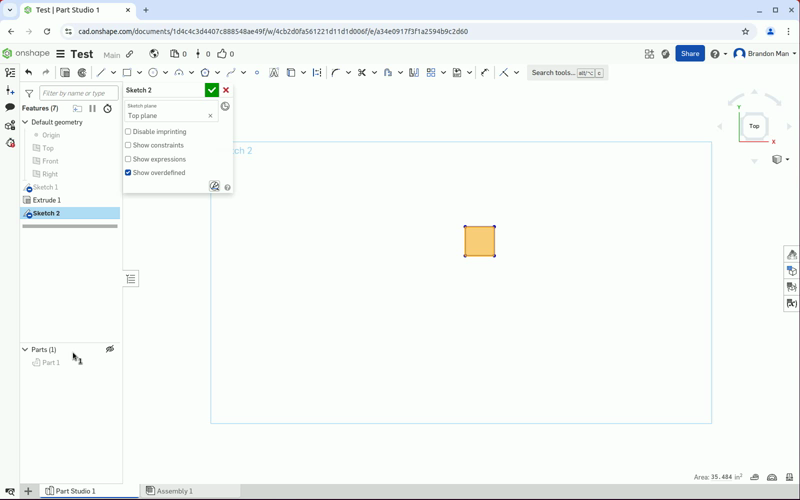
key(shift+y)
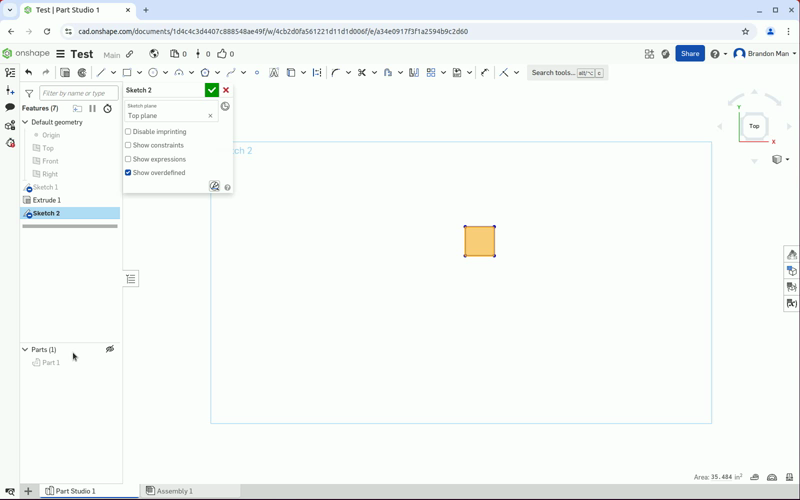
key(shift+e)
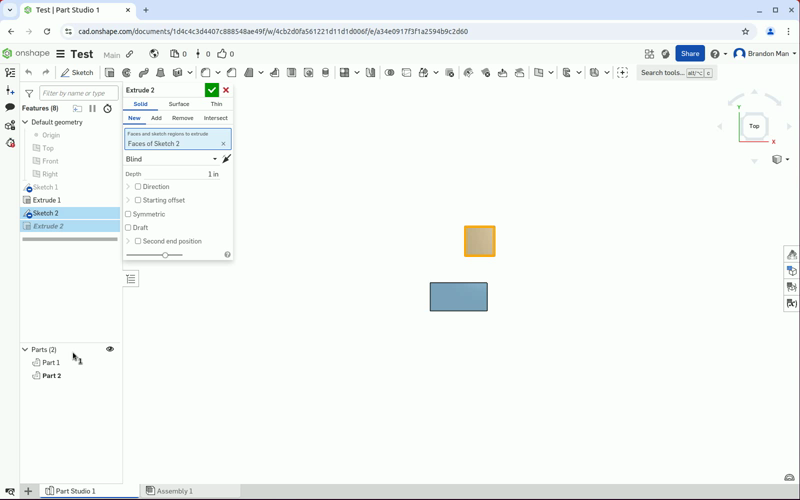
mouse_move(143, 106)
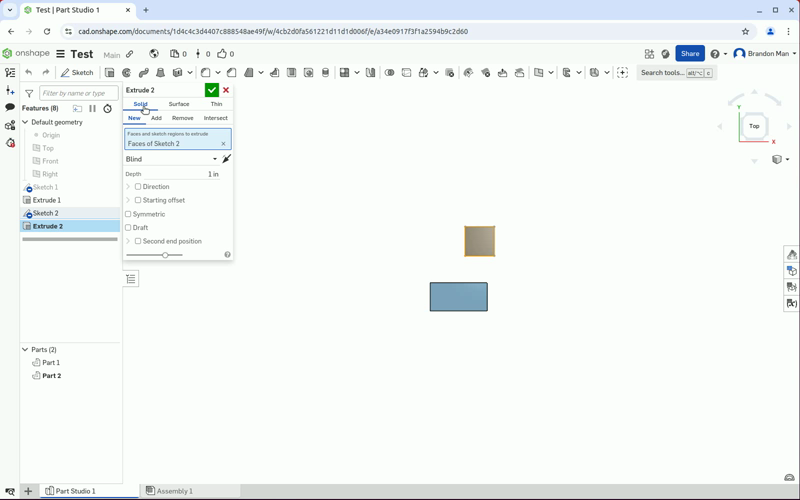
click(143, 106)
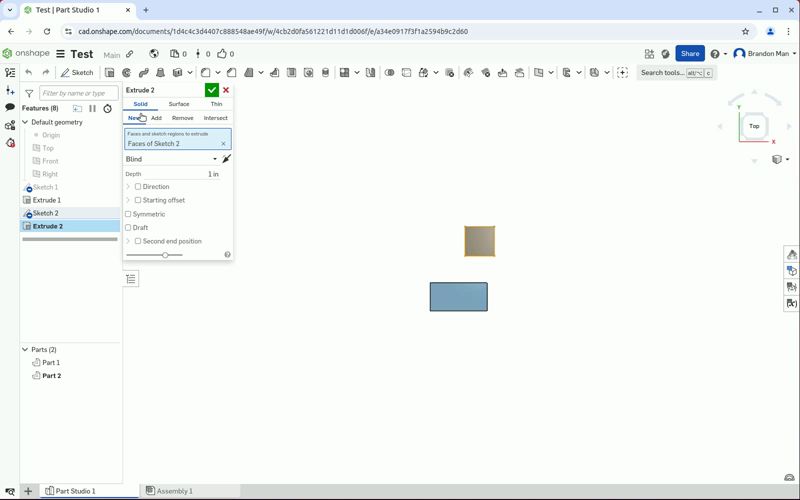
mouse_move(137, 120)
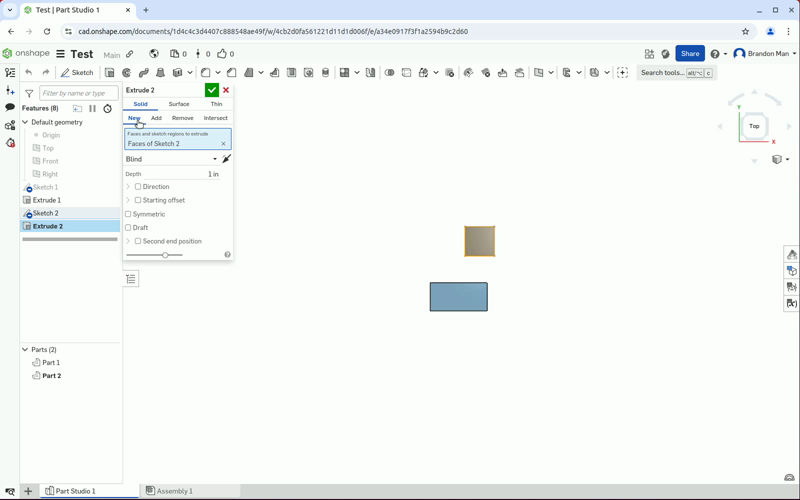
click(137, 120)
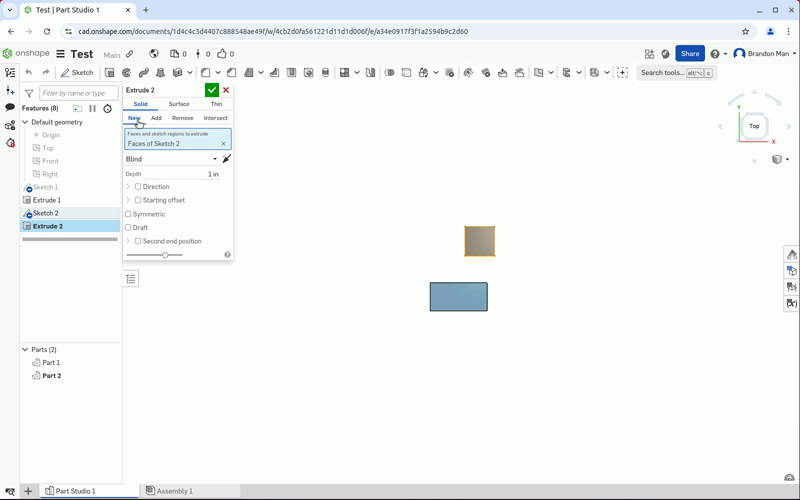
key(tab, 4)
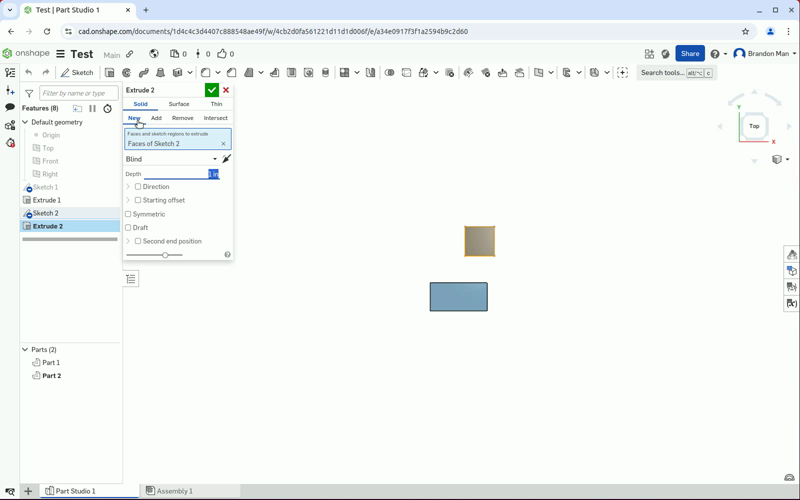
text(23.108)
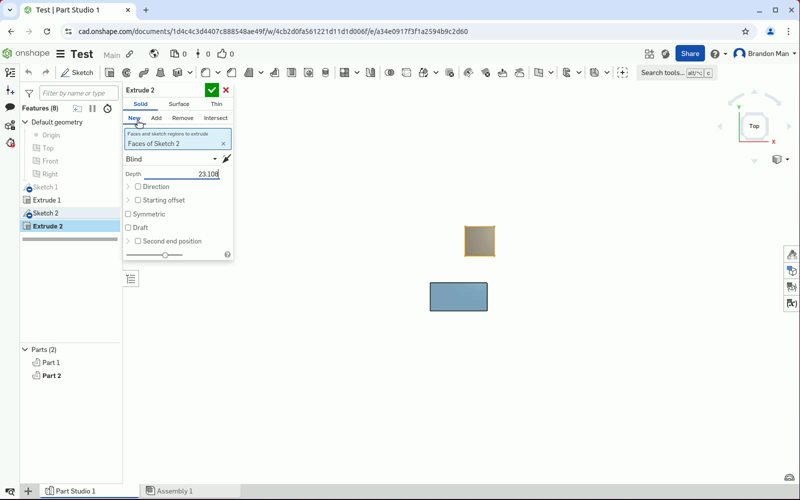
key(enter)
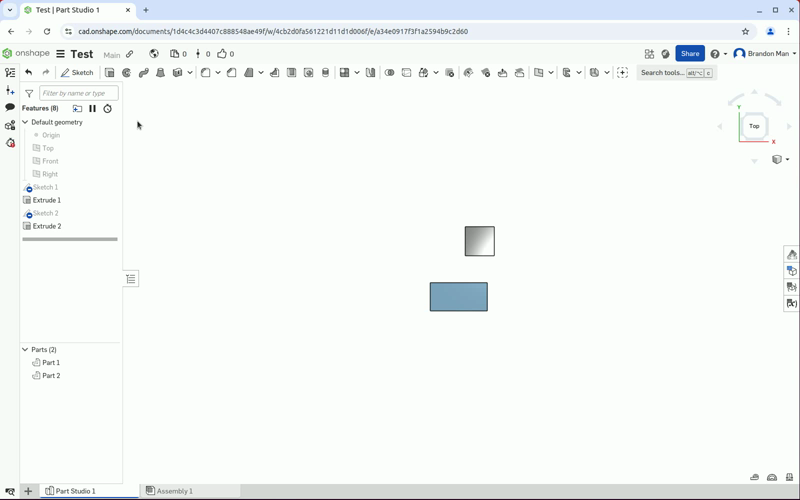
key(shift+h)
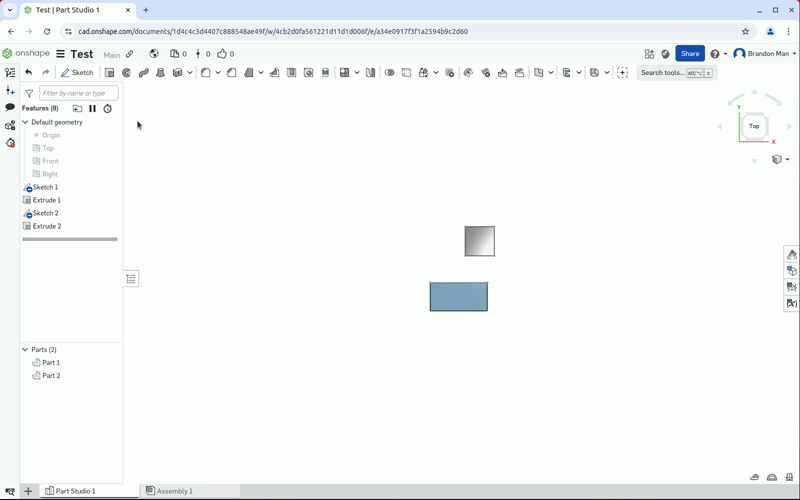
key(shift+h)
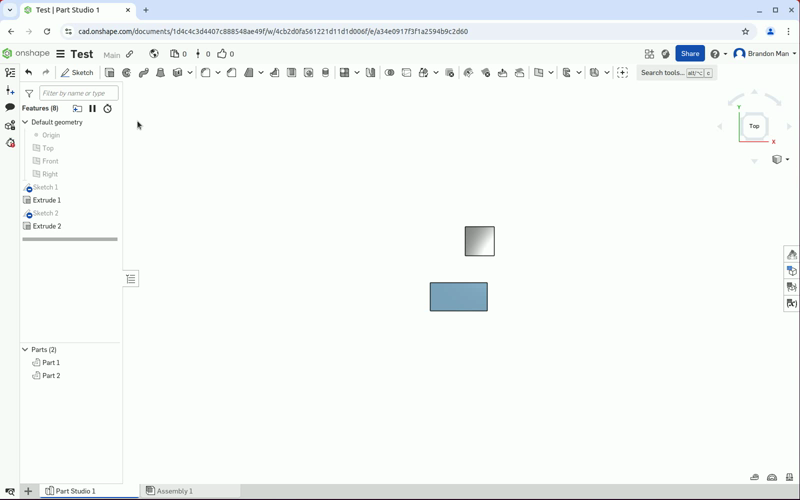
mouse_move(73, 189)
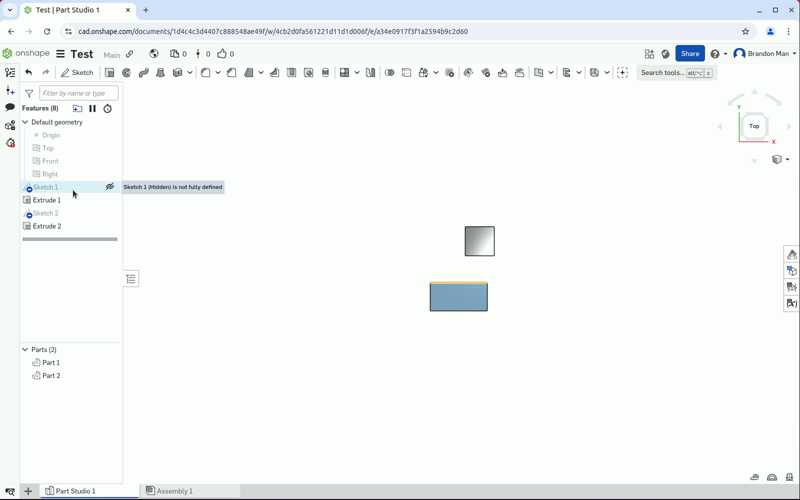
click(73, 189)
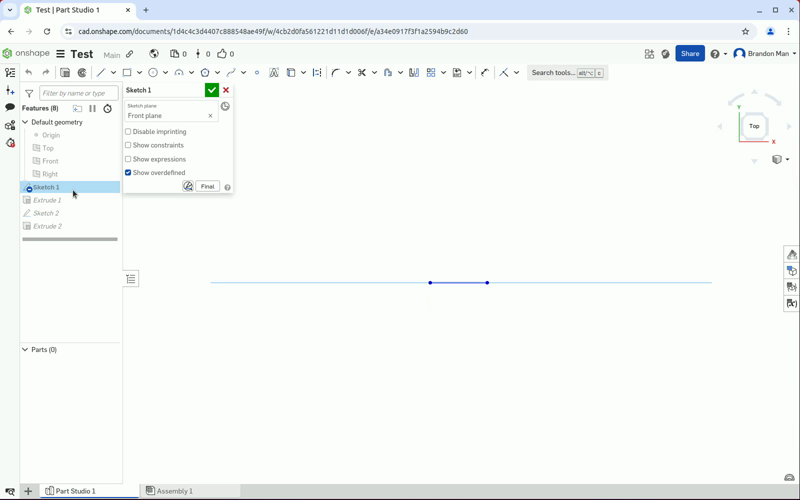
mouse_move(229, 92)
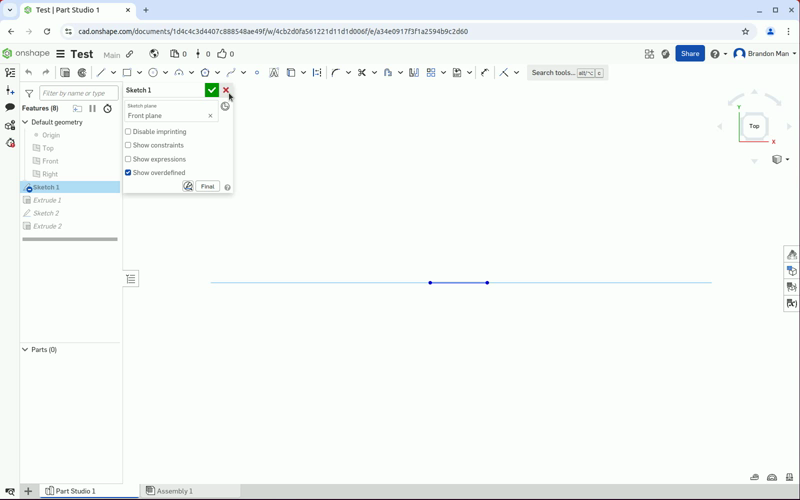
click(229, 92)
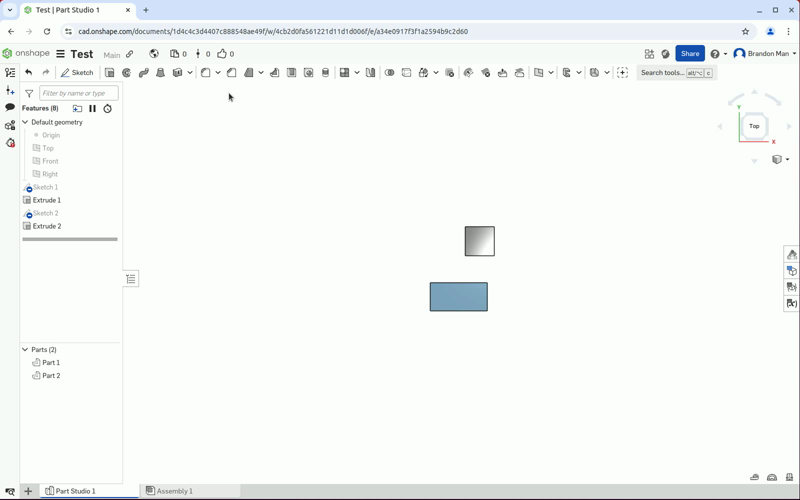
mouse_move(73, 352)
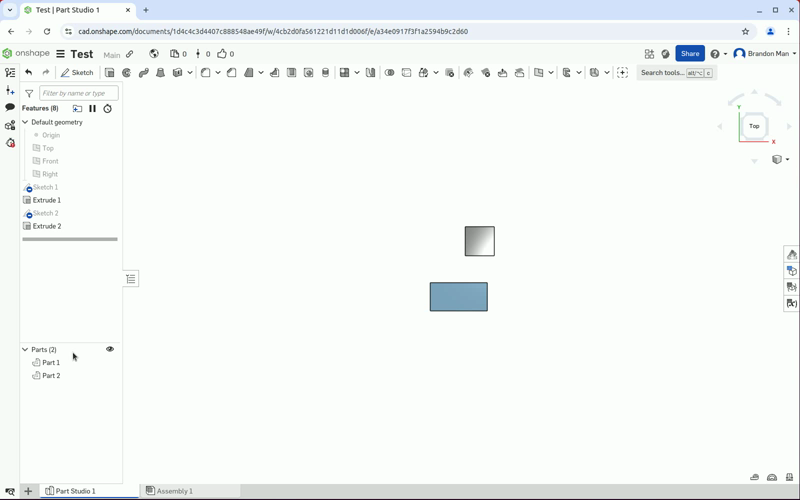
key(y)
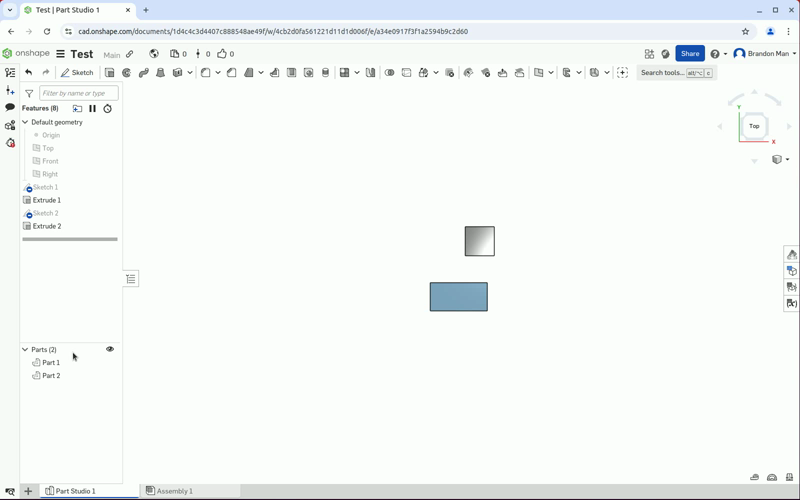
key(shift+p)
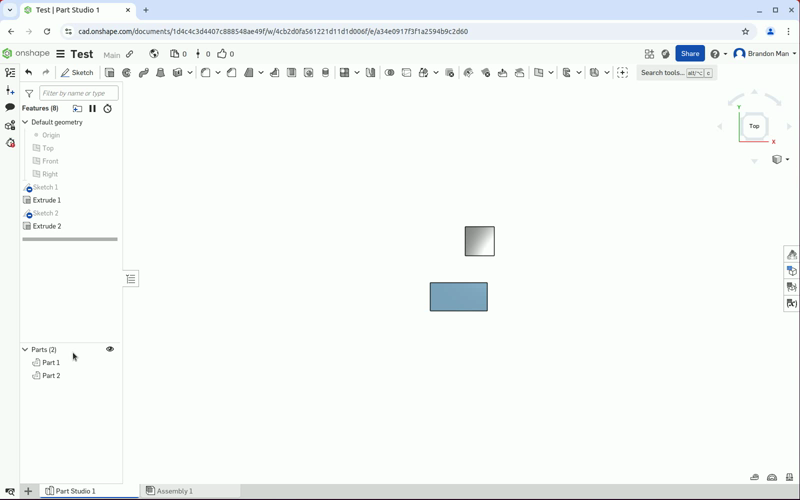
key(space)
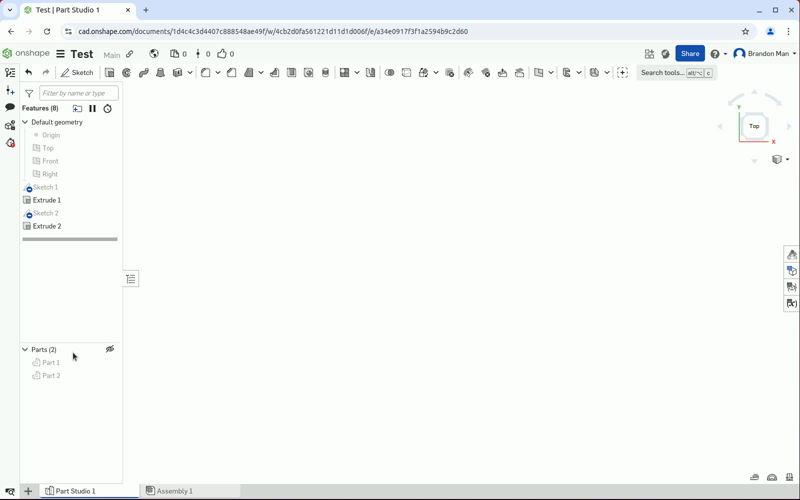
key_down(shift)
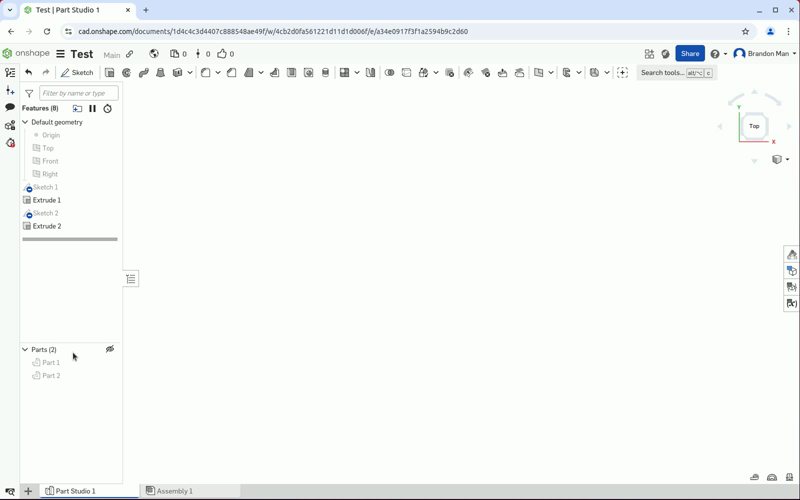
key(up)
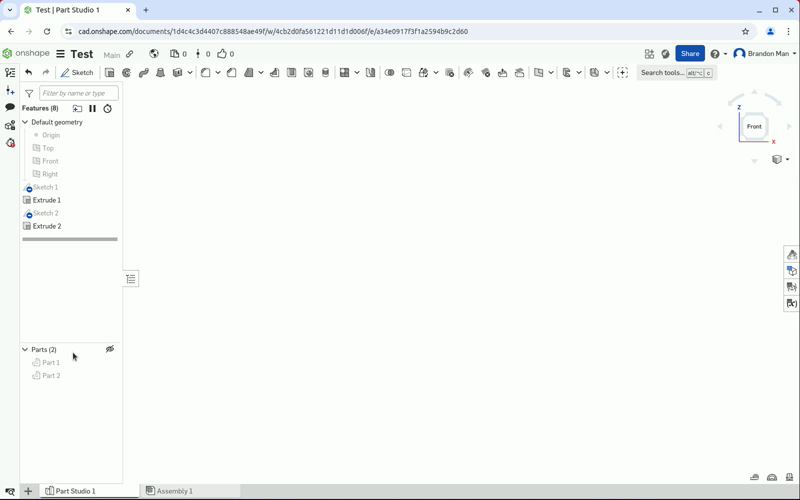
key_up(shift)
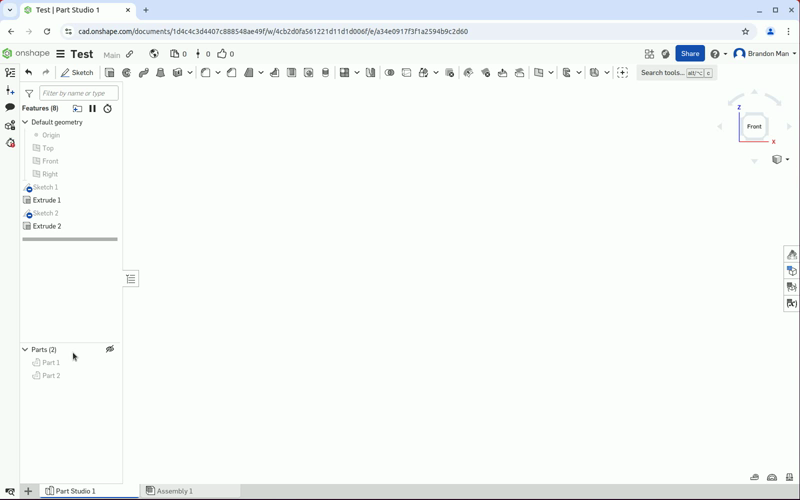
key(space)
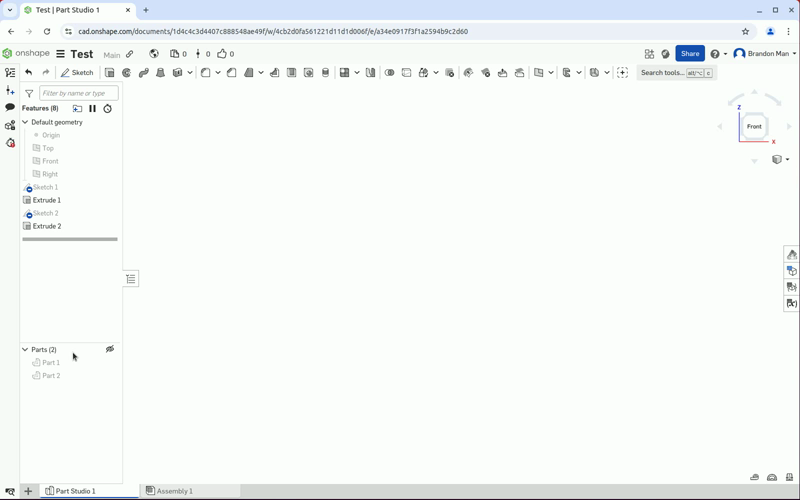
key_down(shift)
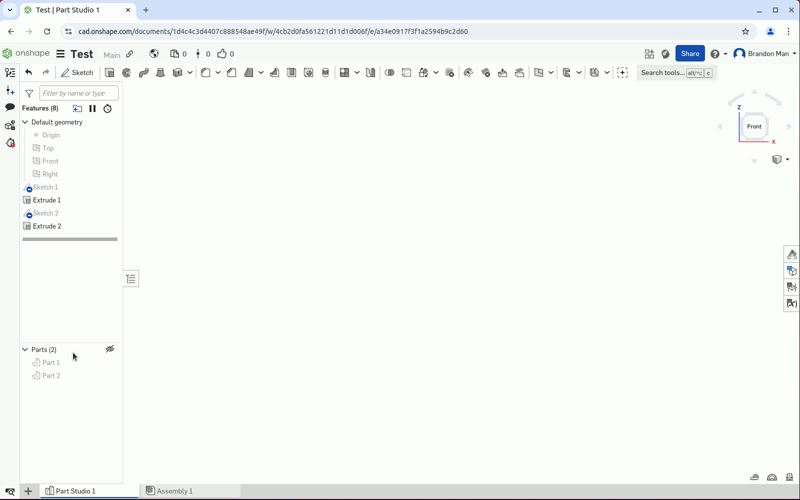
key(left)
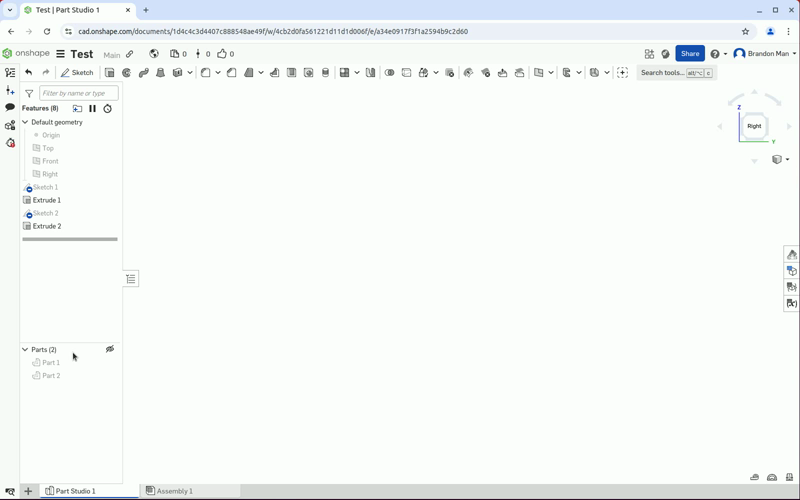
key_up(shift)
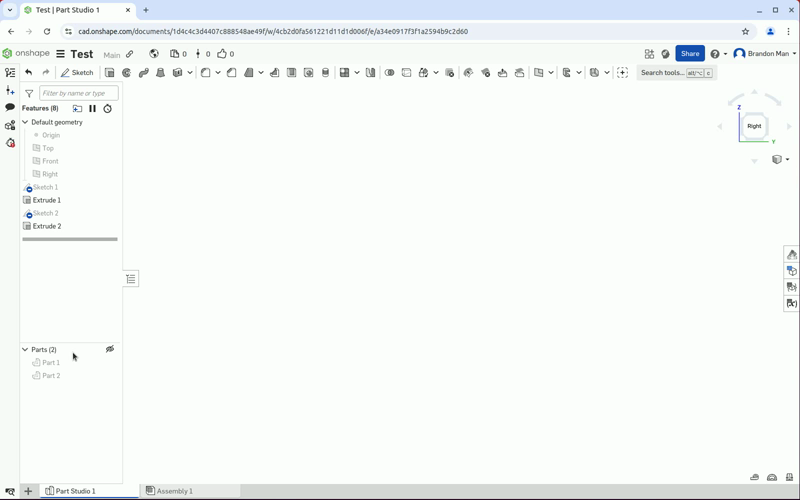
mouse_move(73, 352)
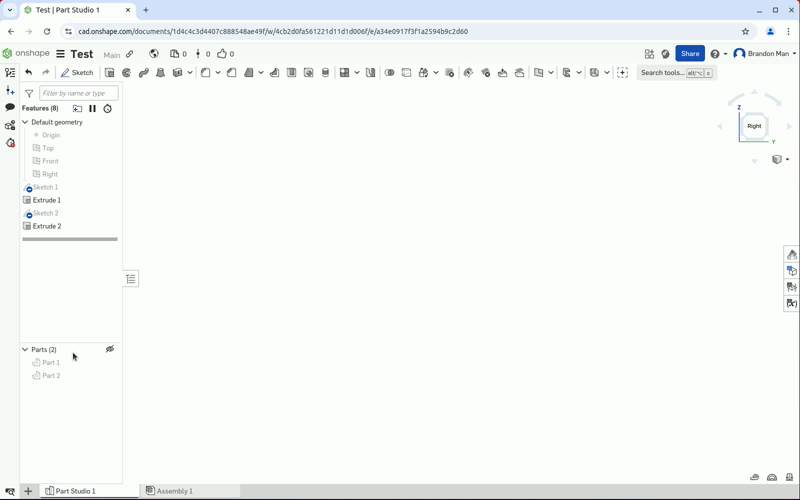
key(shift+y)
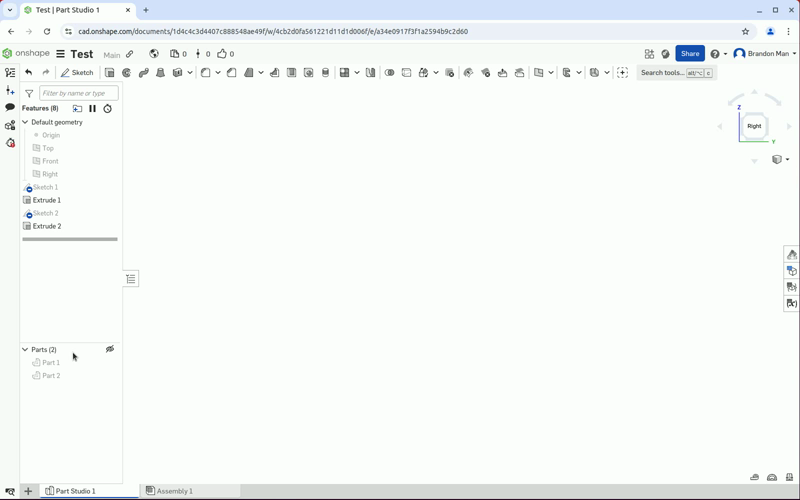
key(shift+s)
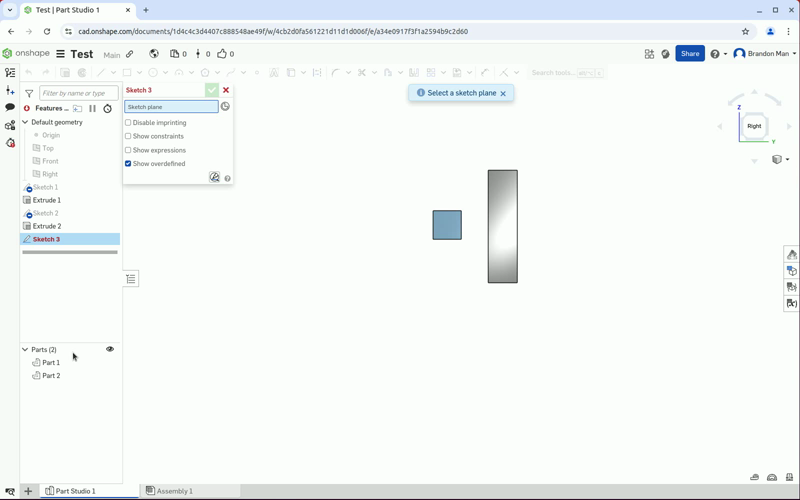
mouse_move(73, 176)
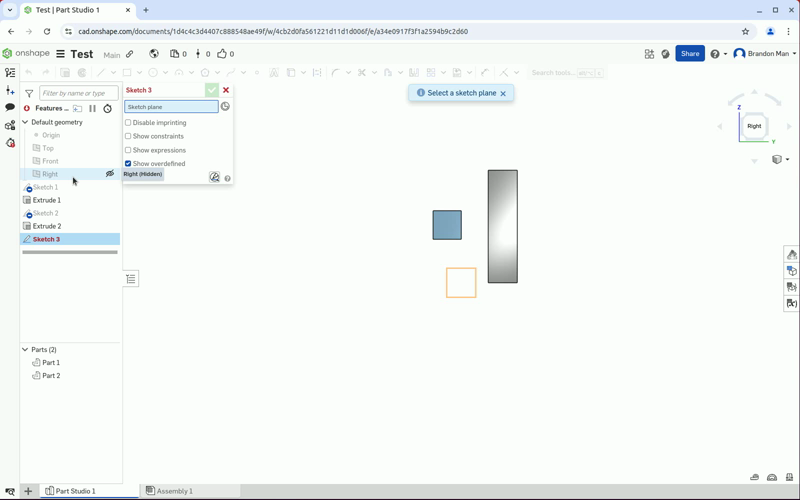
click(73, 176)
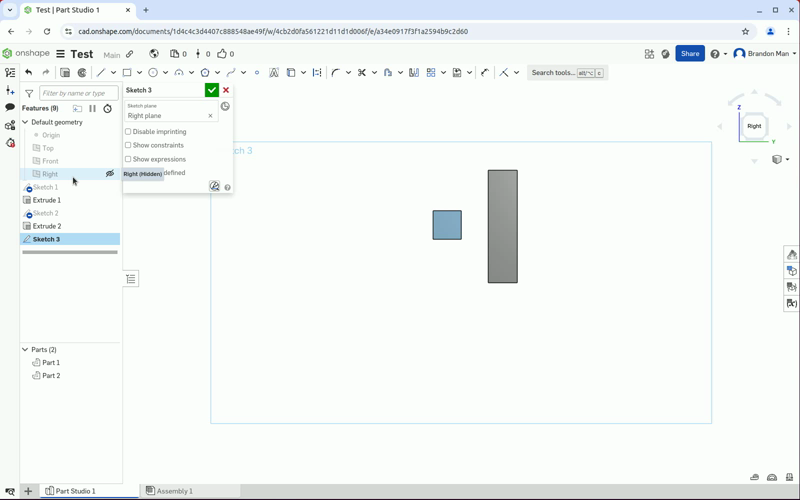
mouse_move(73, 352)
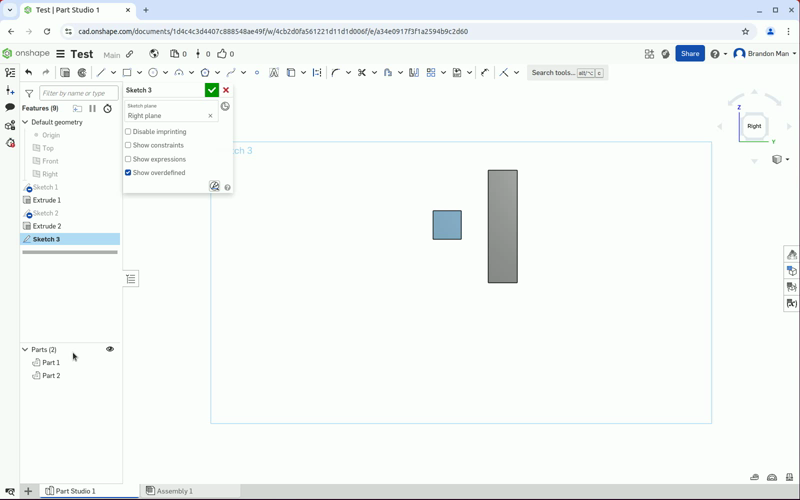
key(y)
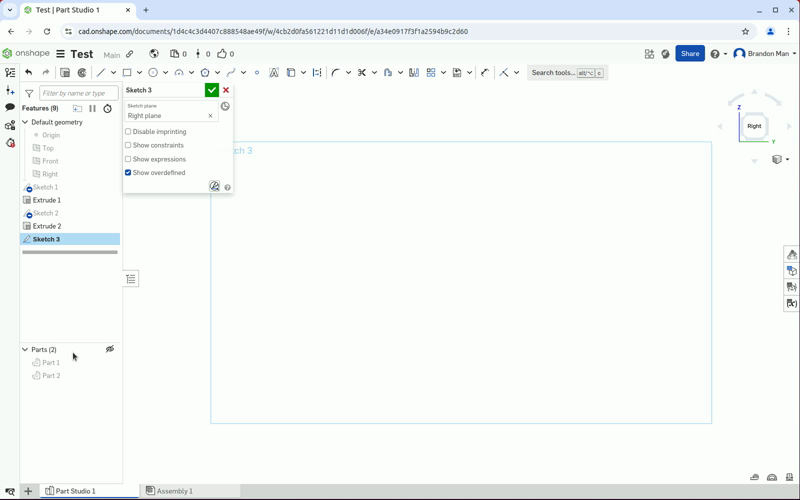
key(c)
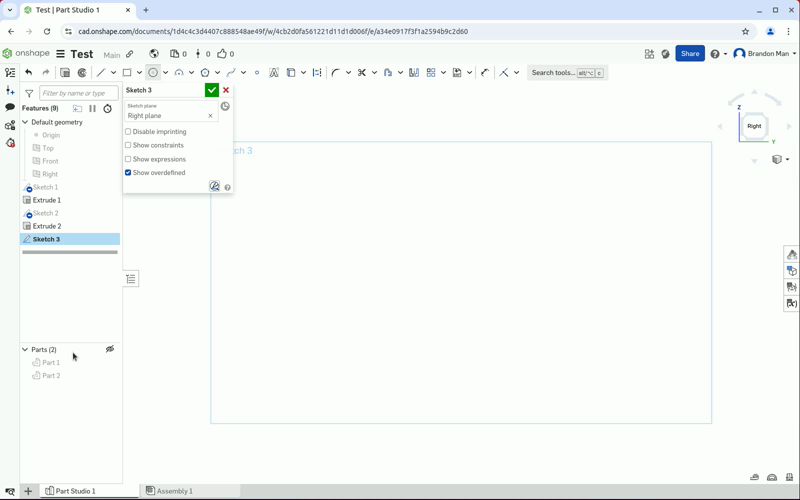
key_down(shift)
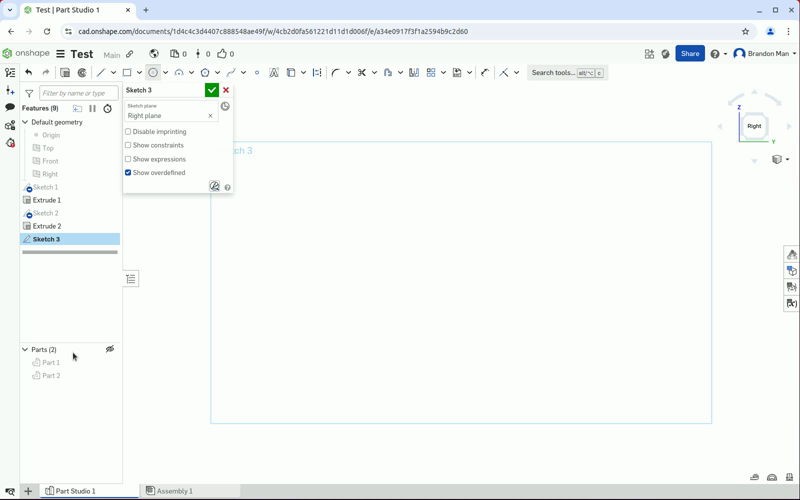
mouse_move(399, 246)
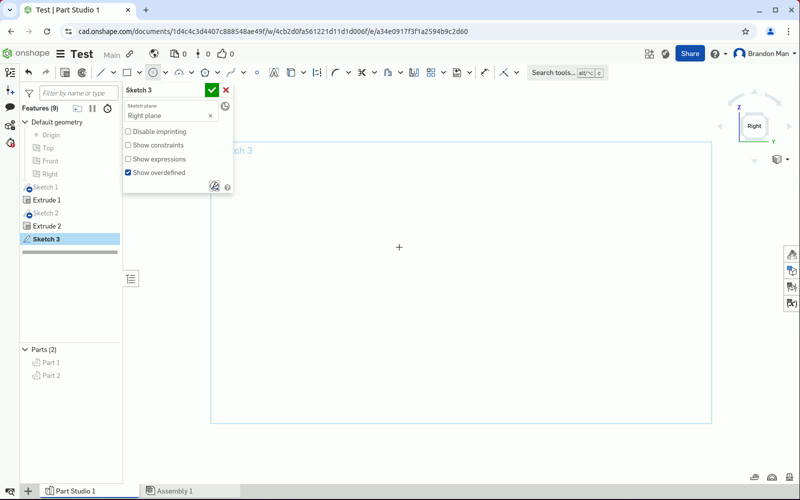
click(399, 246)
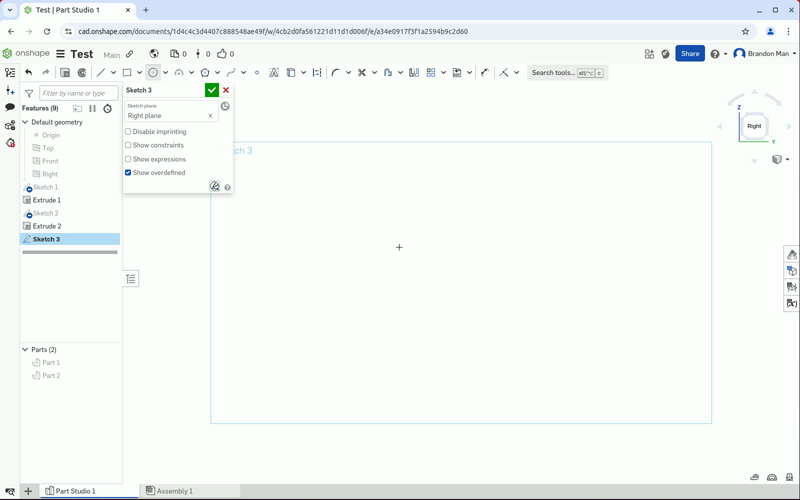
key_up(shift)
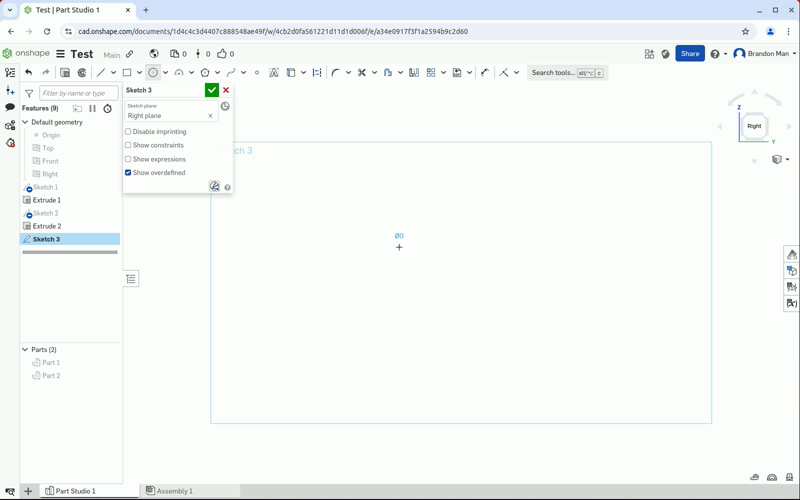
mouse_move(413, 246)
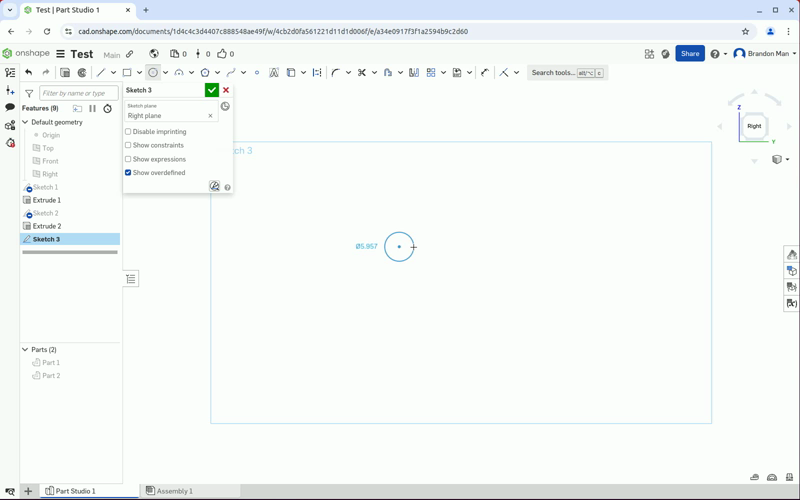
click(413, 246)
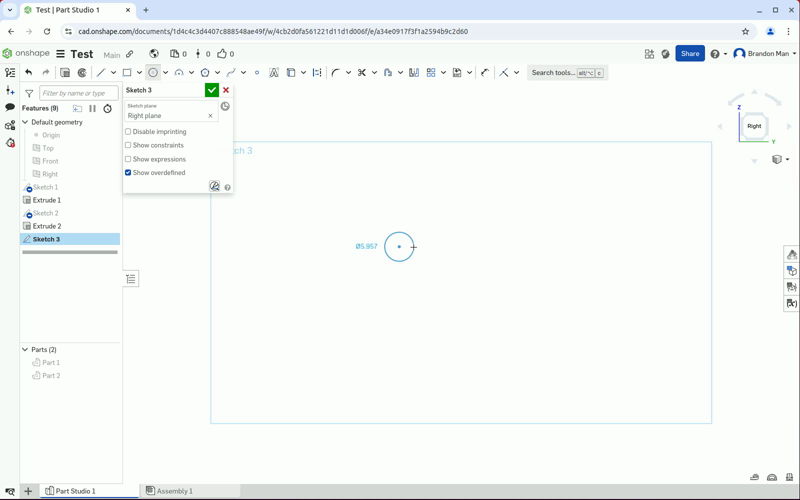
key(esc)
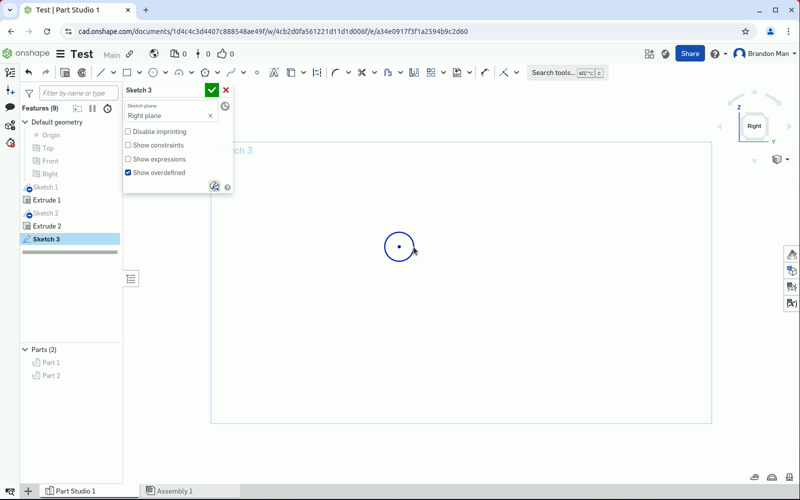
mouse_move(397, 252)
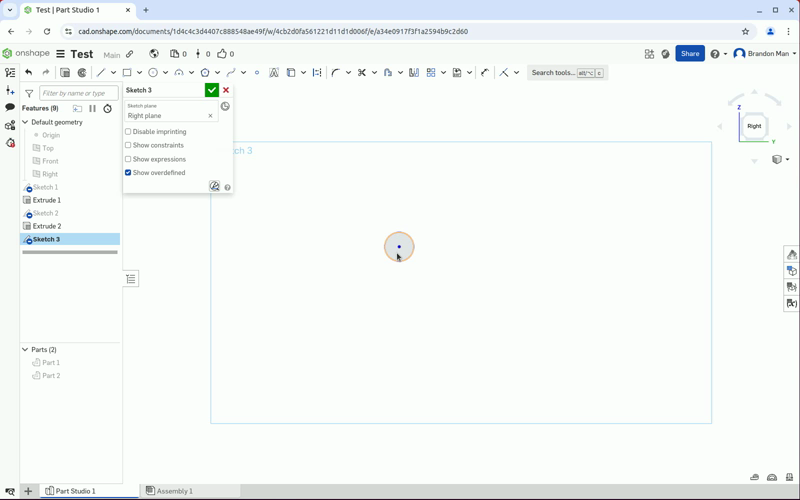
scroll(6)
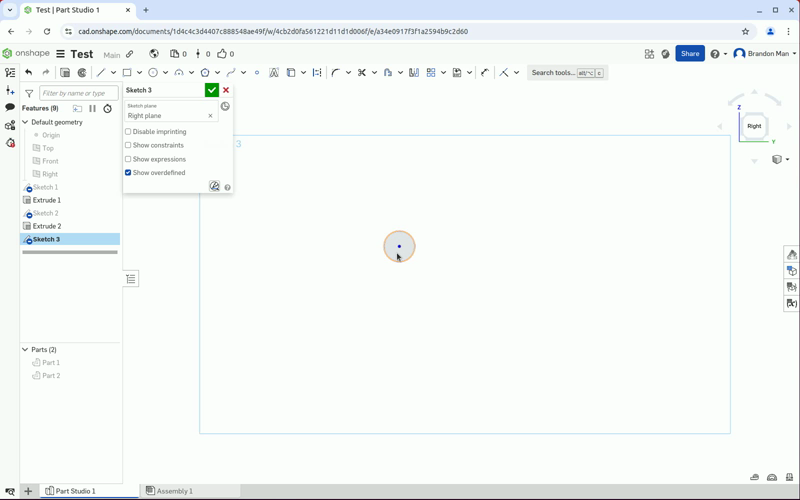
scroll(6)
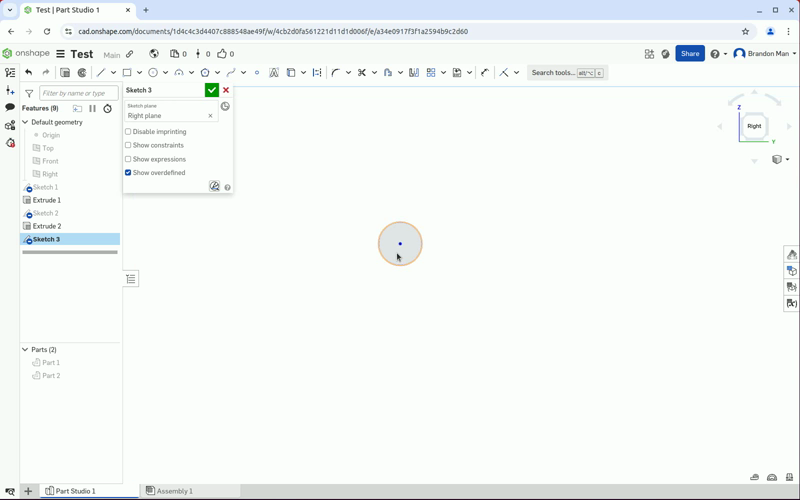
scroll(6)
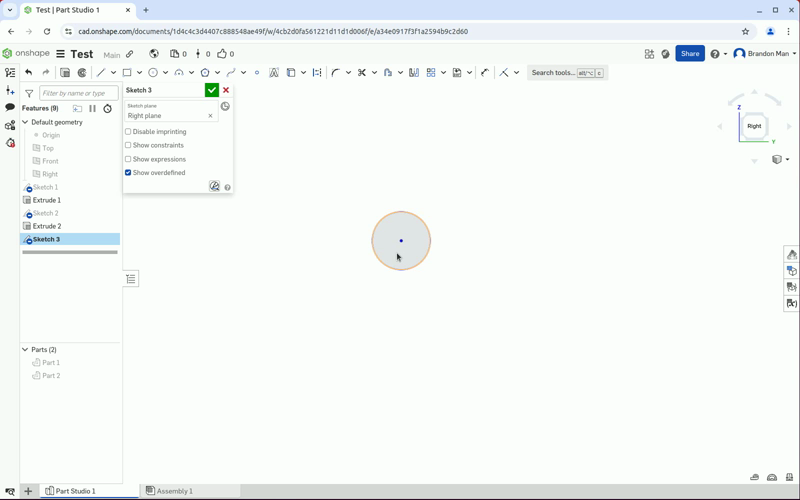
scroll(6)
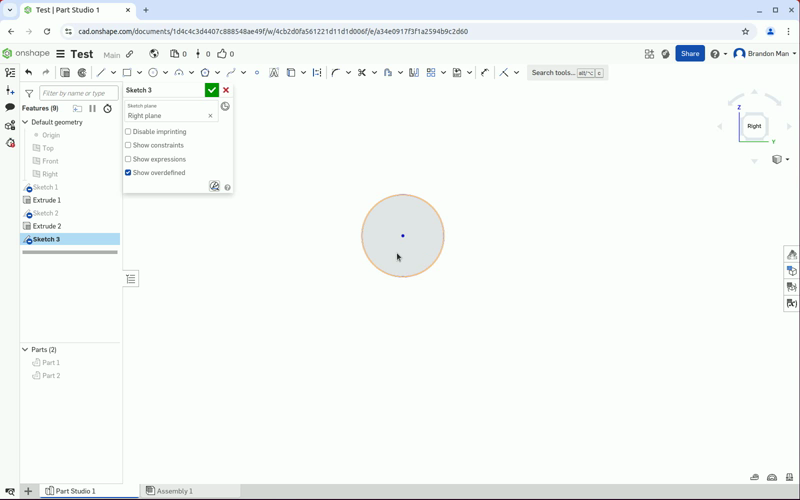
scroll(6)
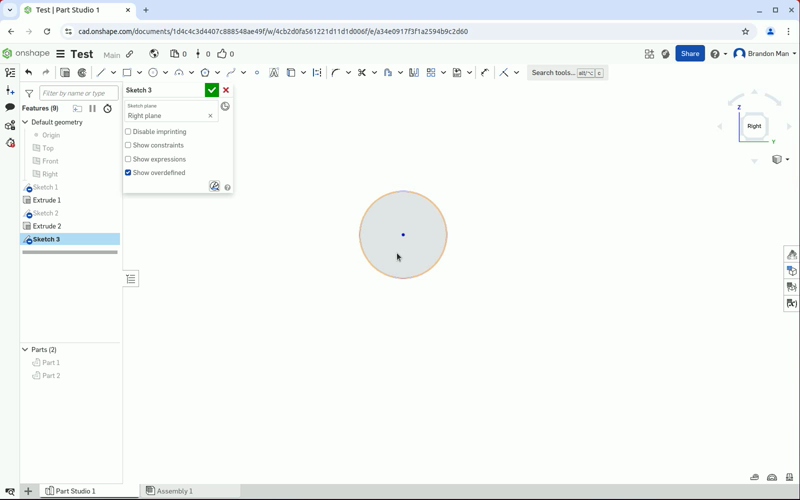
scroll(6)
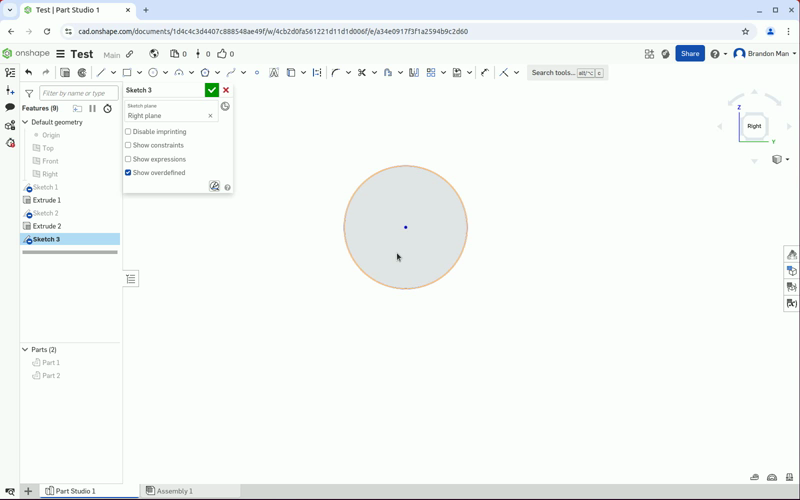
scroll(6)
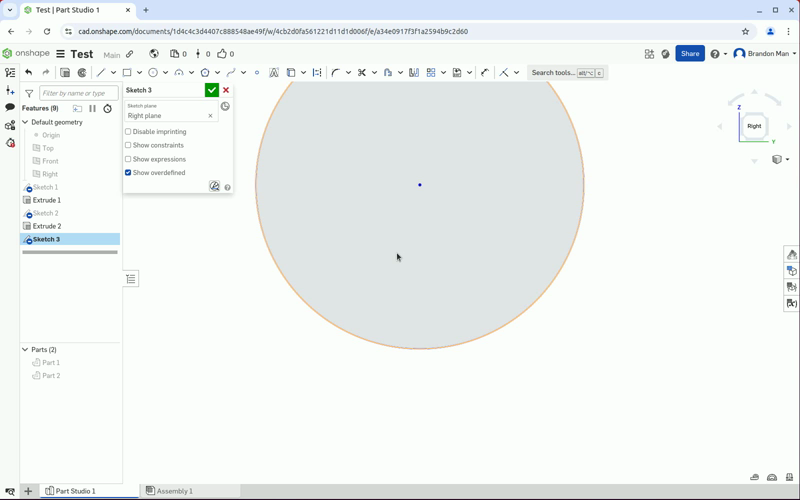
click(397, 252)
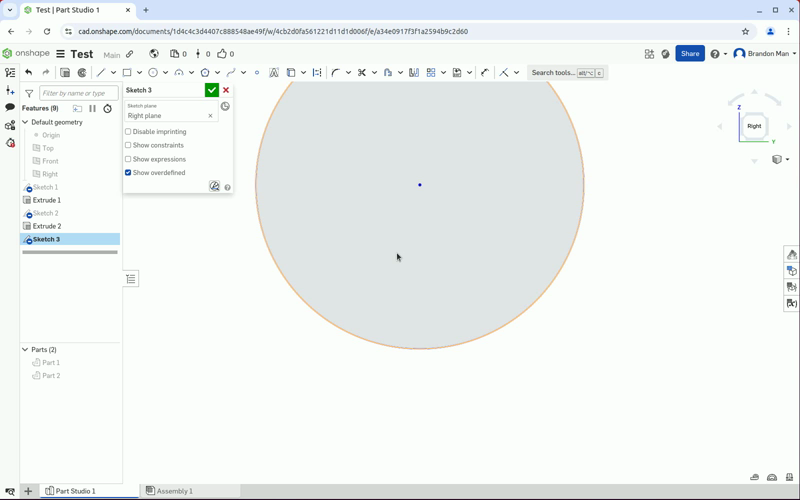
scroll(-6)
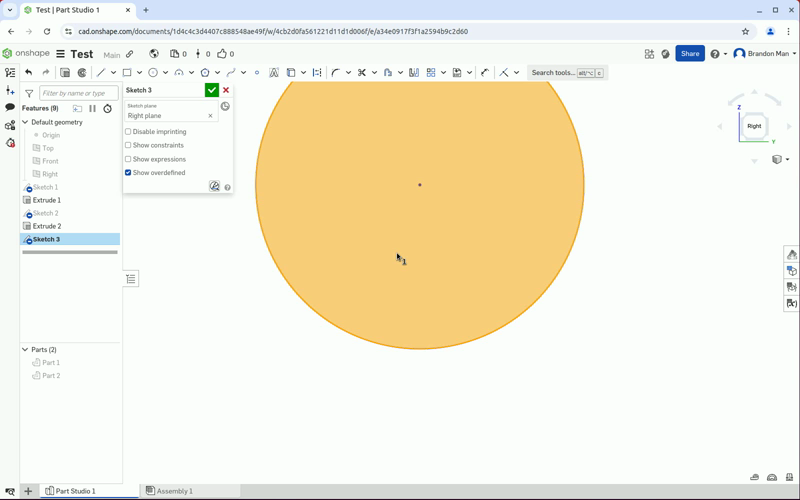
scroll(-6)
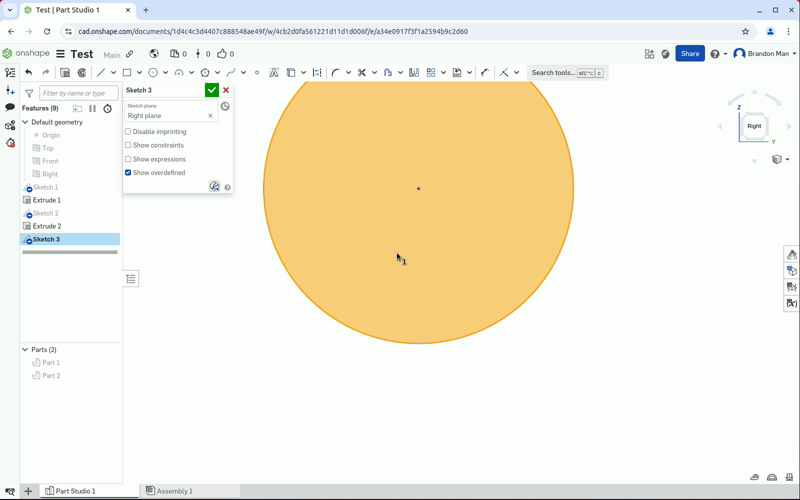
scroll(-6)
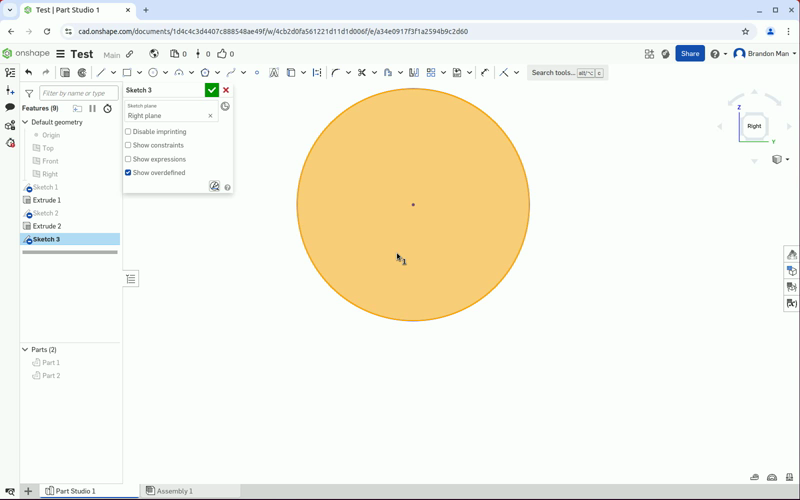
scroll(-6)
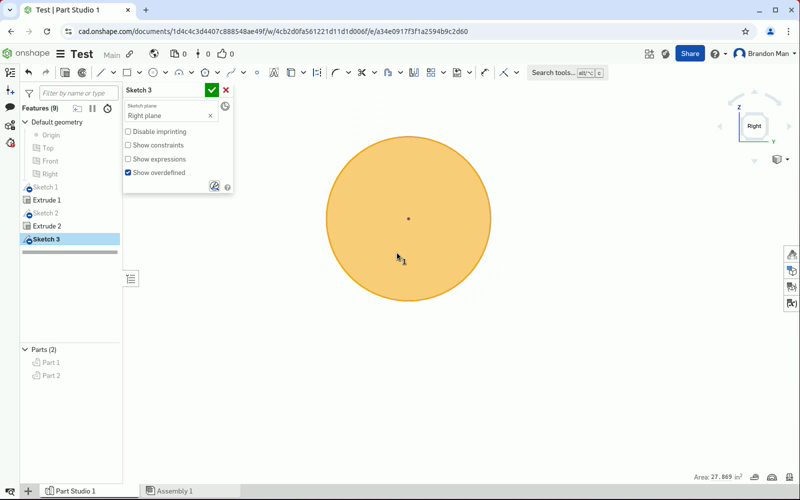
scroll(-6)
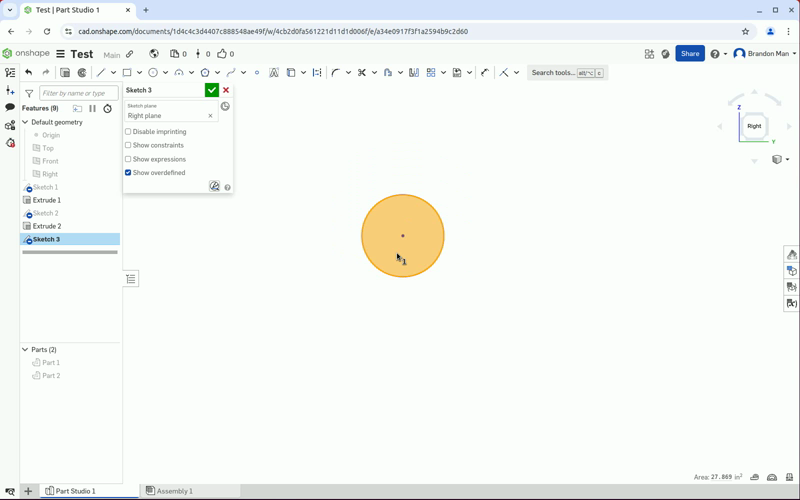
scroll(-6)
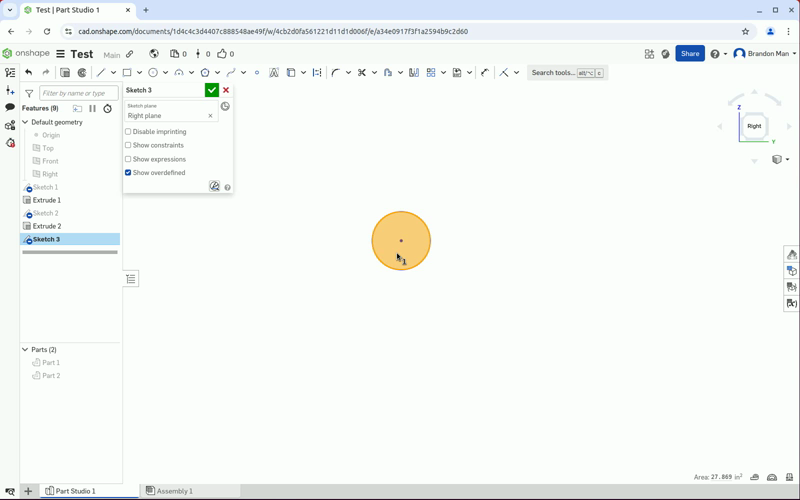
scroll(-6)
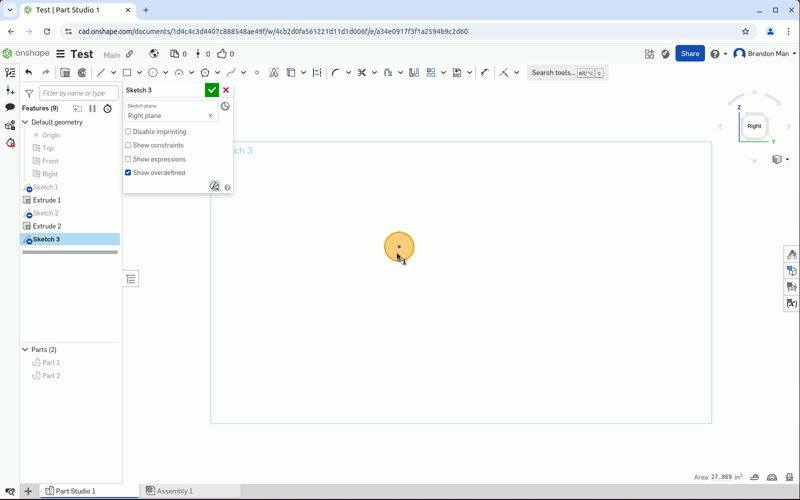
mouse_move(73, 352)
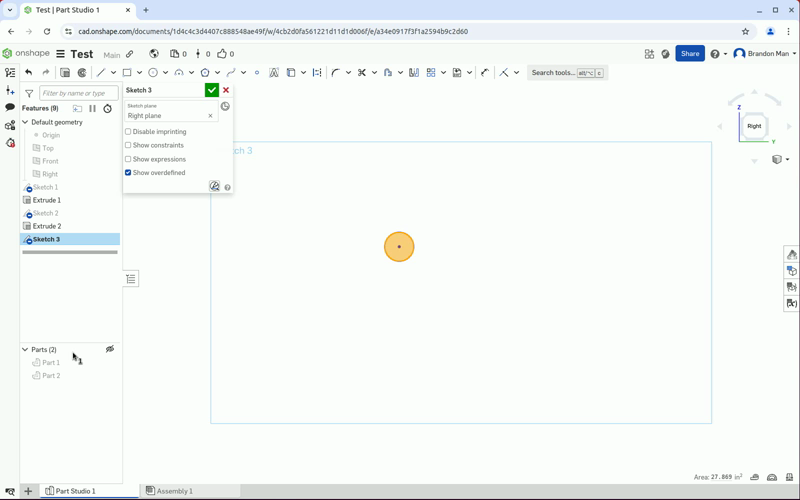
key(shift+y)
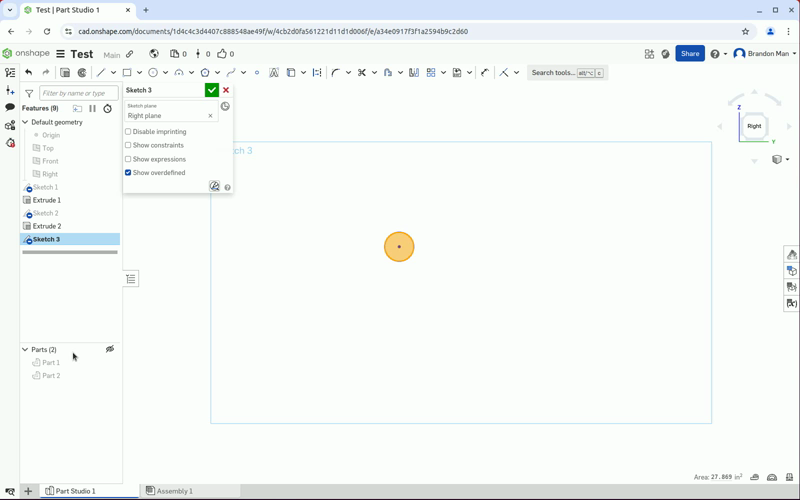
key(shift+e)
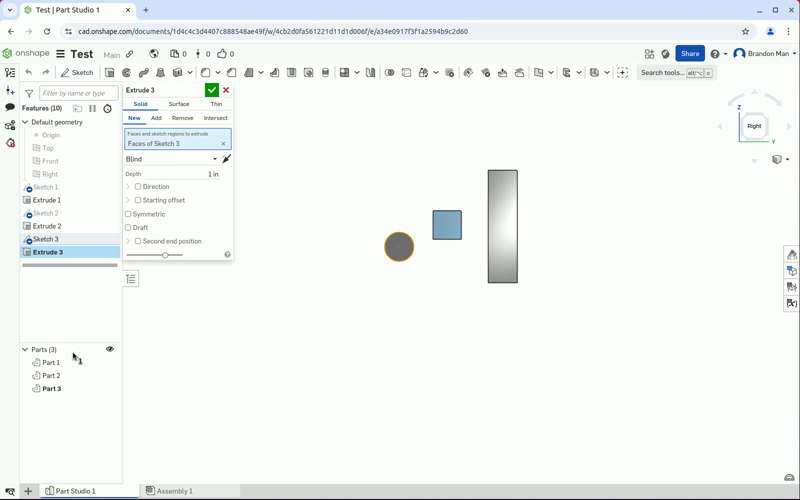
mouse_move(143, 106)
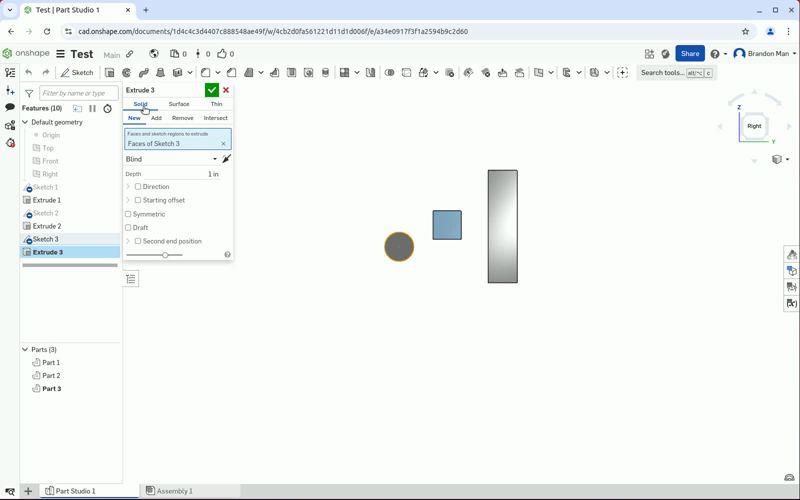
click(143, 106)
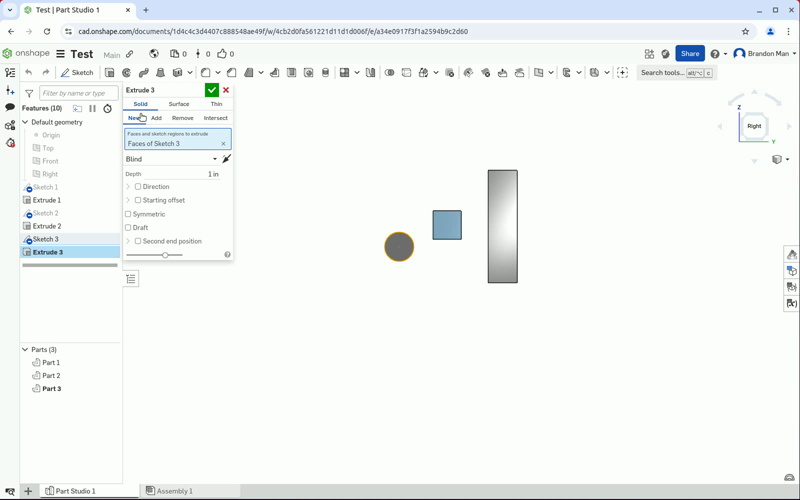
mouse_move(137, 120)
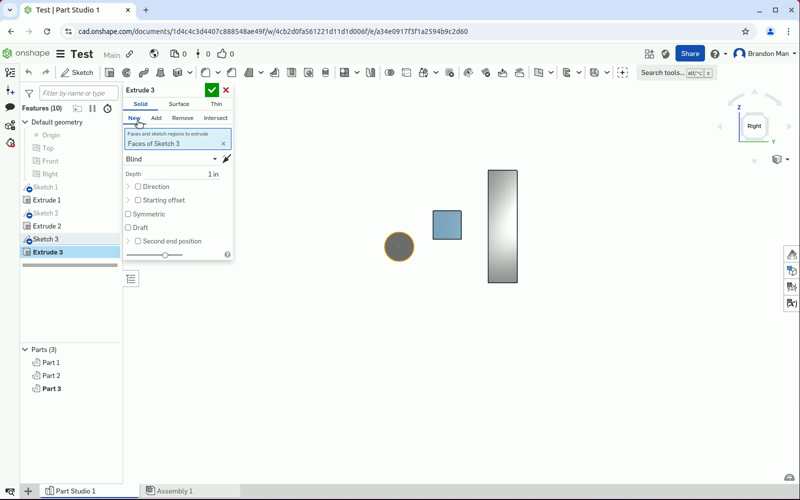
click(137, 120)
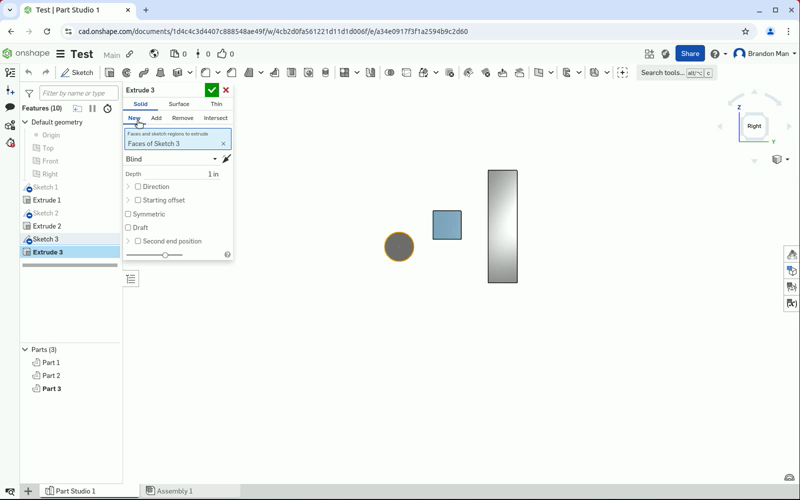
key(tab, 4)
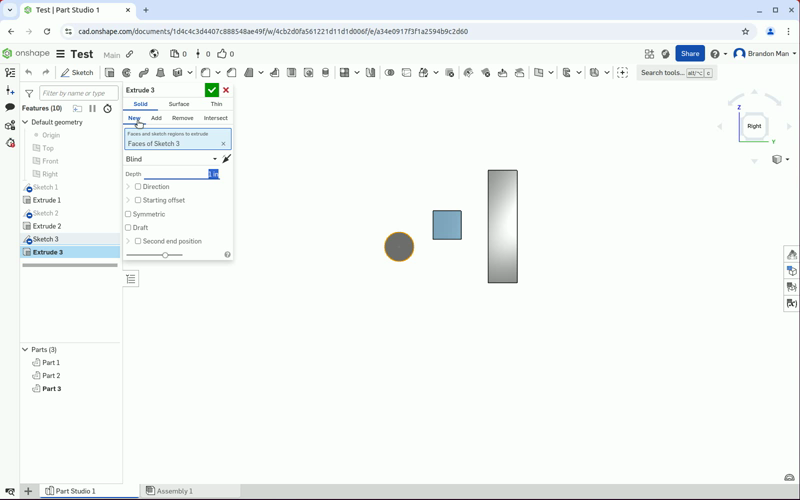
text(5.777)
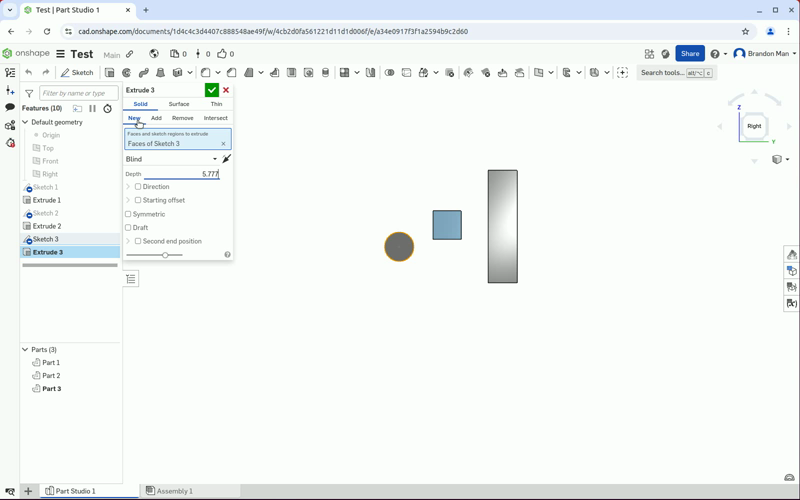
key(enter)
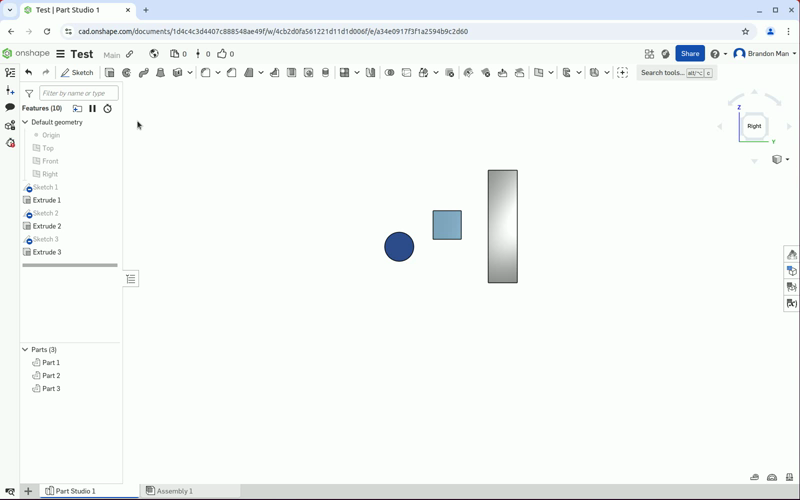
key(shift+h)
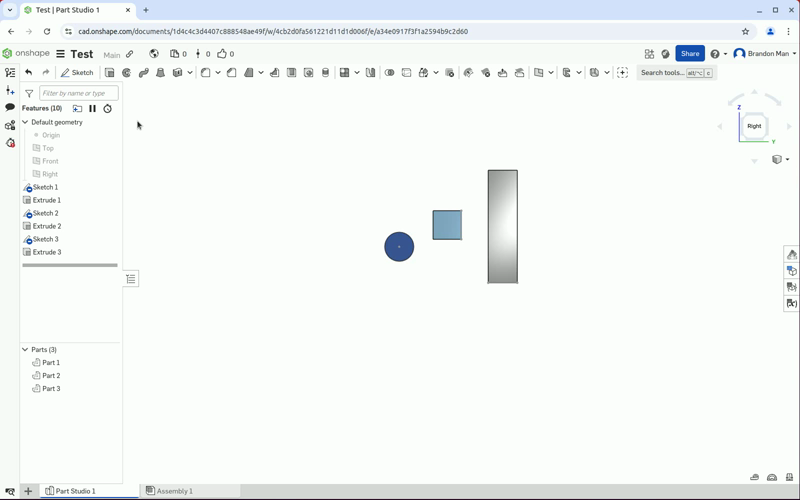
key(shift+h)
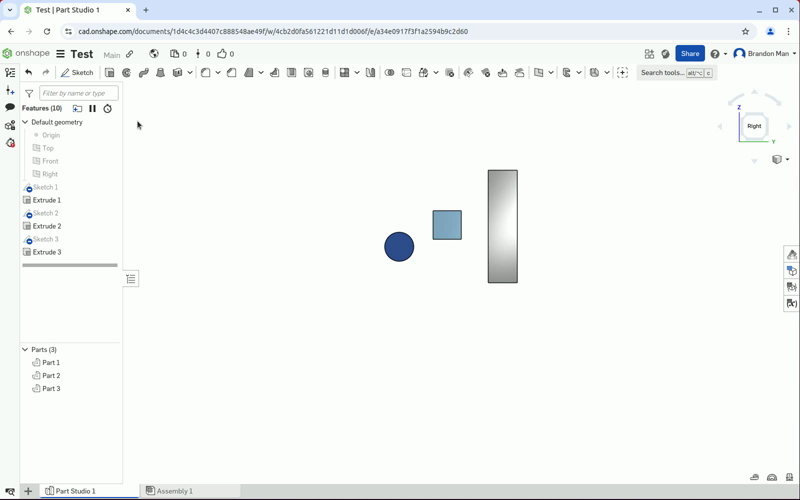
mouse_move(73, 189)
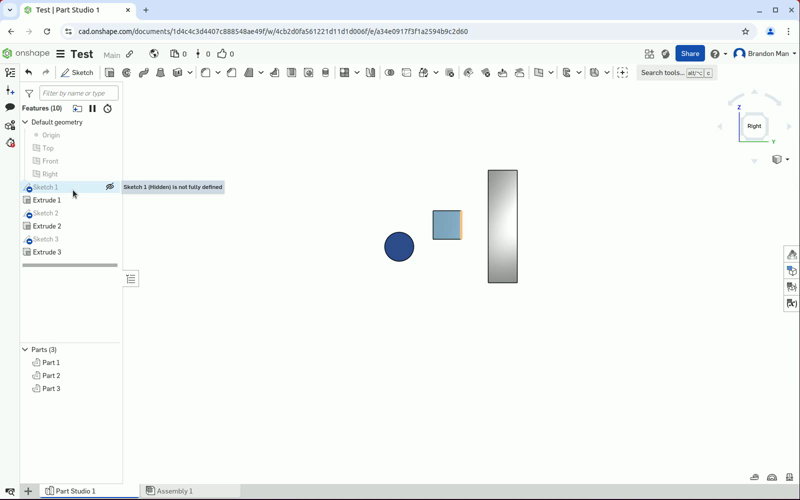
click(73, 189)
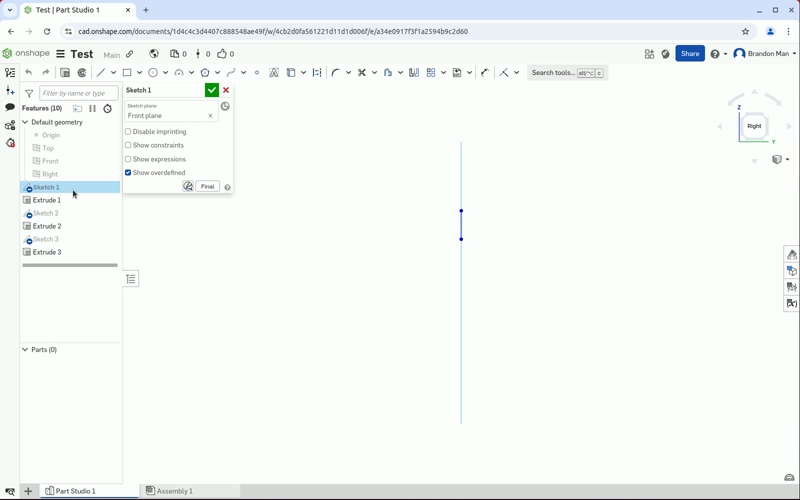
mouse_move(229, 92)
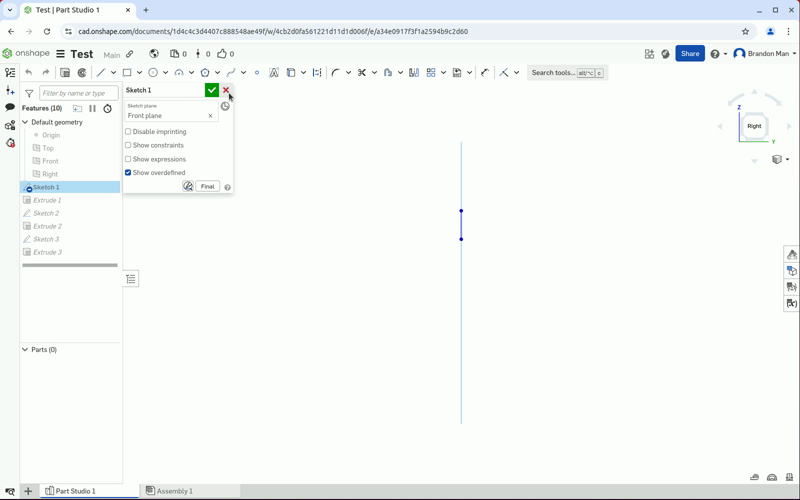
click(229, 92)
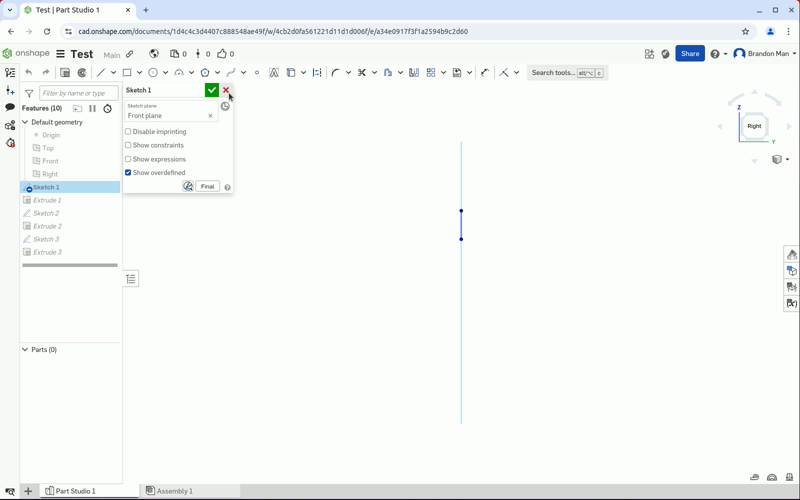
key(shift+s)
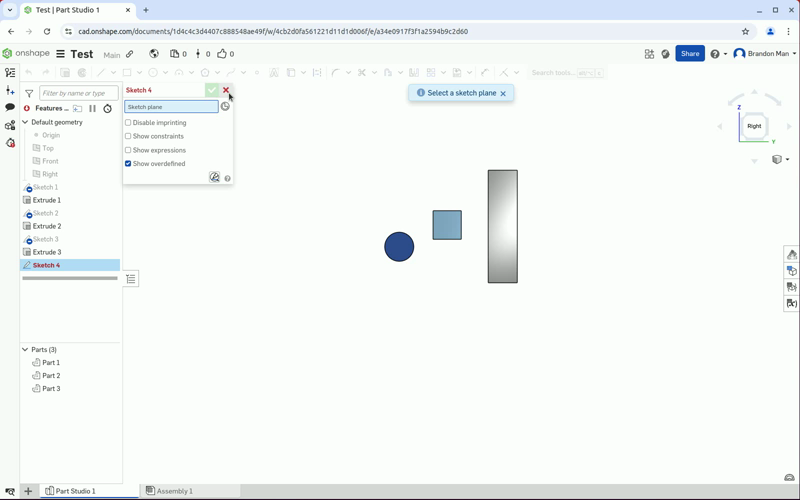
mouse_move(73, 176)
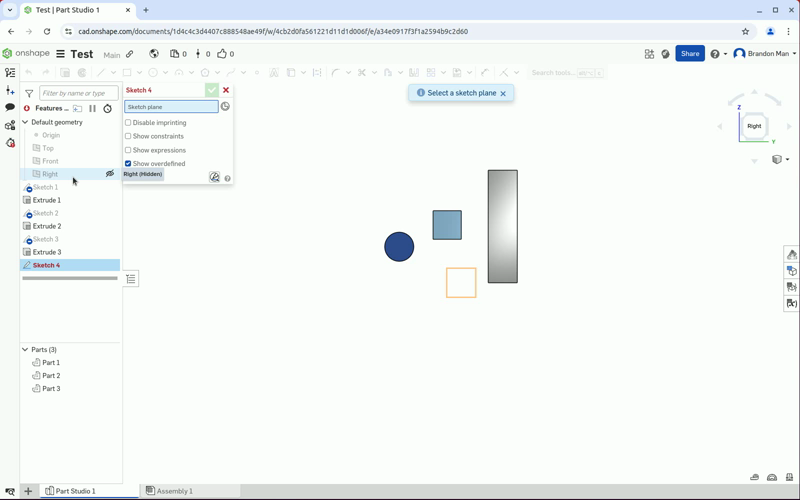
click(73, 176)
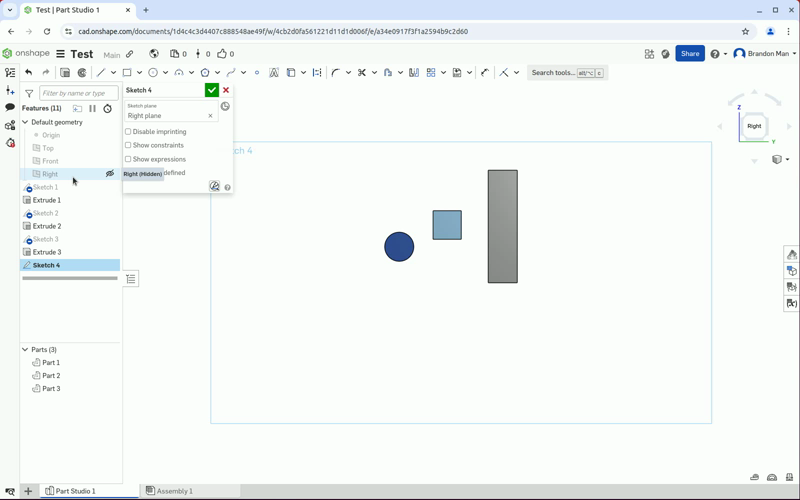
mouse_move(73, 352)
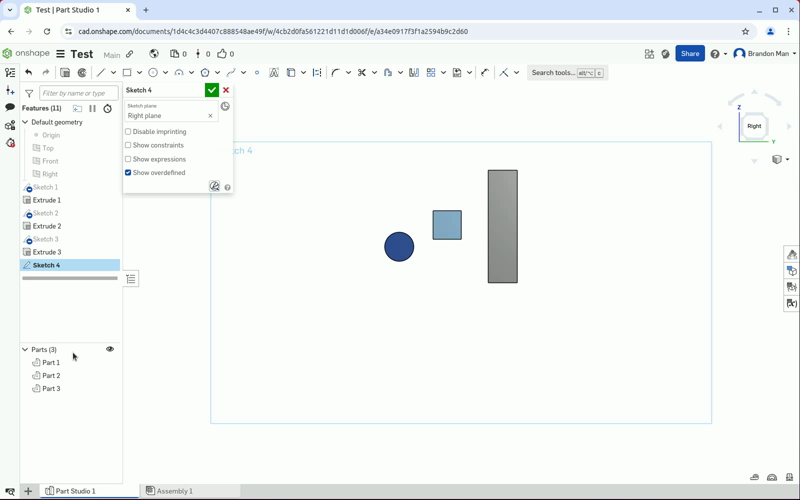
key(y)
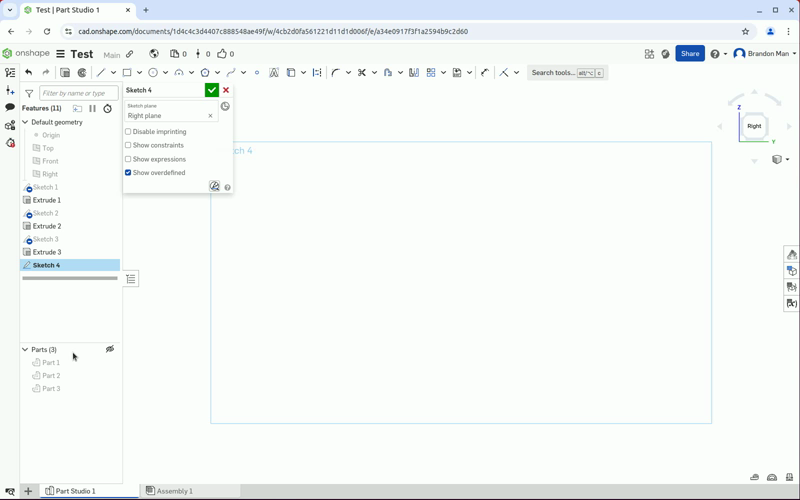
key(c)
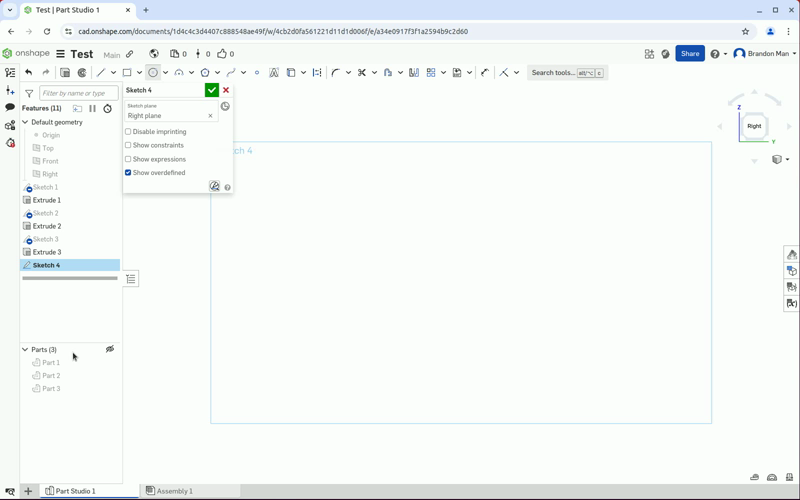
key_down(shift)
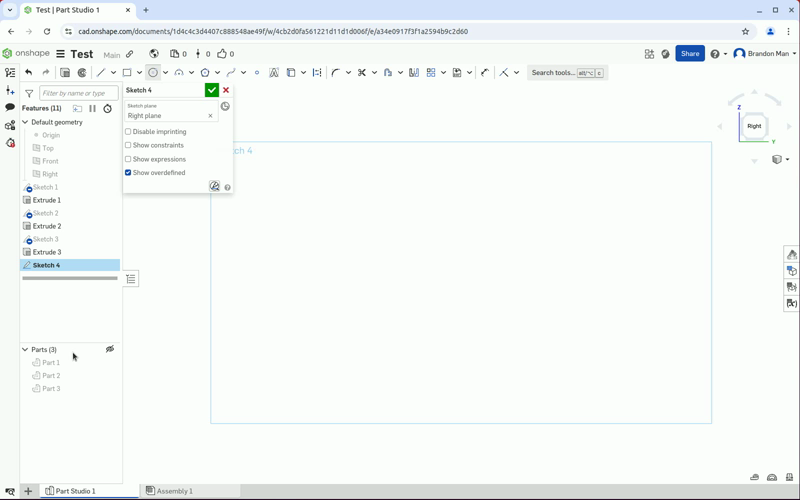
mouse_move(399, 246)
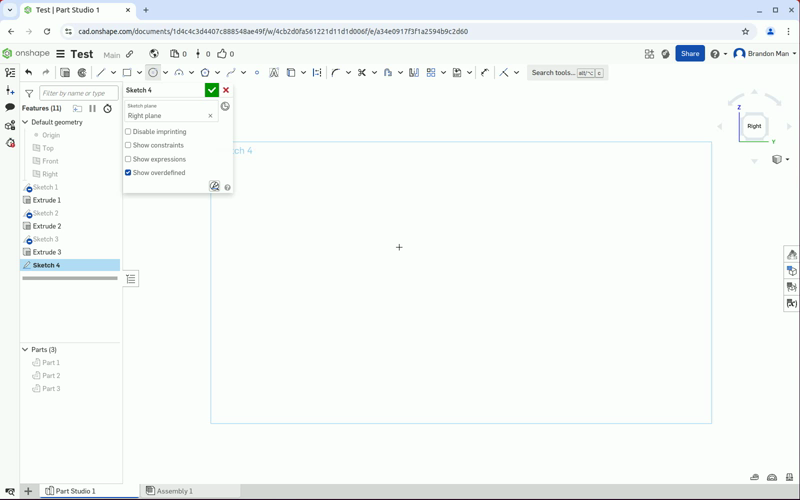
click(399, 246)
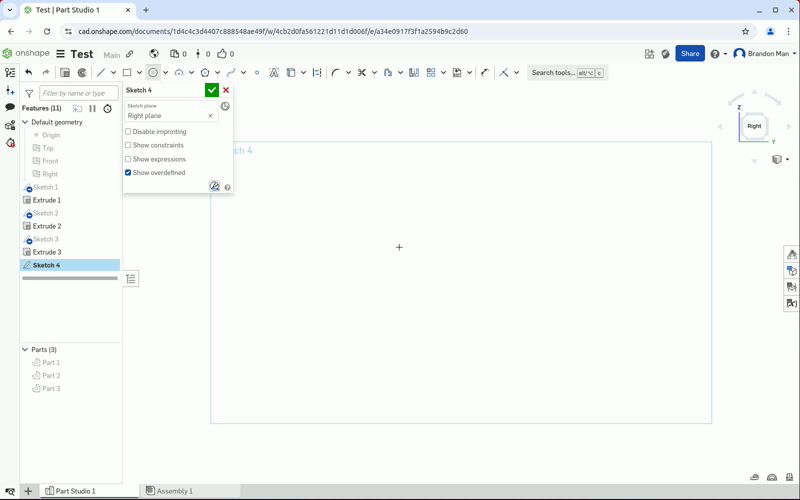
key_up(shift)
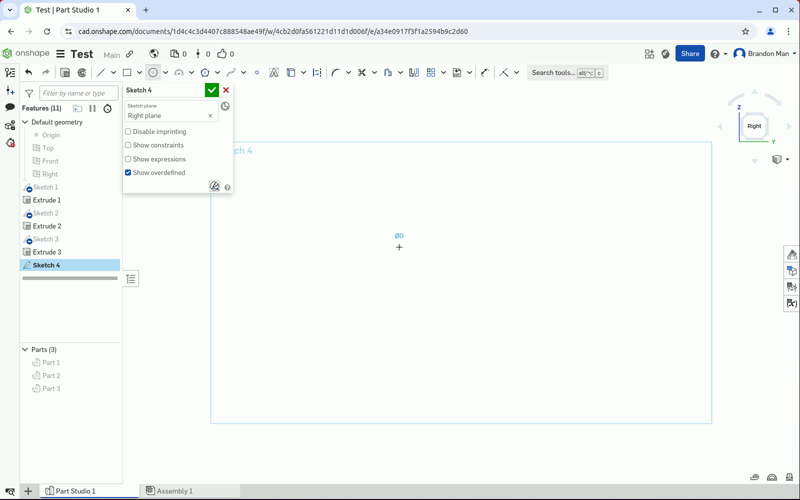
mouse_move(413, 246)
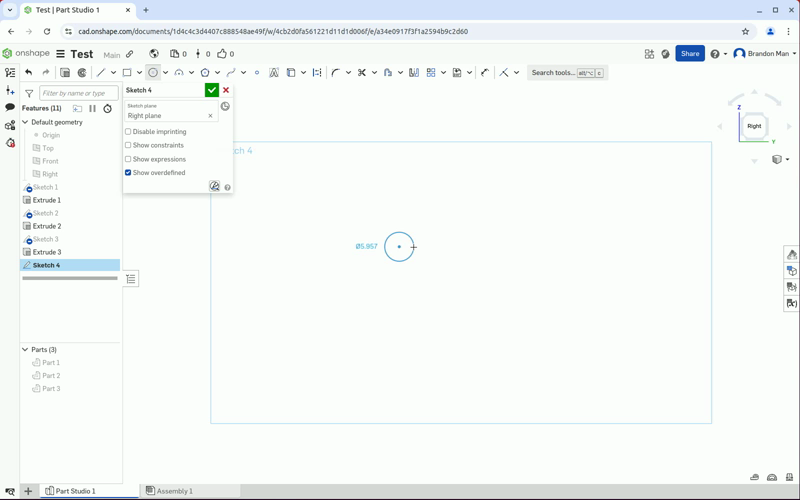
click(413, 246)
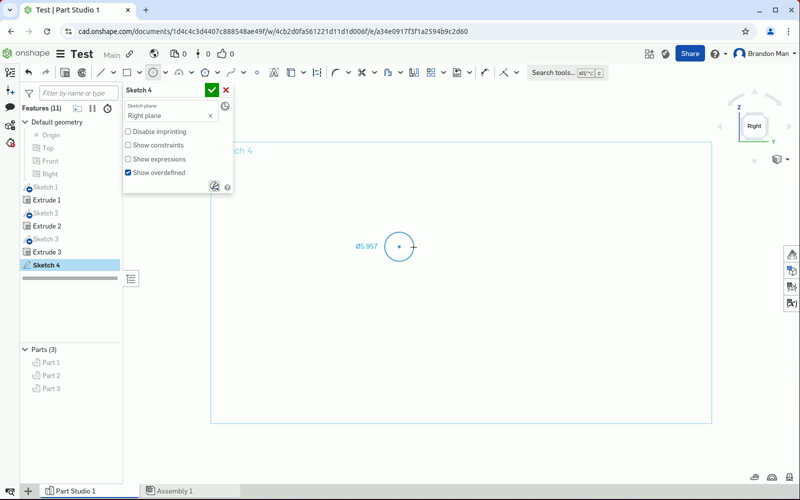
key(esc)
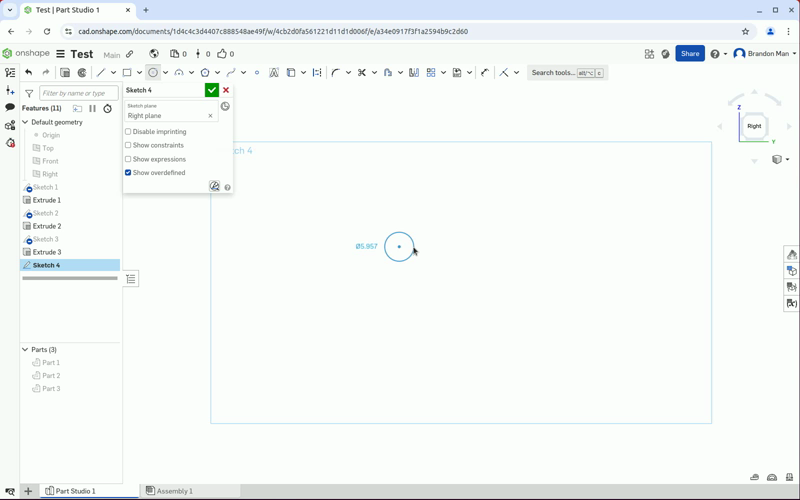
mouse_move(404, 244)
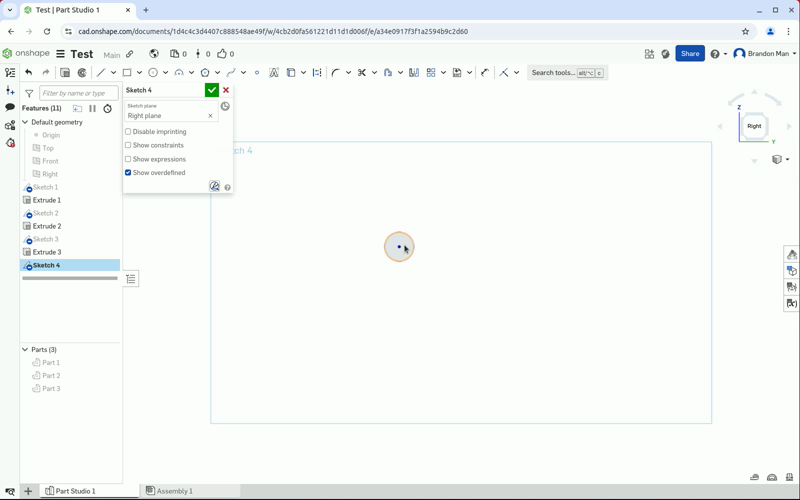
scroll(6)
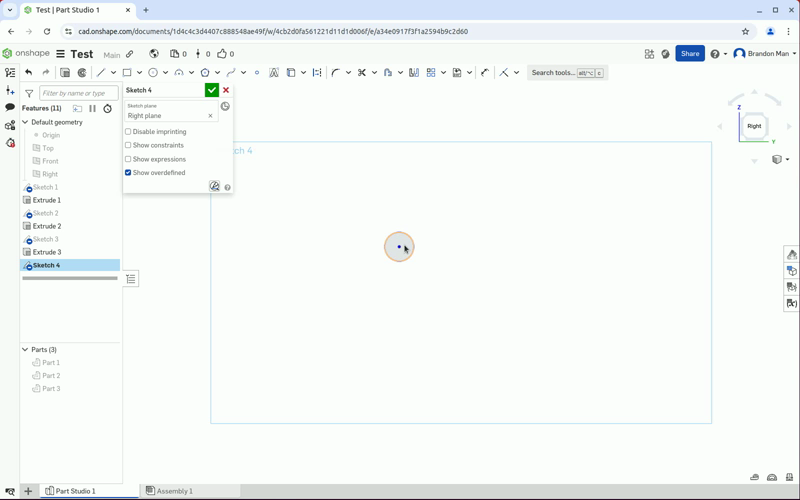
scroll(6)
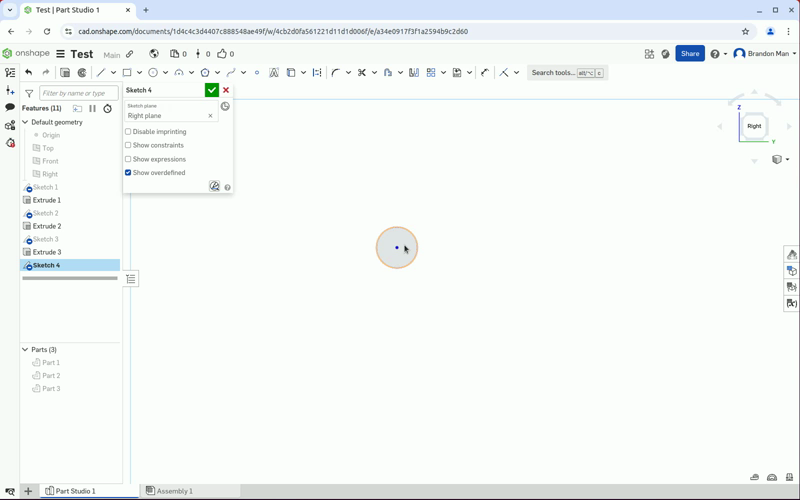
scroll(6)
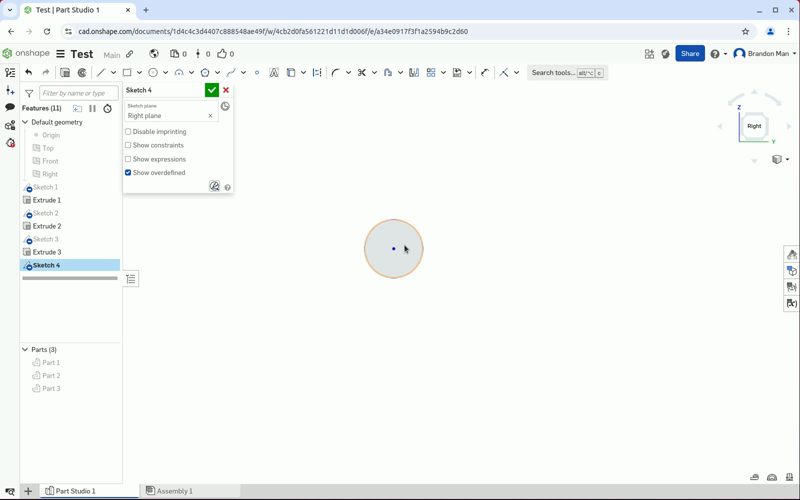
scroll(6)
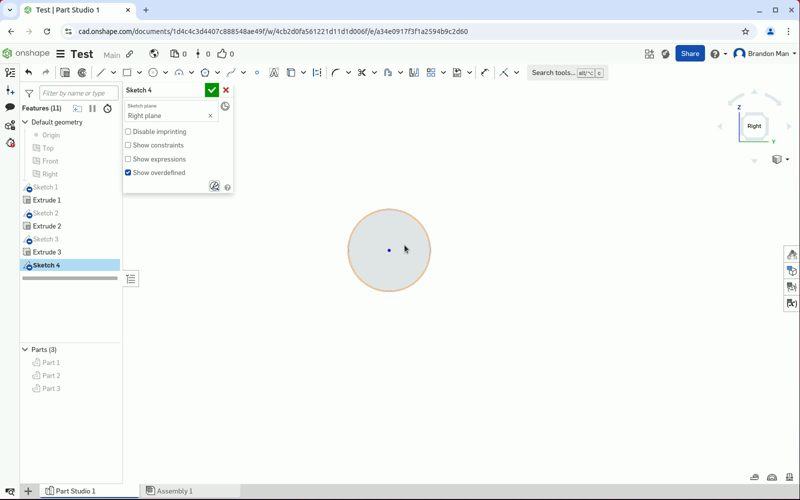
scroll(6)
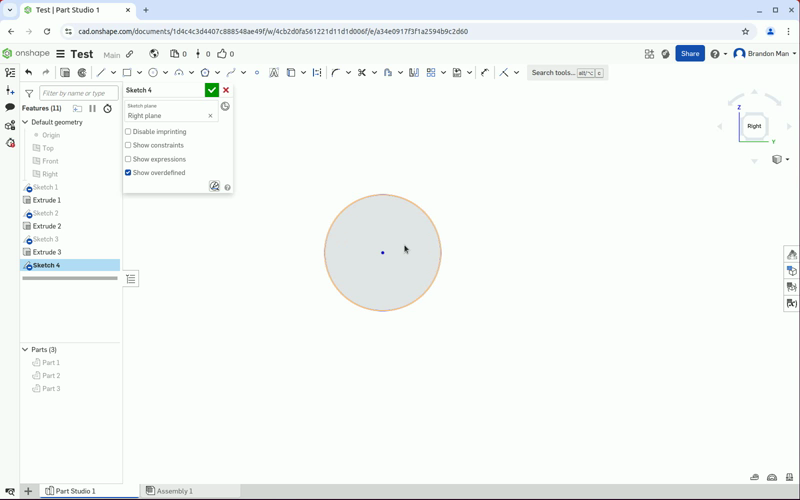
scroll(6)
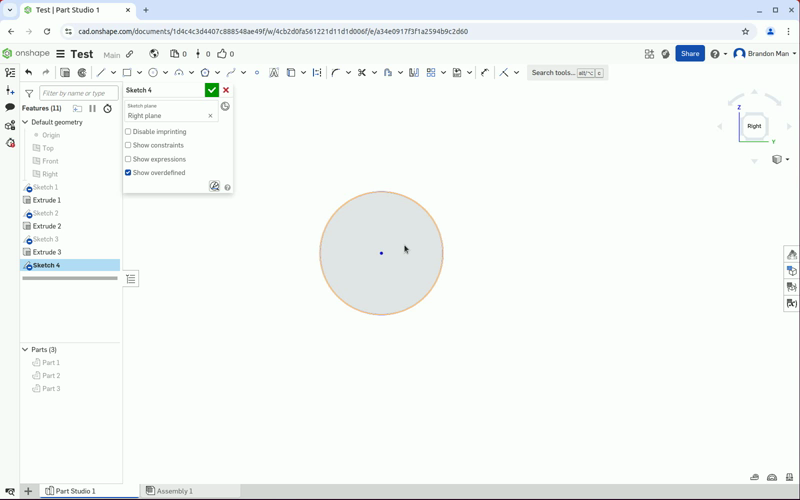
scroll(6)
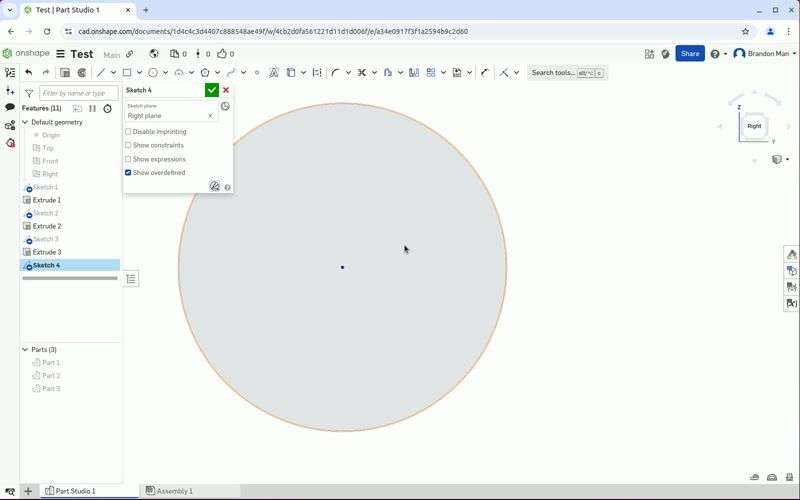
click(404, 244)
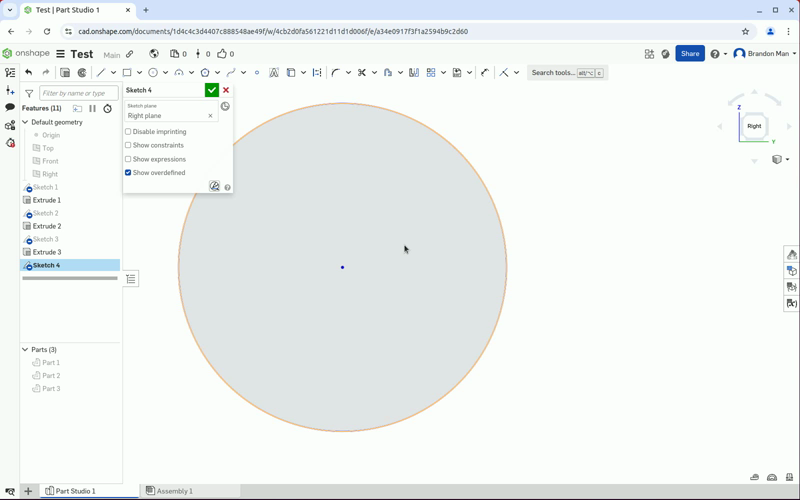
scroll(-6)
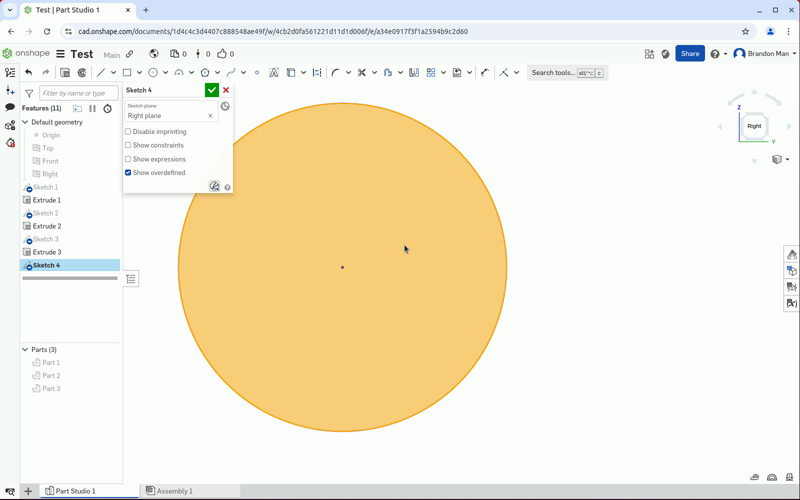
scroll(-6)
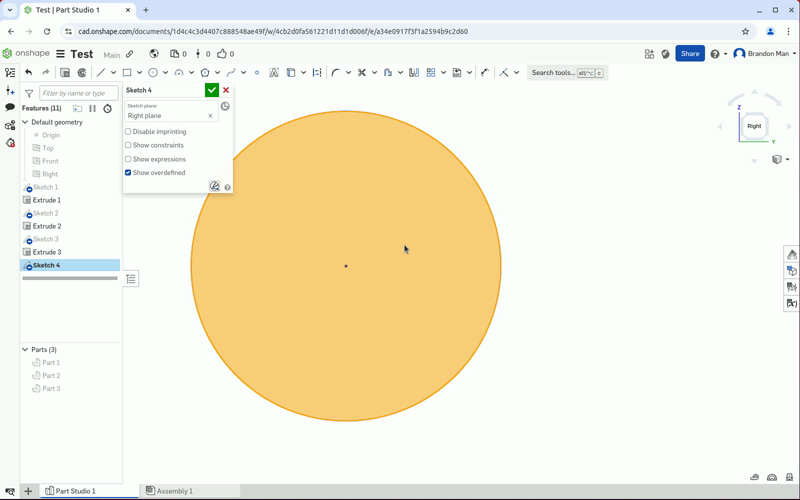
scroll(-6)
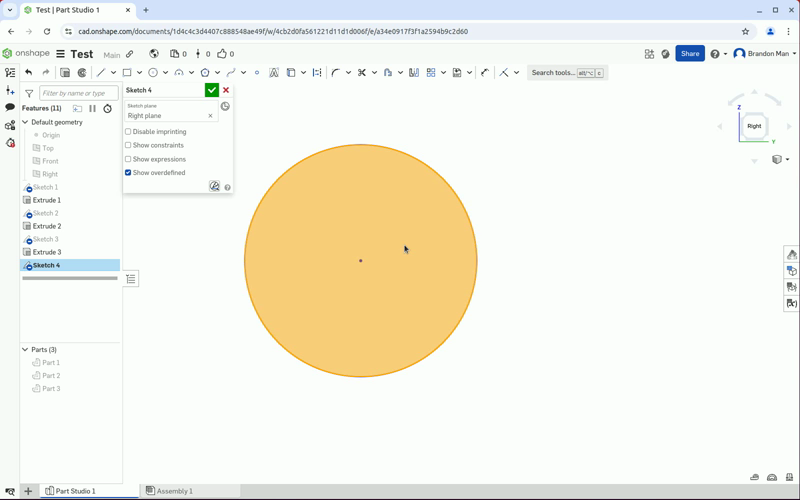
scroll(-6)
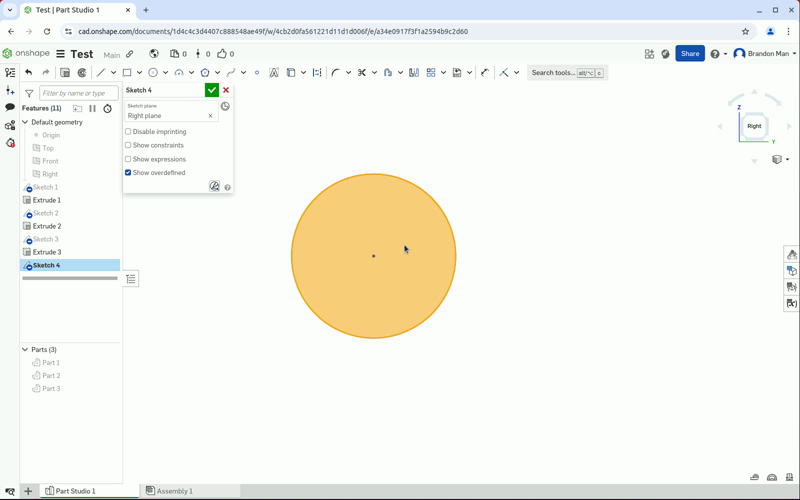
scroll(-6)
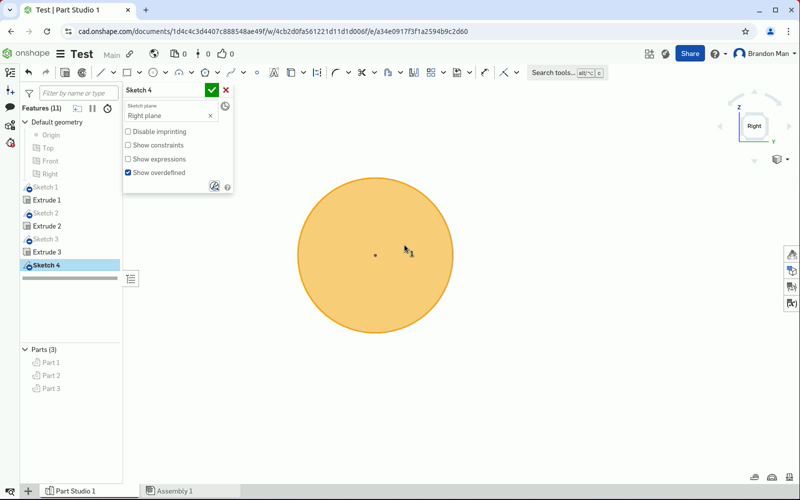
scroll(-6)
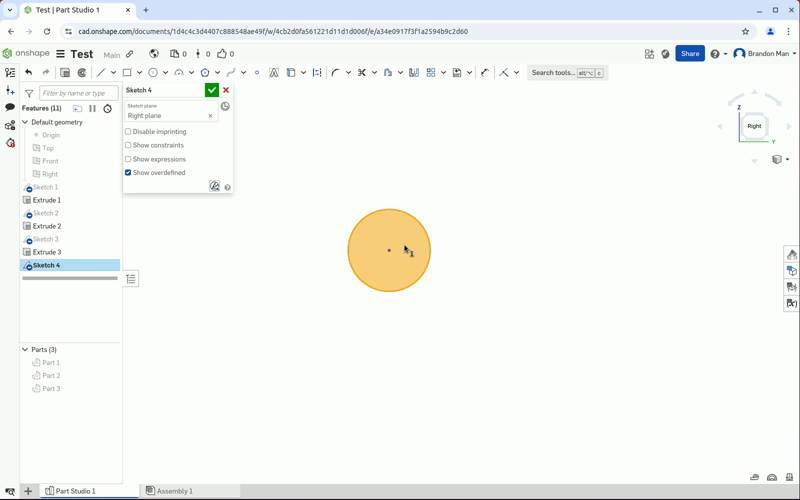
scroll(-6)
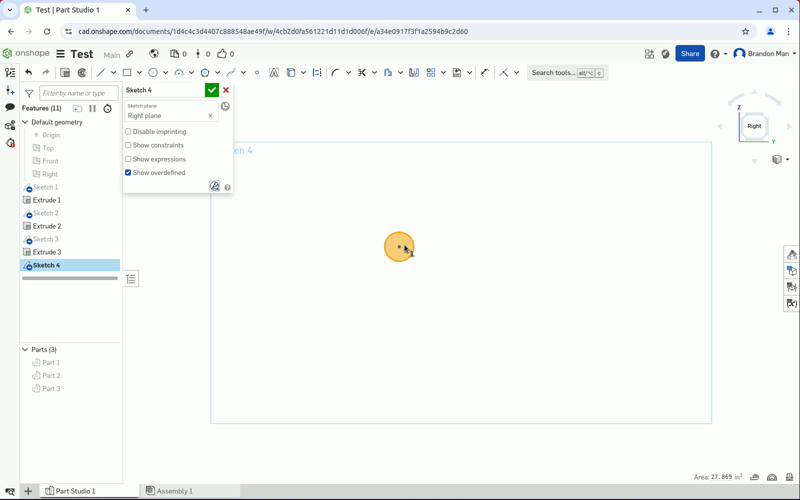
mouse_move(73, 352)
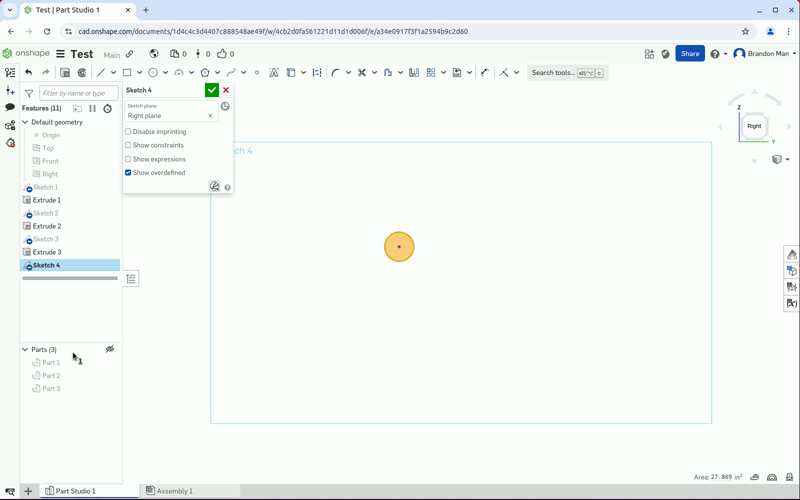
key(shift+y)
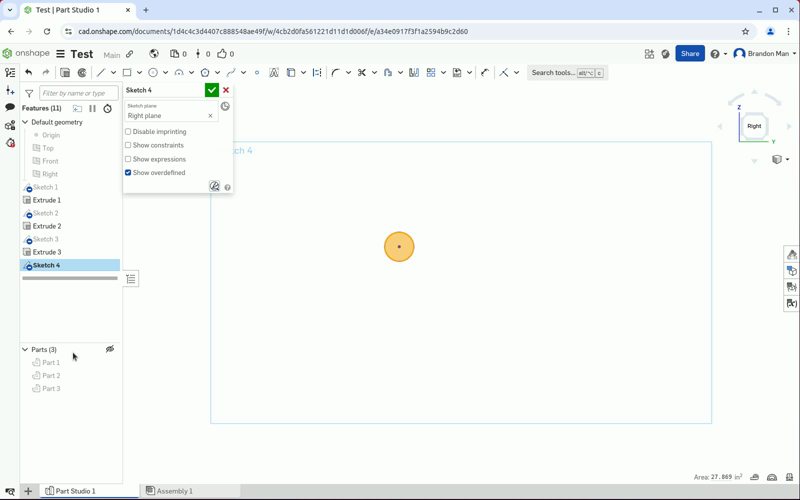
key(shift+e)
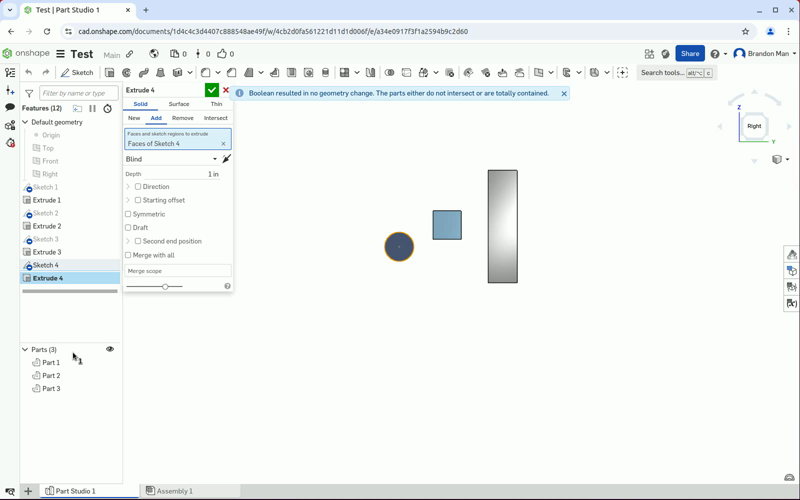
mouse_move(143, 106)
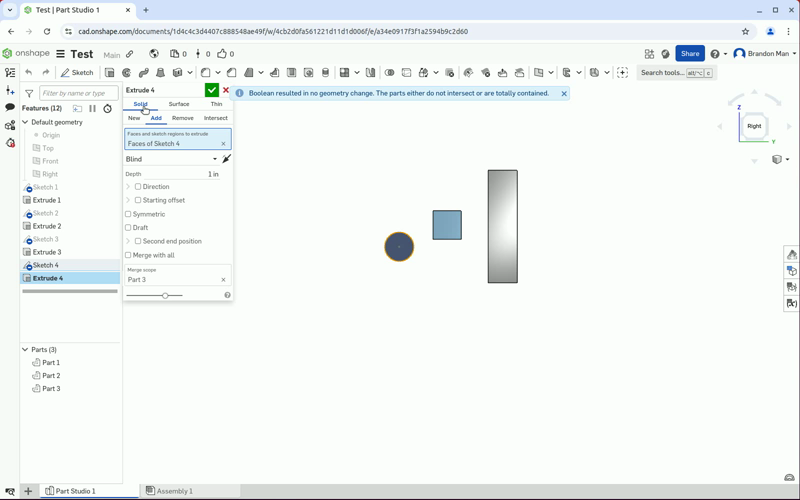
click(143, 106)
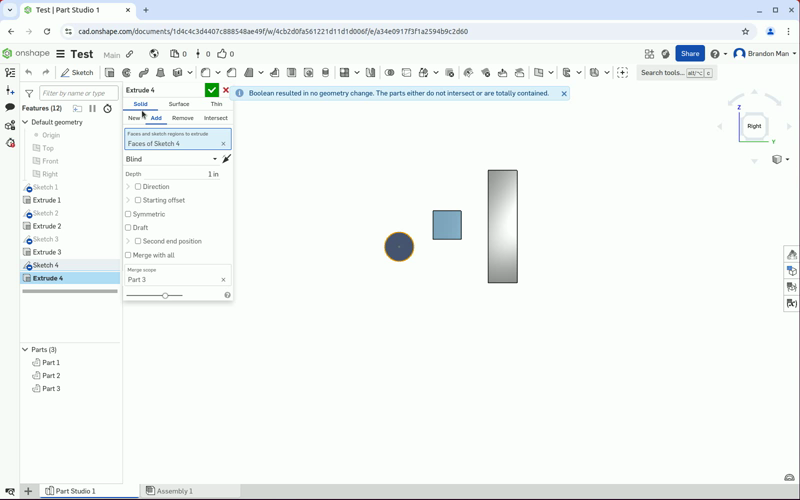
mouse_move(137, 120)
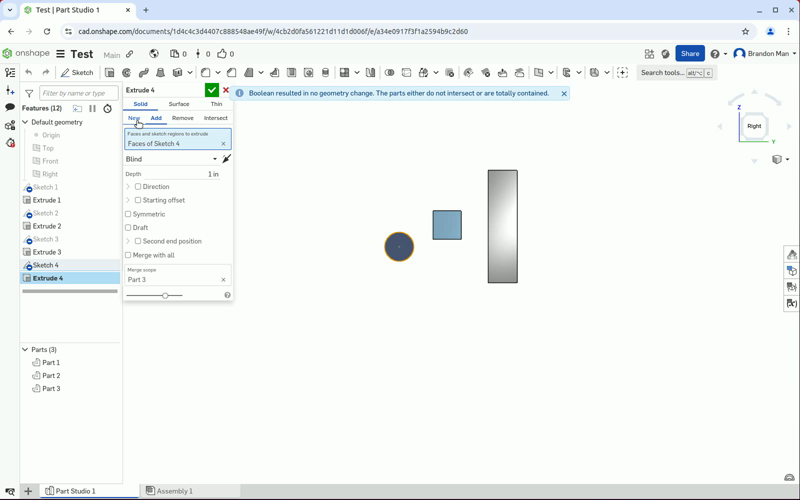
click(137, 120)
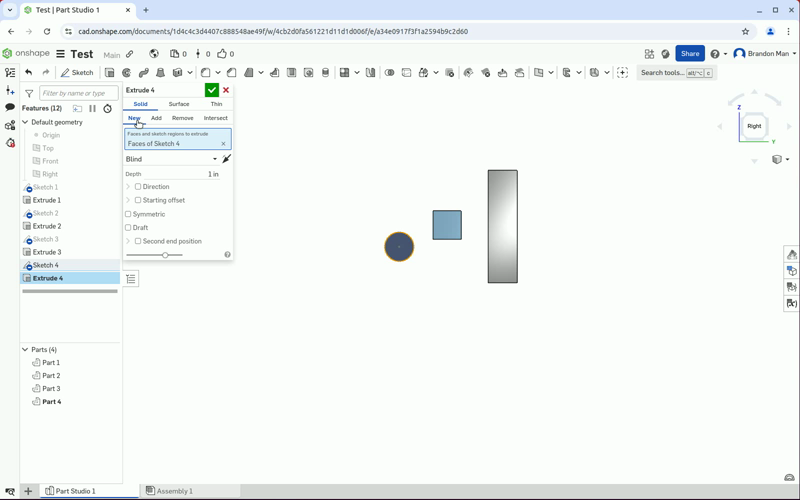
key(tab, 4)
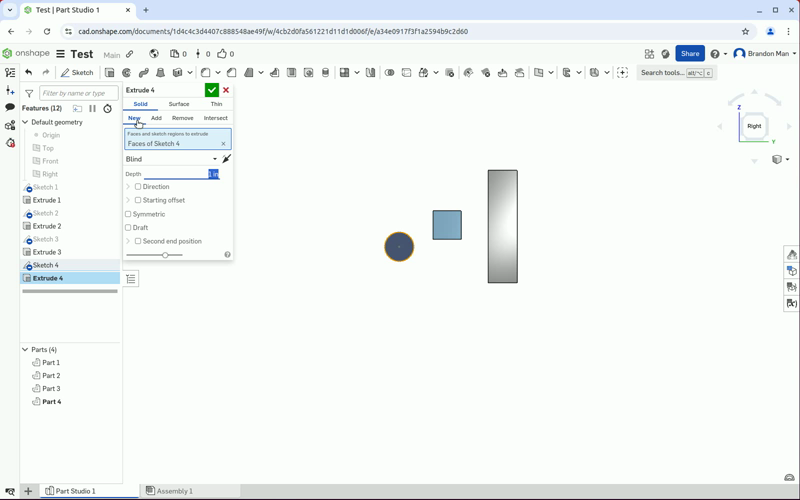
text(5.777)
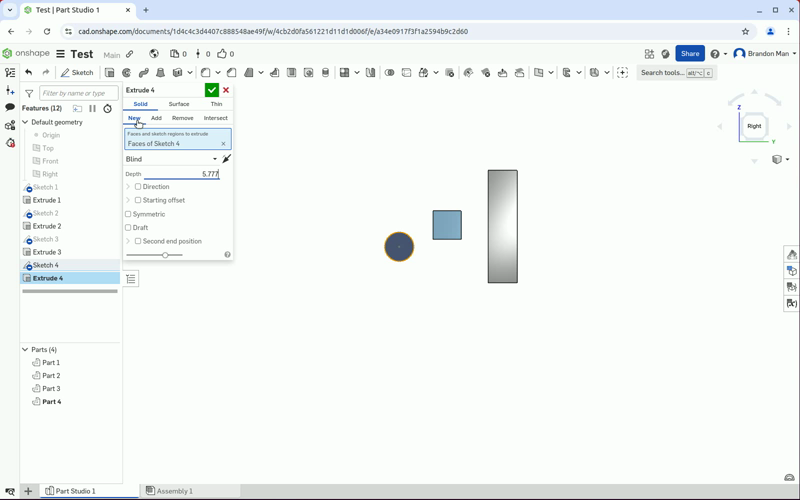
key(enter)
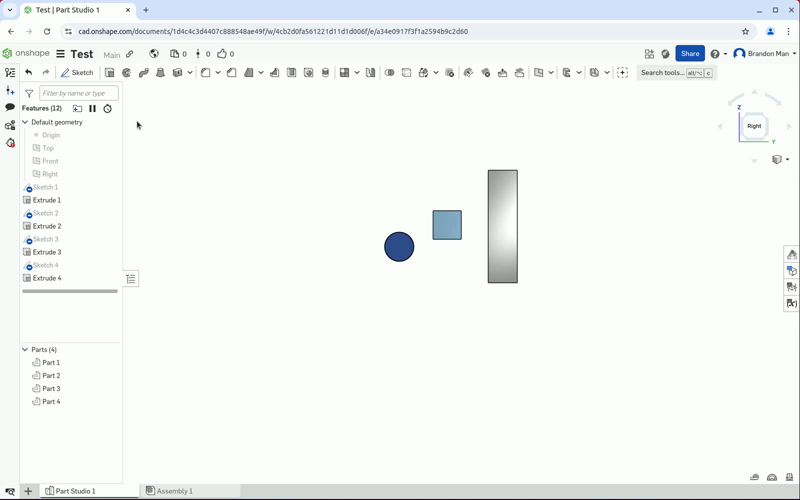
key(shift+h)
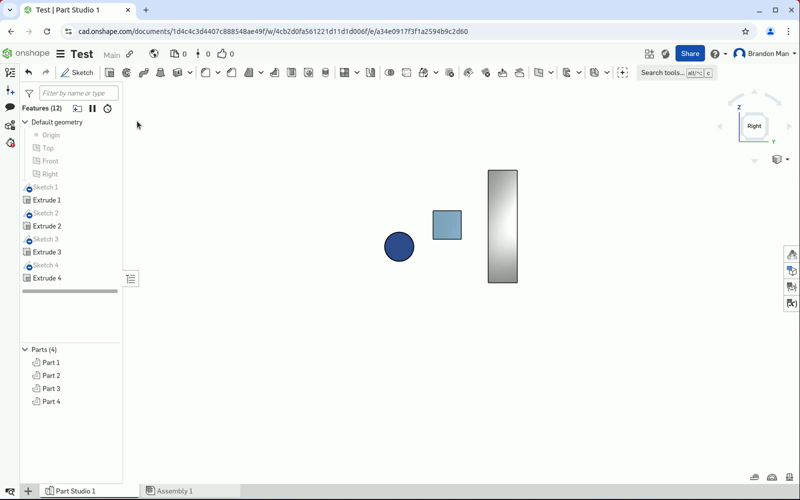
key(shift+h)
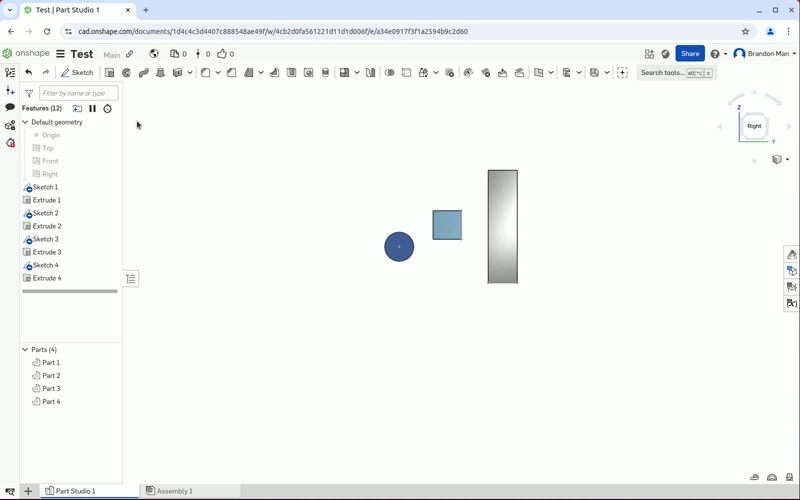
key(shift+7)
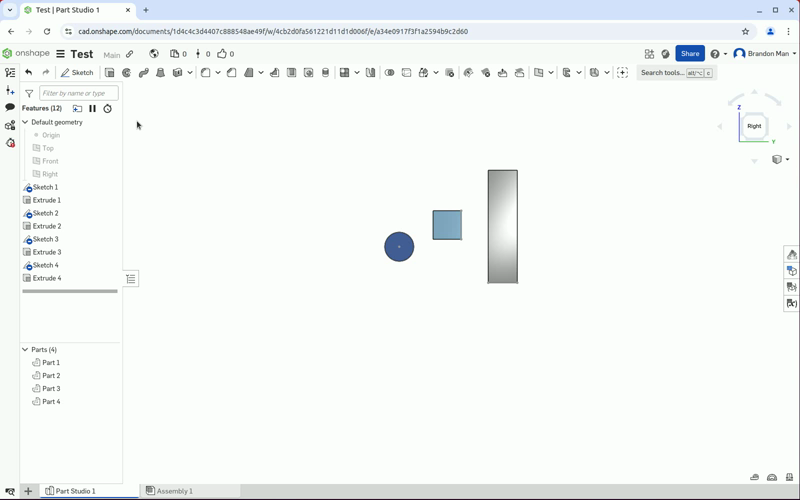
key(right, 2)
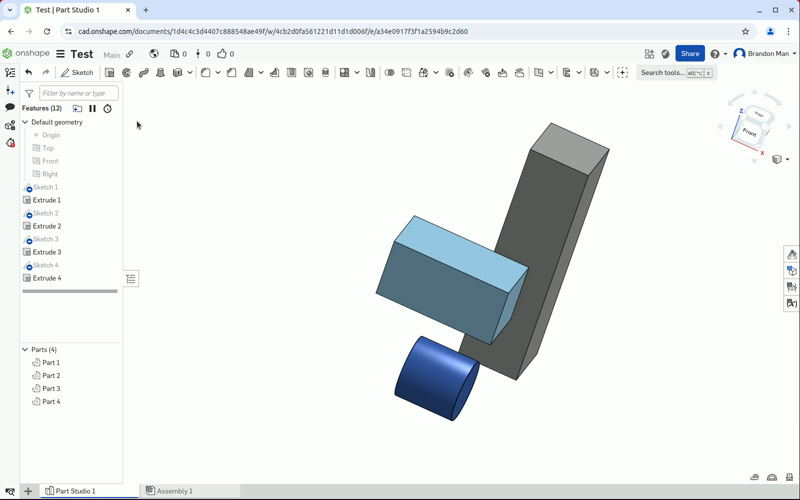
key(down, 2)
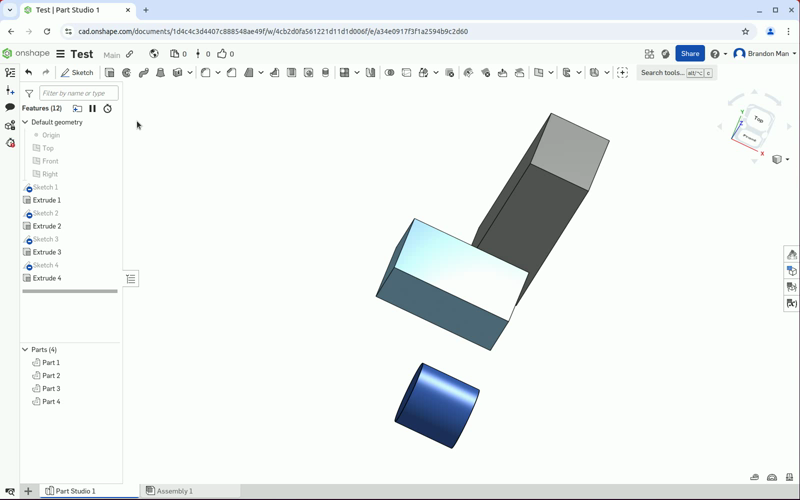
key(up, 2)
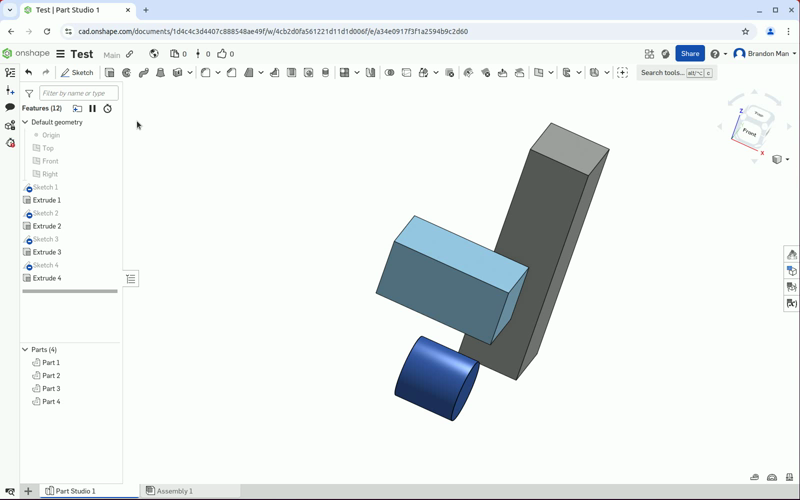
key(left, 2)
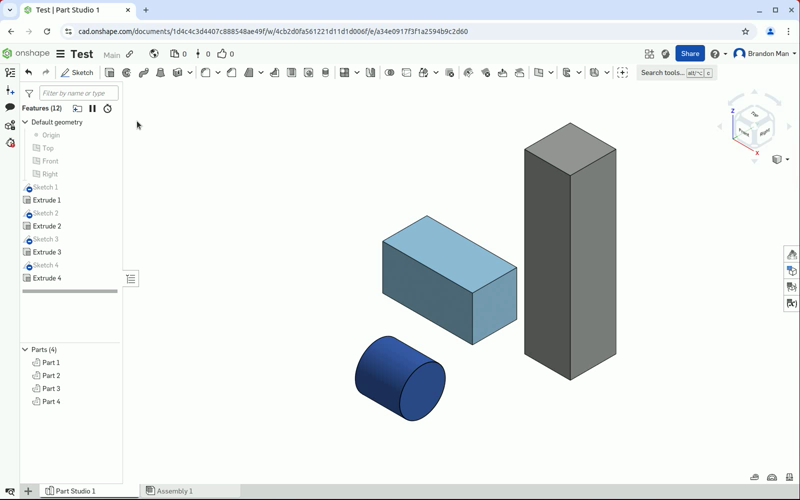
mouse_move(73, 189)
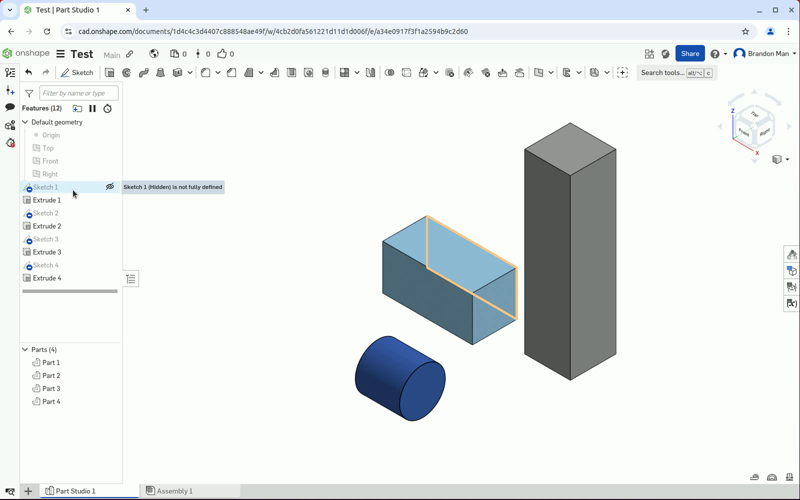
click(73, 189)